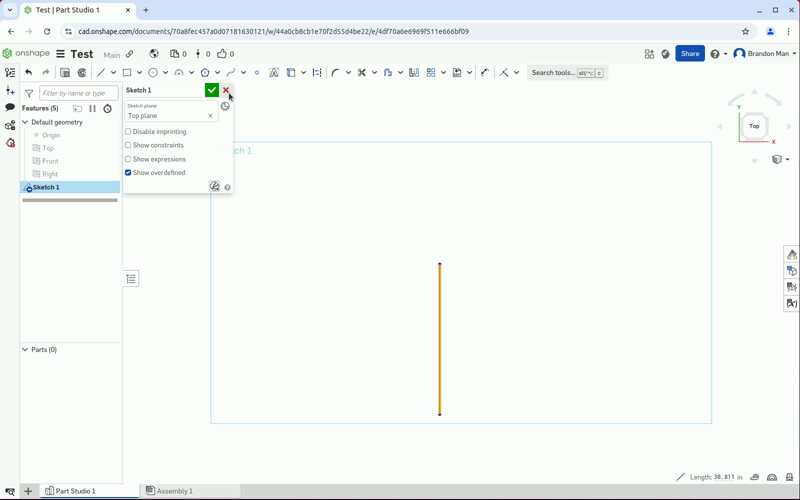
key(shift+h)
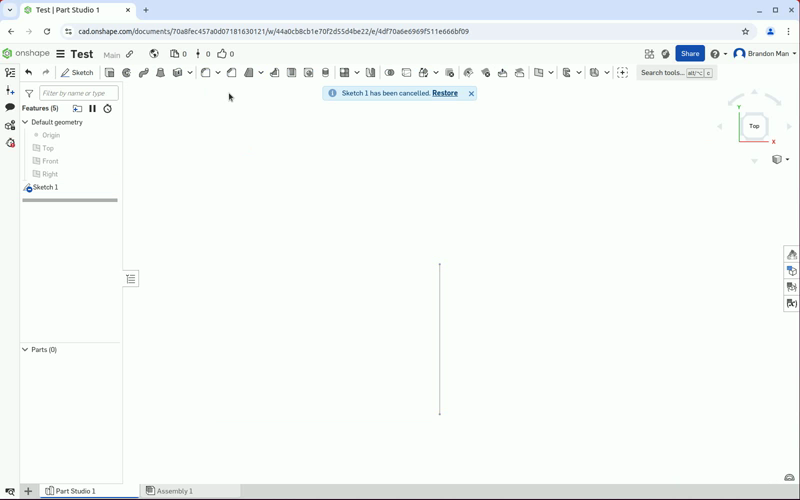
key(shift+s)
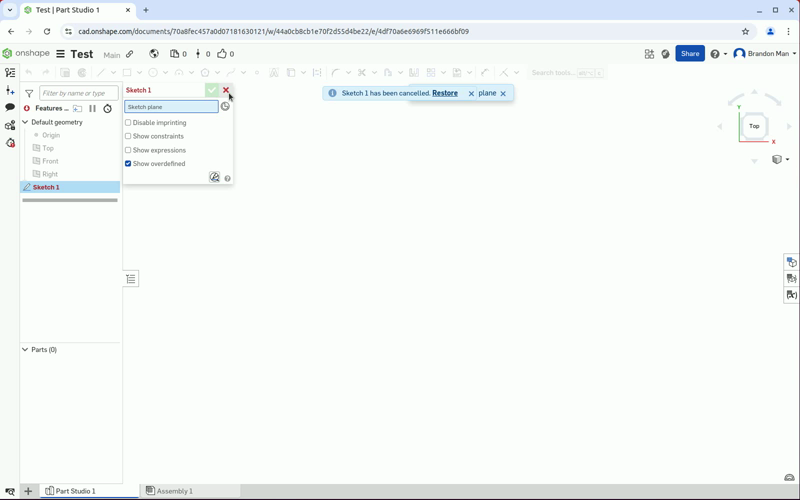
mouse_move(73, 150)
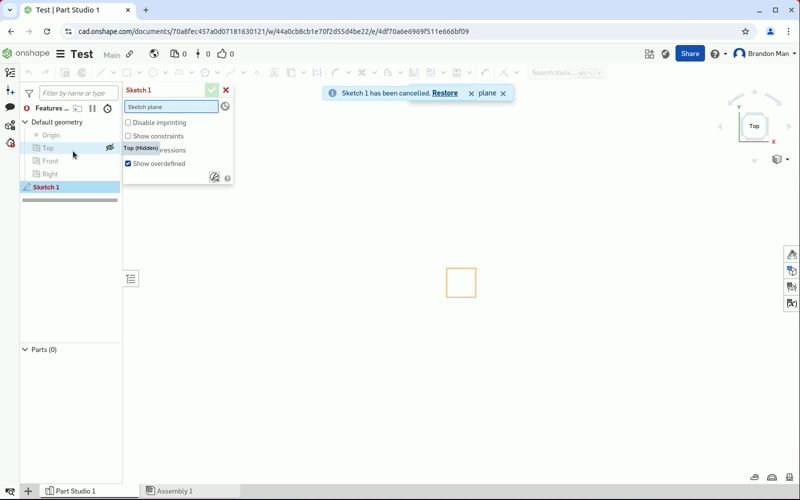
click(73, 150)
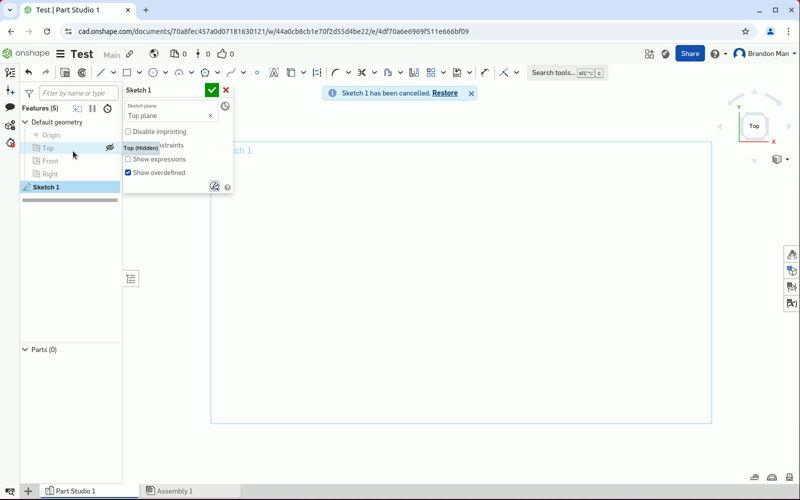
mouse_move(73, 352)
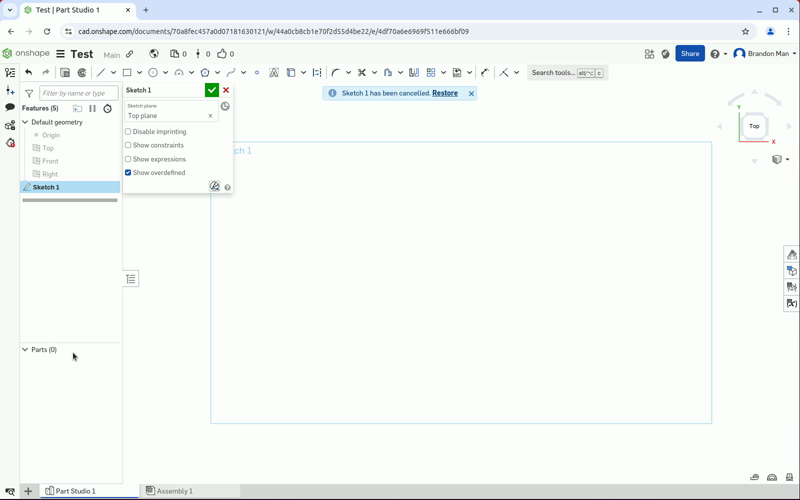
key(y)
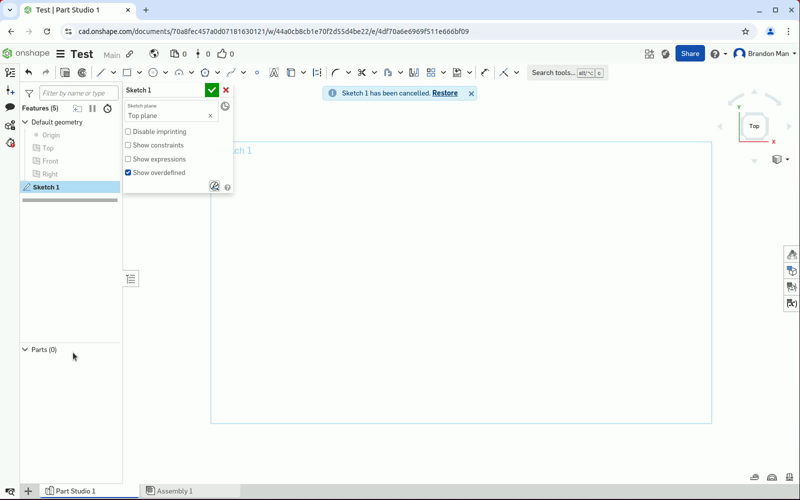
key(l)
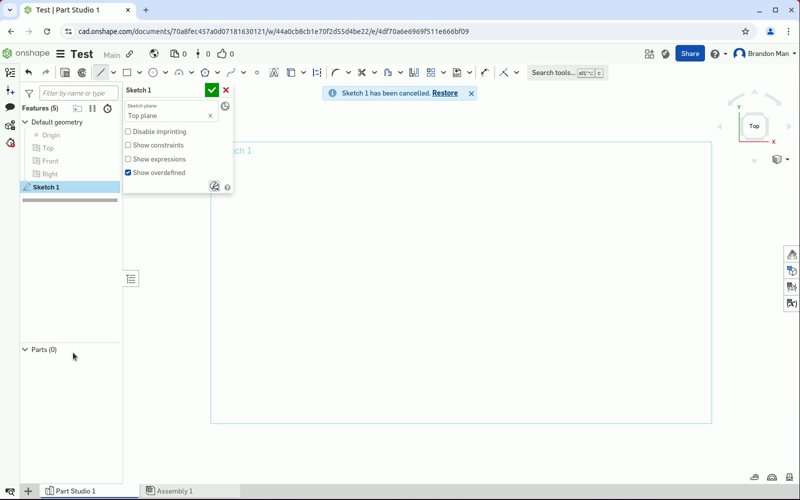
key_down(shift)
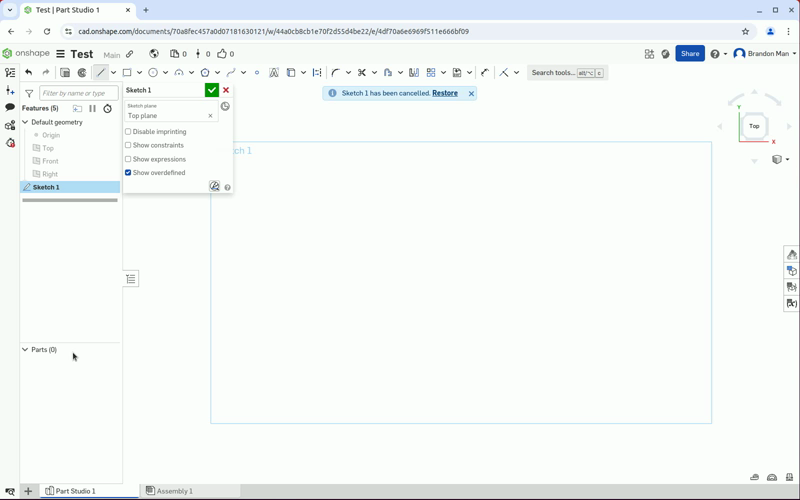
mouse_move(460, 290)
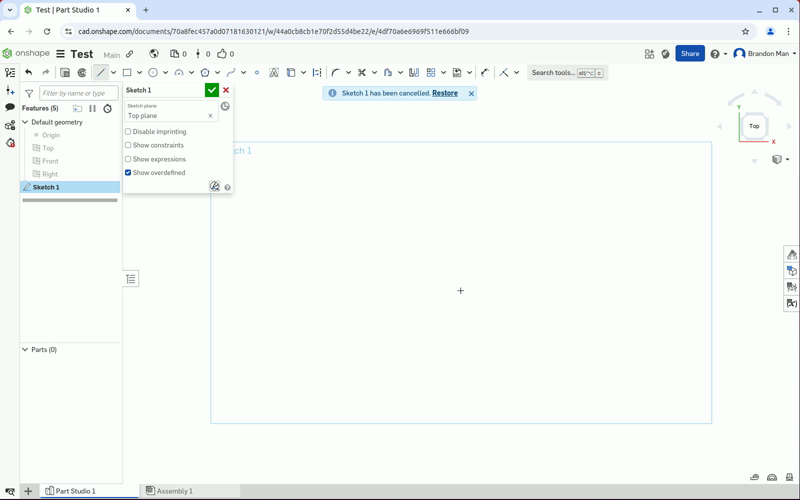
click(460, 290)
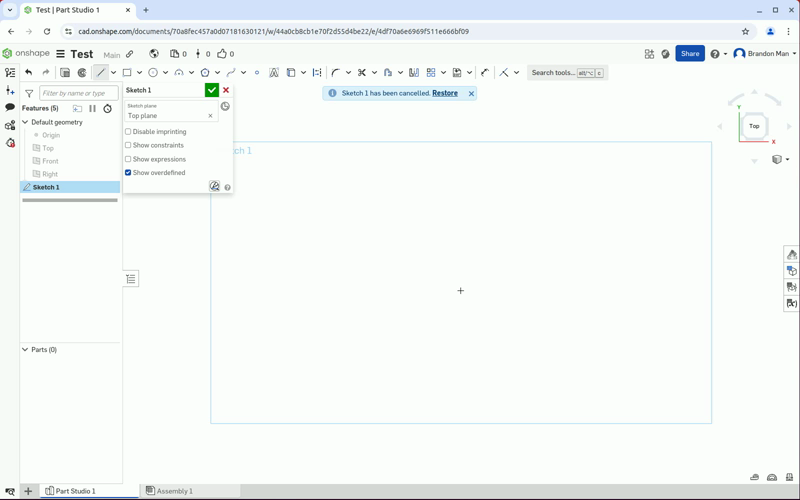
key_up(shift)
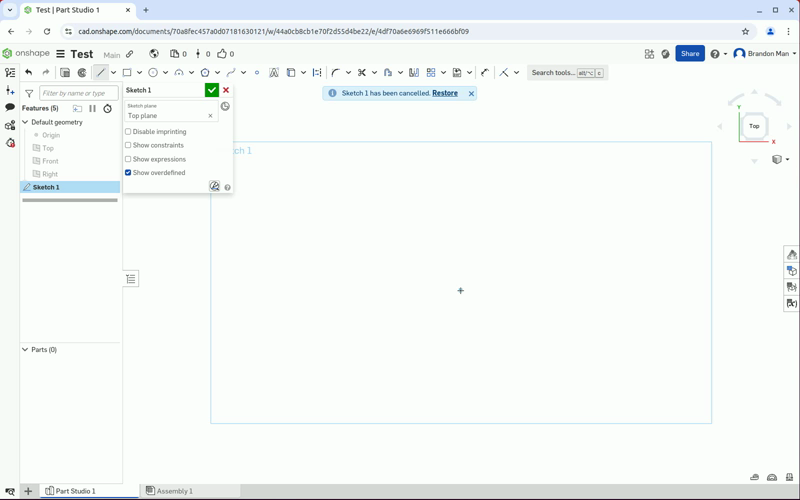
key_down(shift)
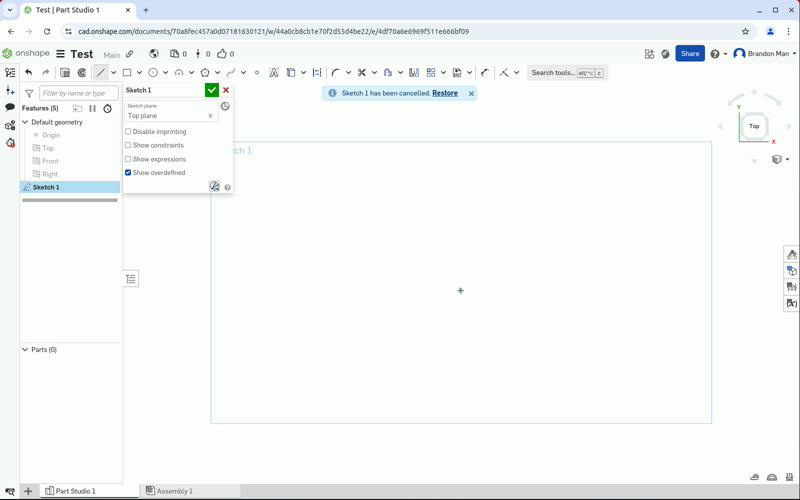
mouse_move(490, 290)
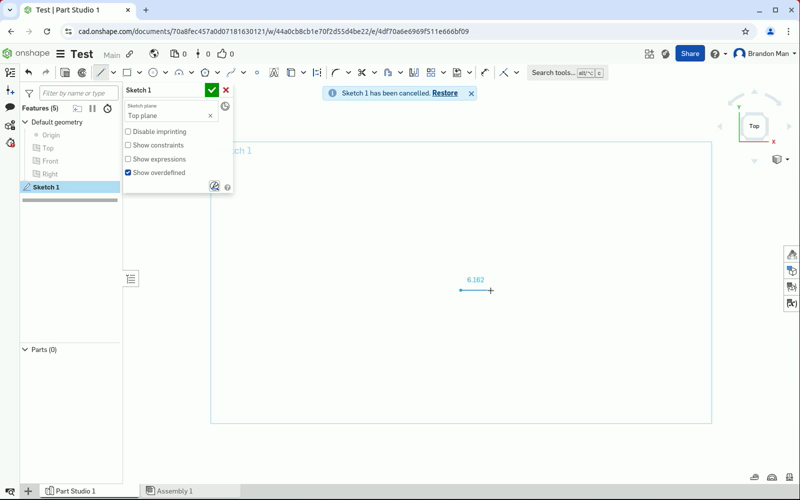
mouse_move(468, 290)
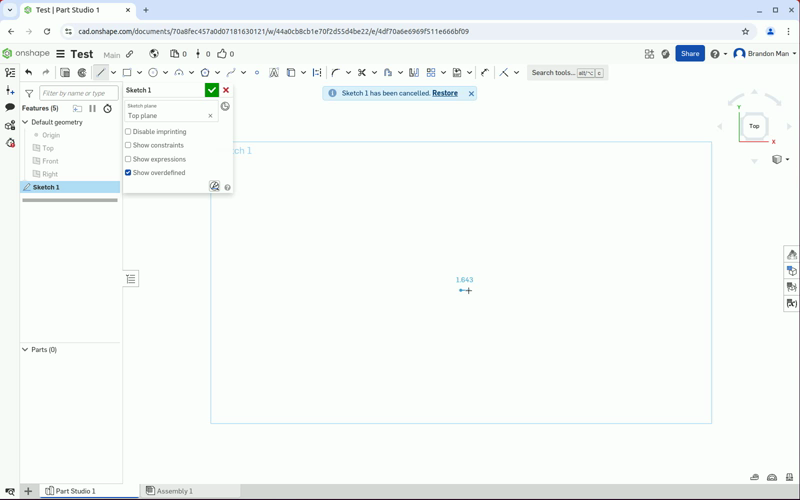
click(468, 290)
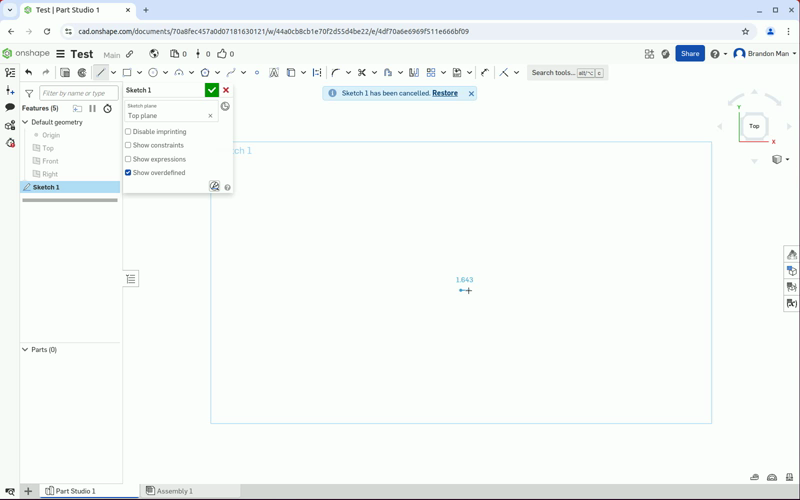
key_up(shift)
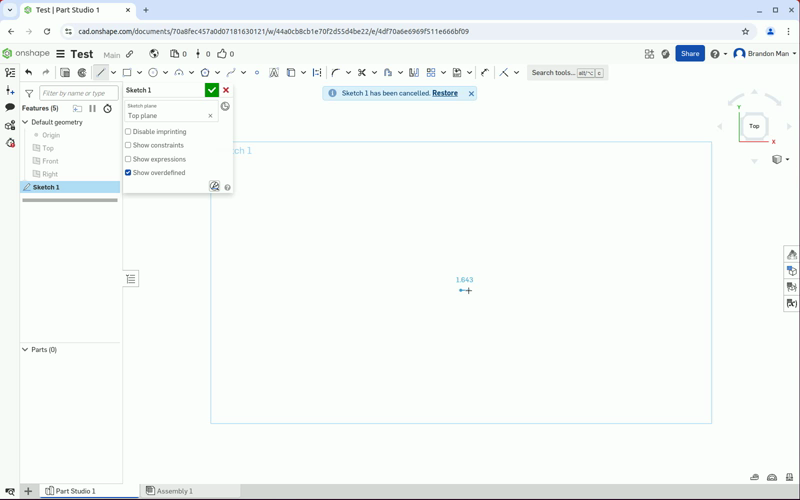
key_down(shift)
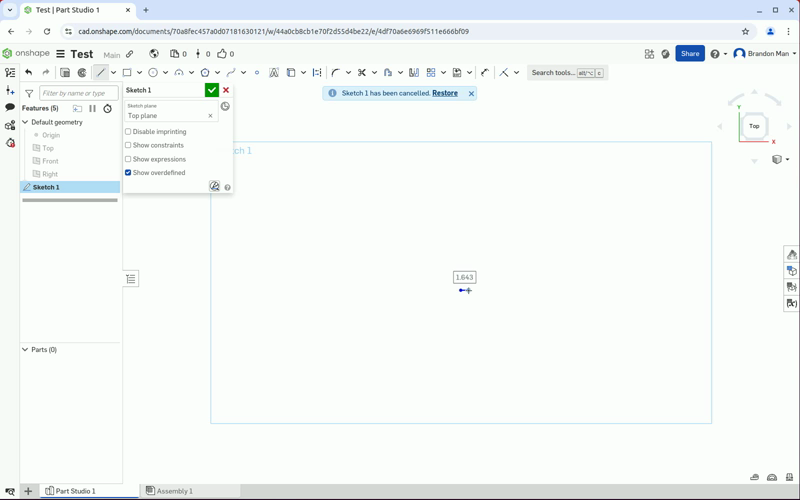
mouse_move(498, 290)
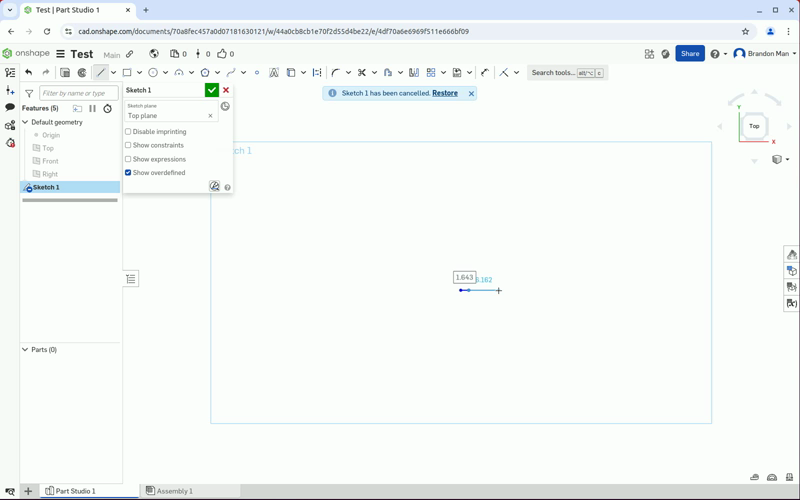
mouse_move(468, 281)
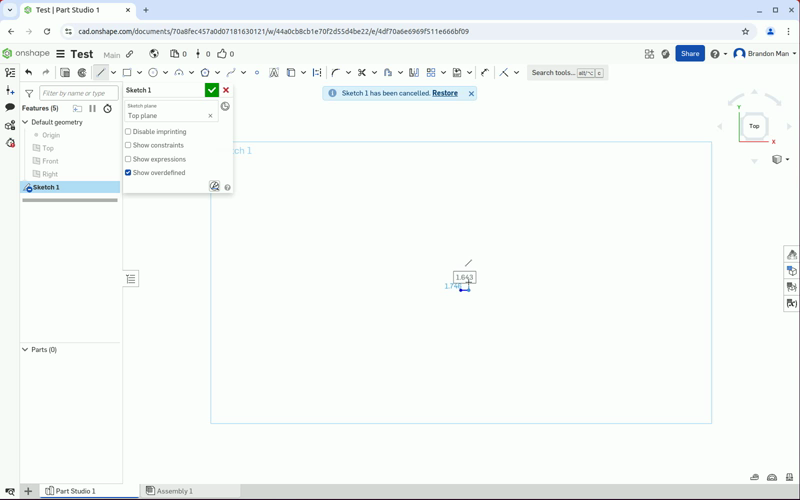
click(468, 281)
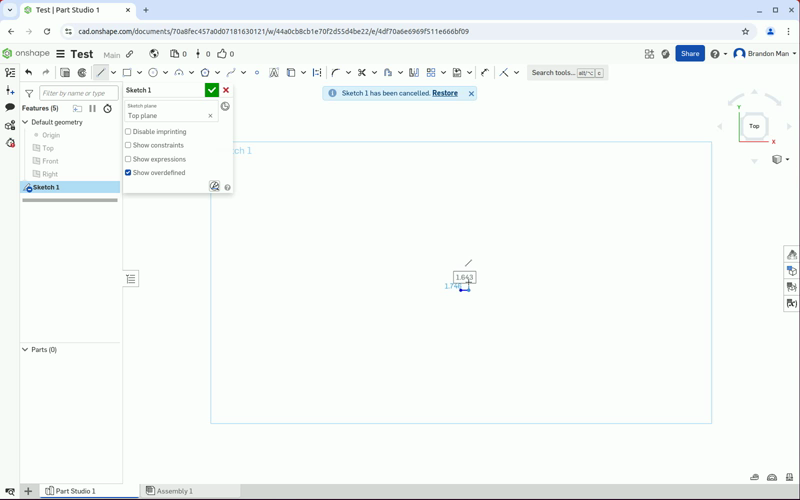
key_up(shift)
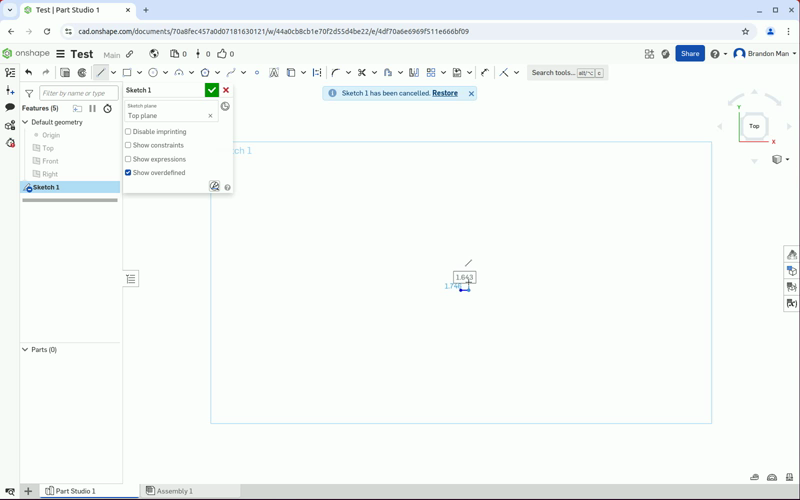
key_down(shift)
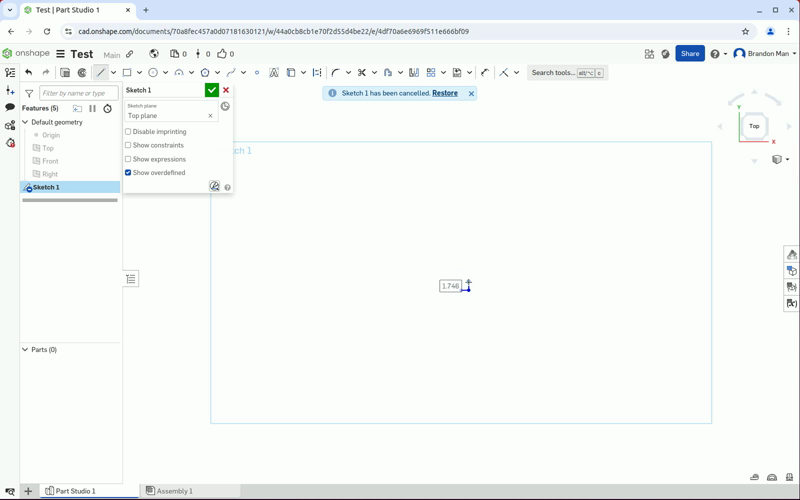
mouse_move(498, 281)
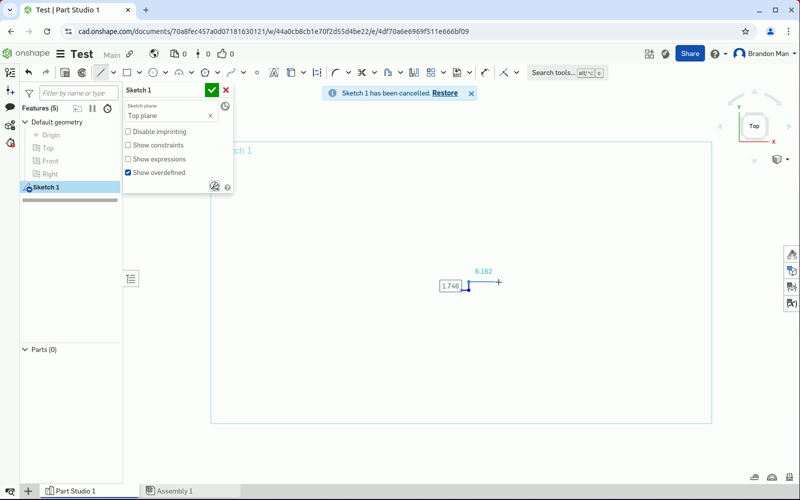
mouse_move(460, 281)
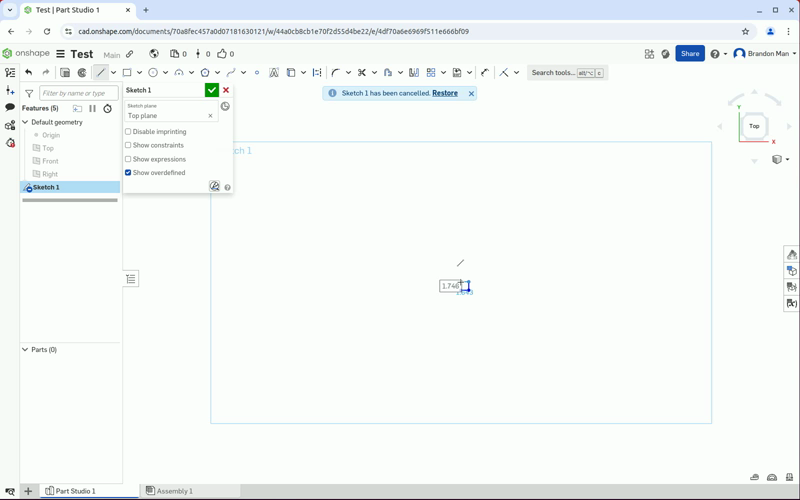
click(460, 281)
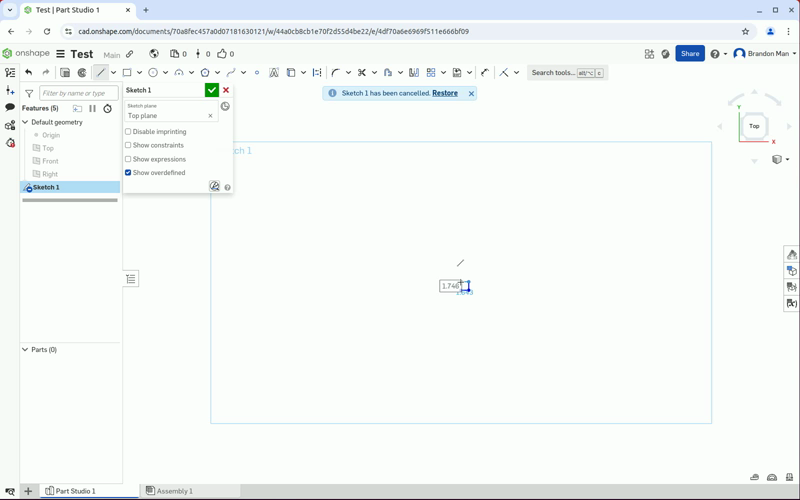
key_up(shift)
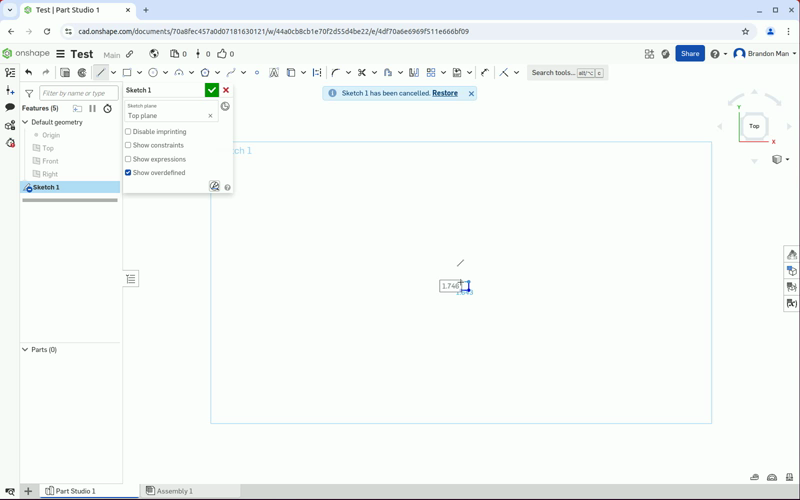
mouse_move(490, 281)
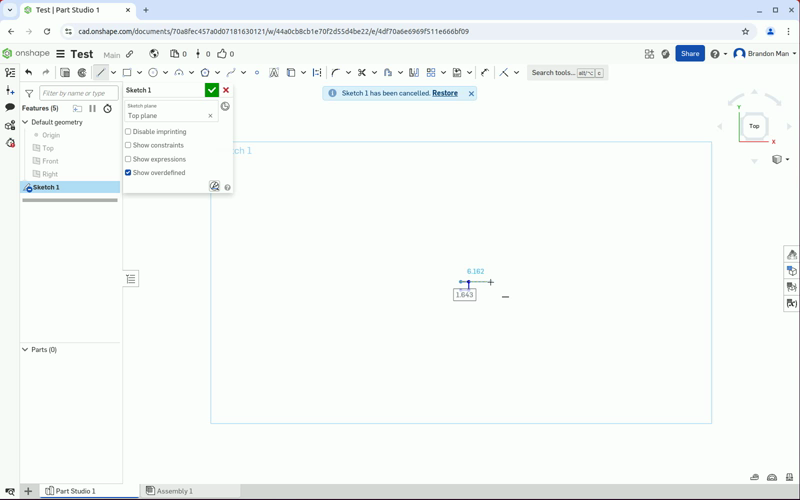
key_down(shift)
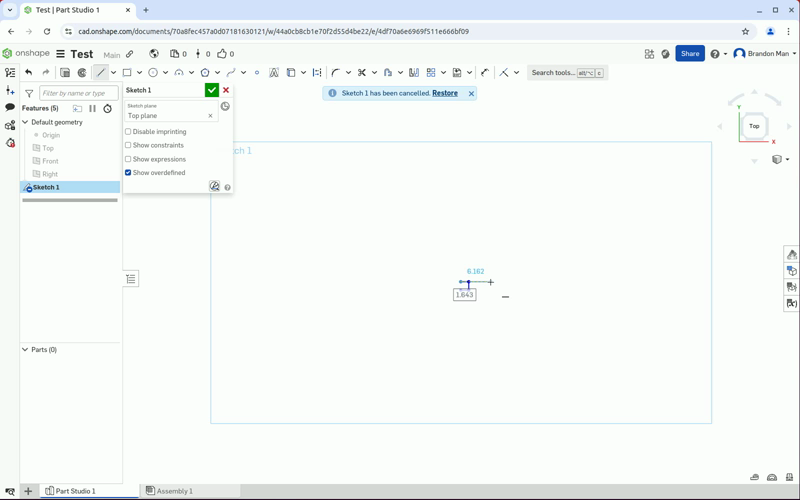
mouse_move(460, 290)
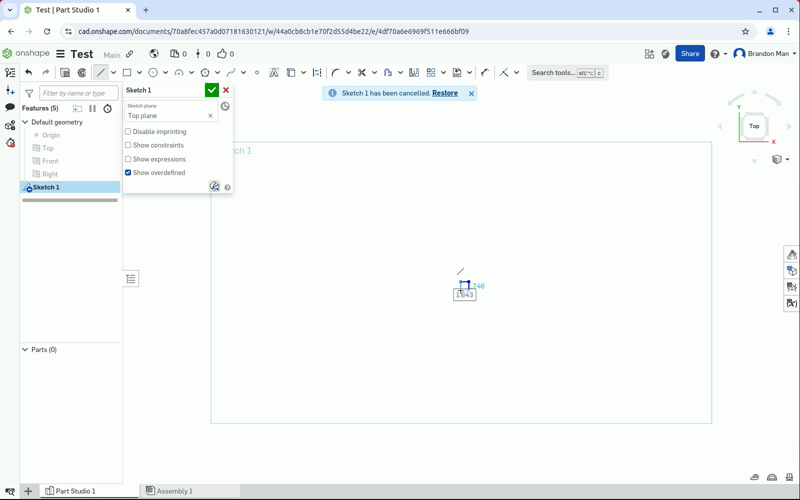
key_up(shift)
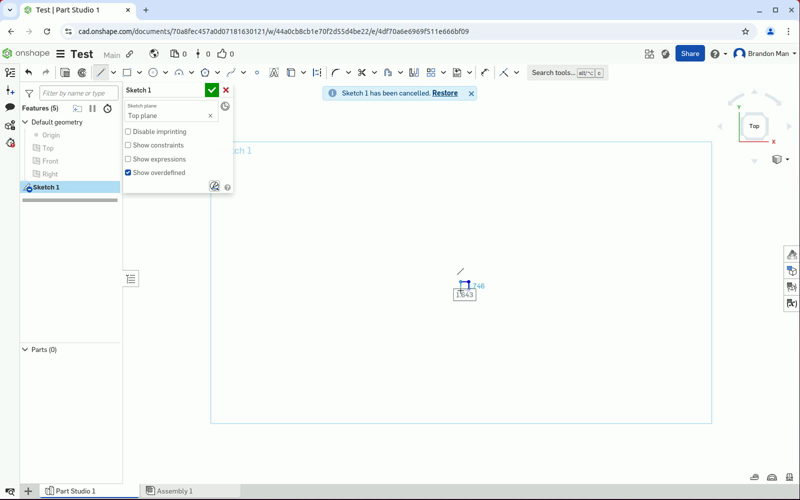
click(460, 290)
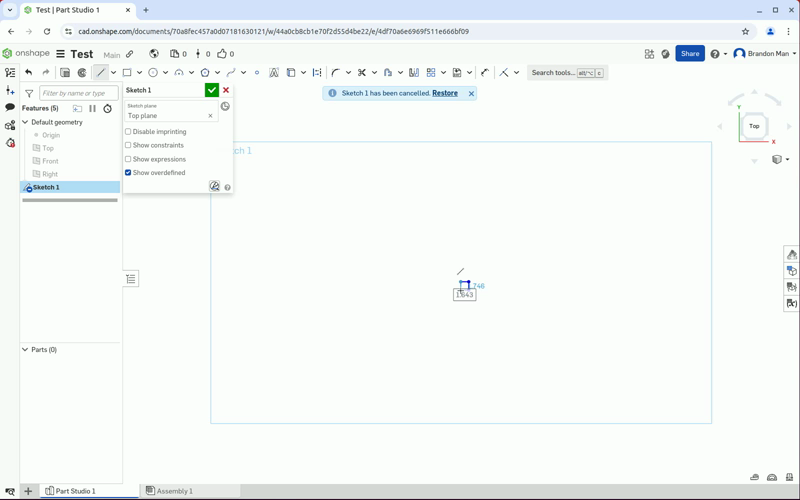
key(esc)
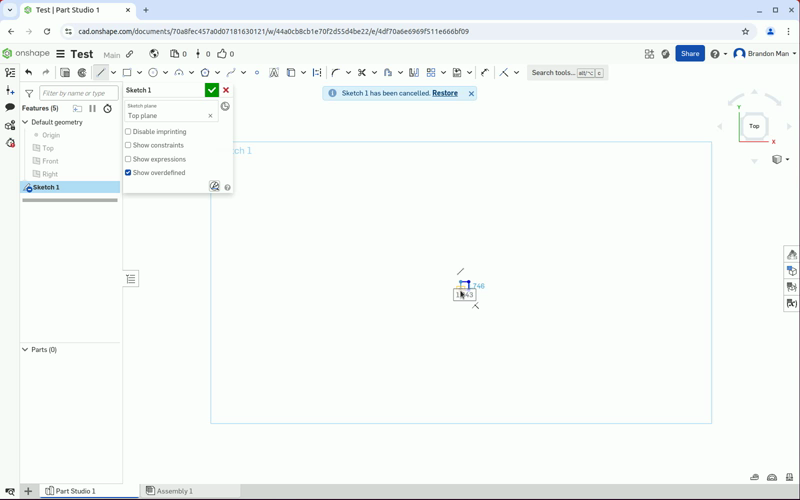
mouse_move(464, 287)
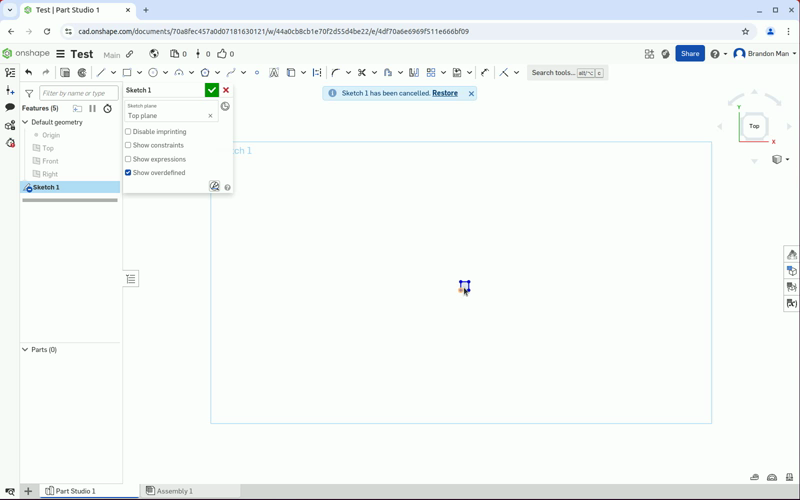
scroll(6)
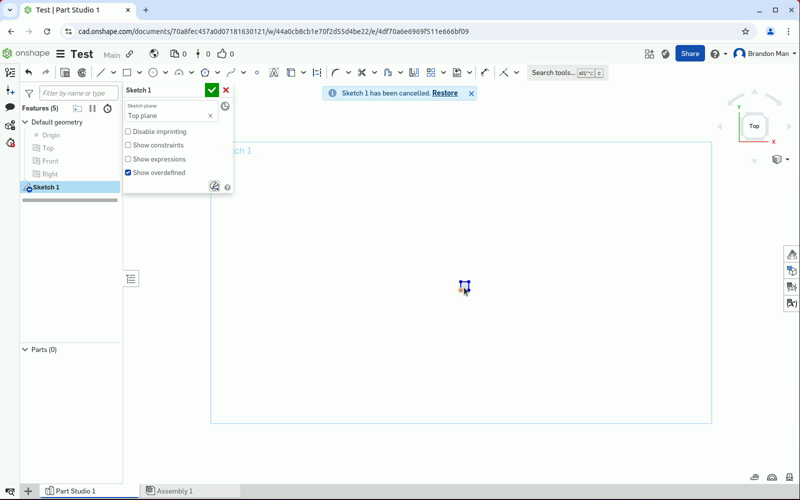
scroll(6)
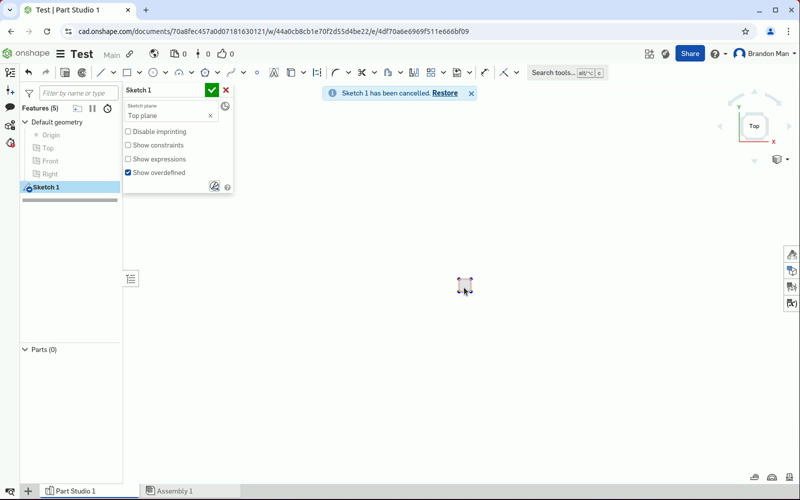
scroll(6)
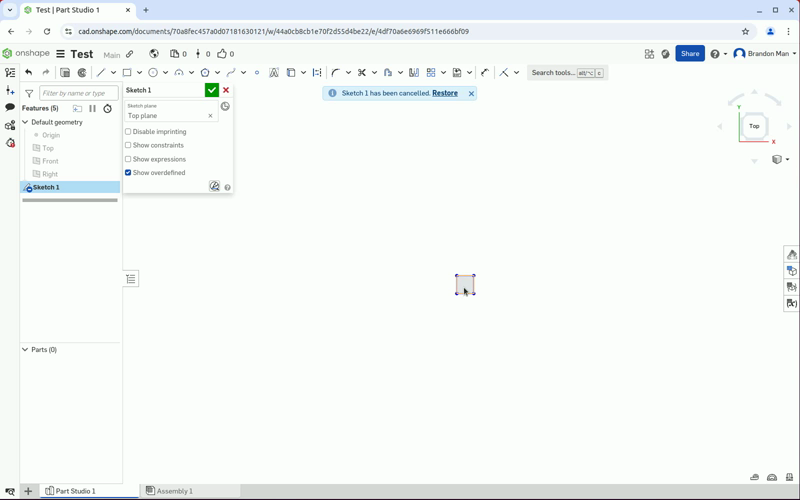
scroll(6)
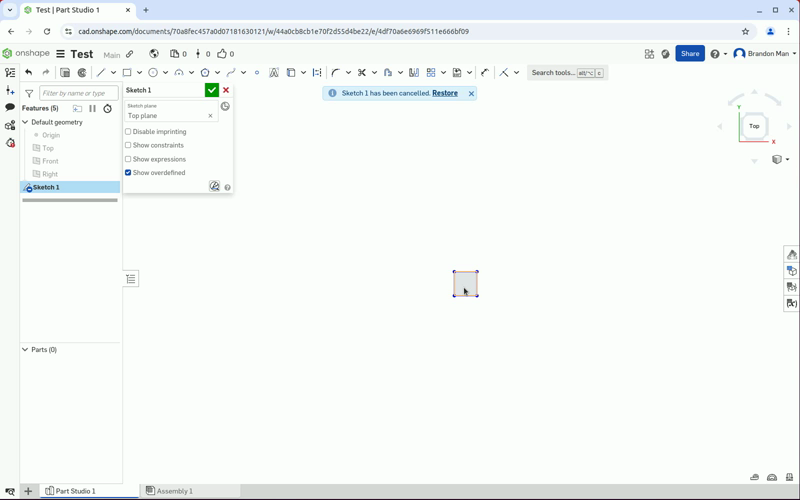
scroll(6)
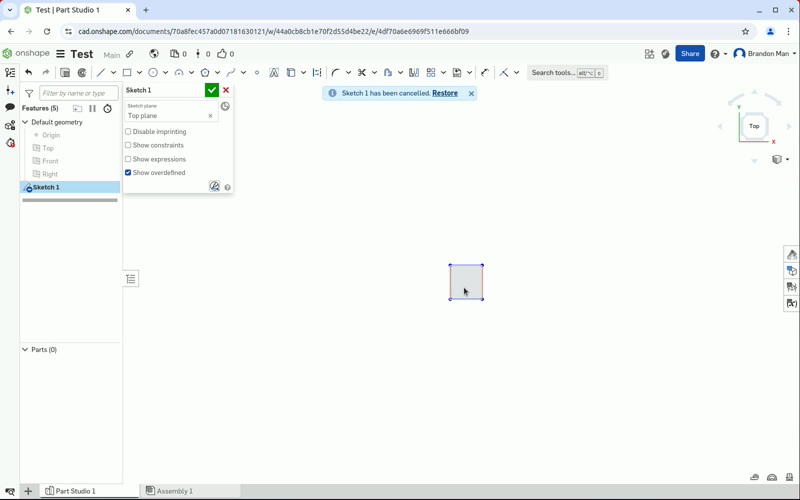
scroll(6)
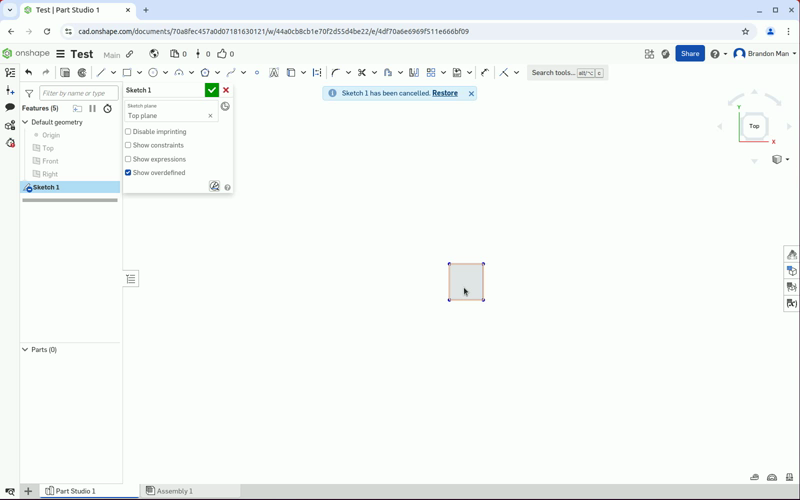
scroll(6)
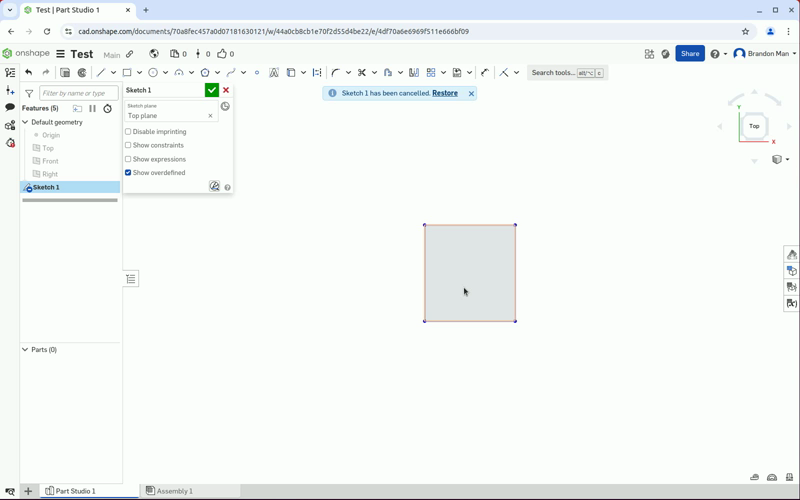
click(464, 287)
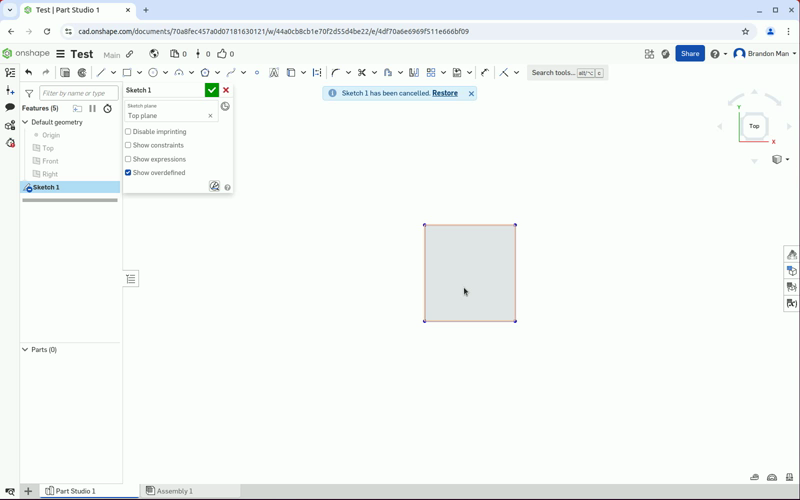
scroll(-6)
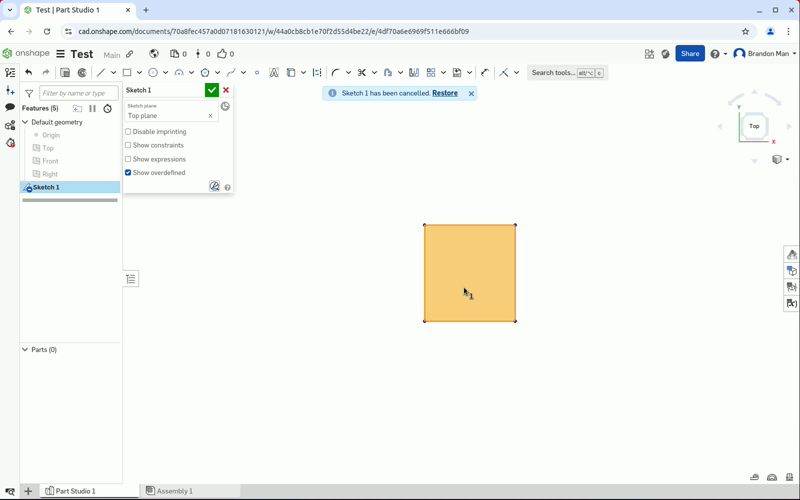
scroll(-6)
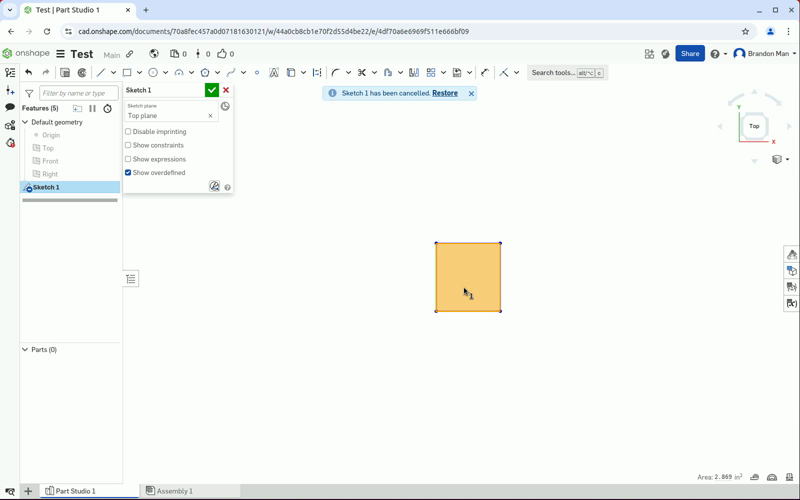
scroll(-6)
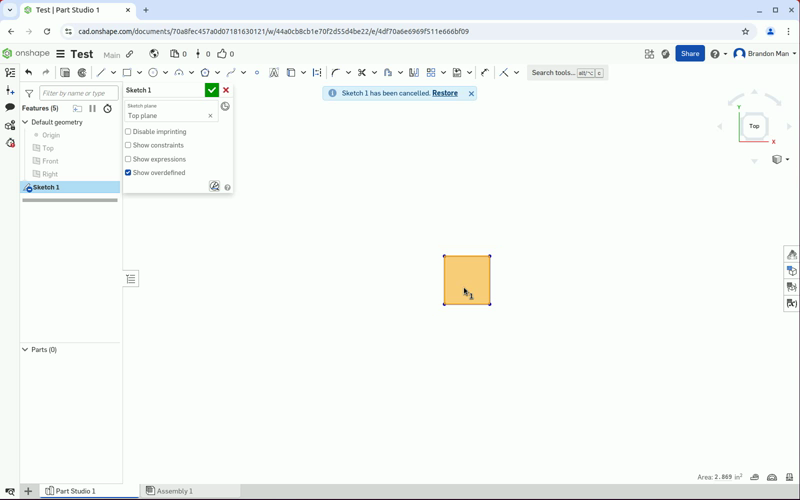
scroll(-6)
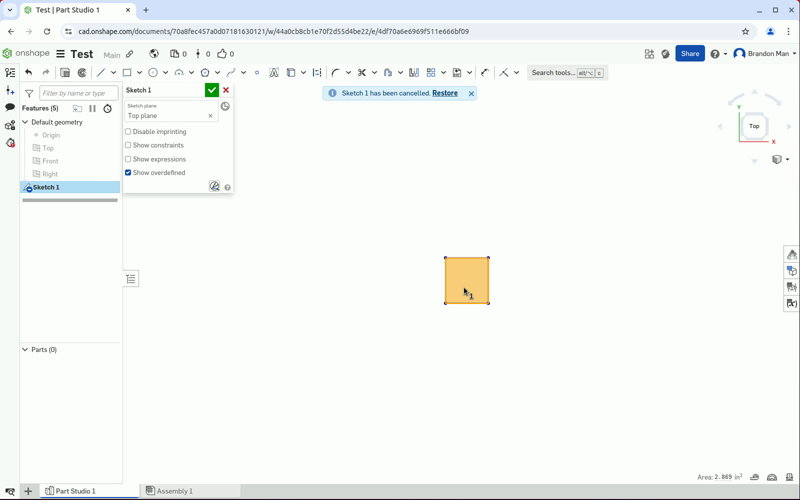
scroll(-6)
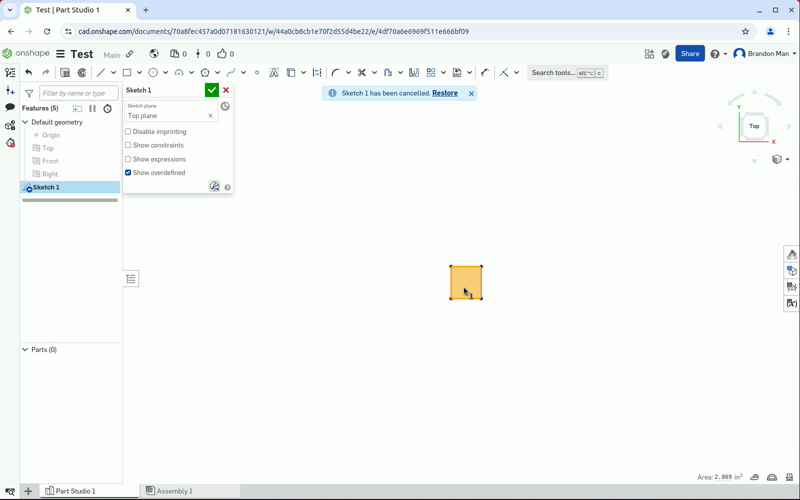
scroll(-6)
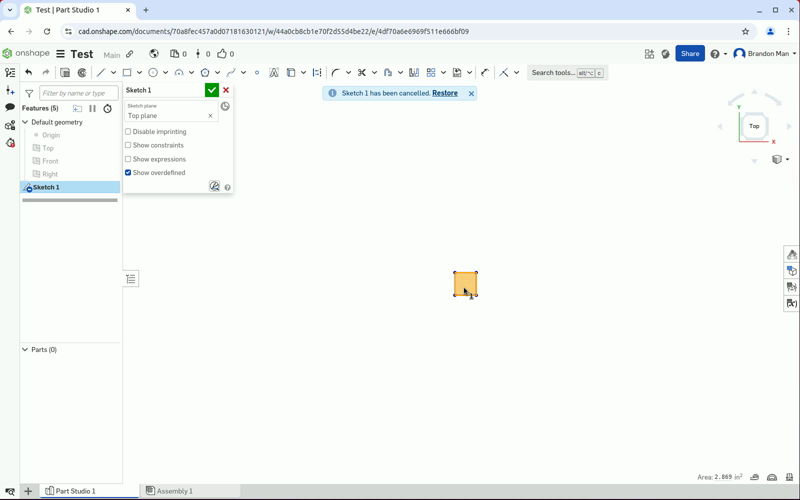
scroll(-6)
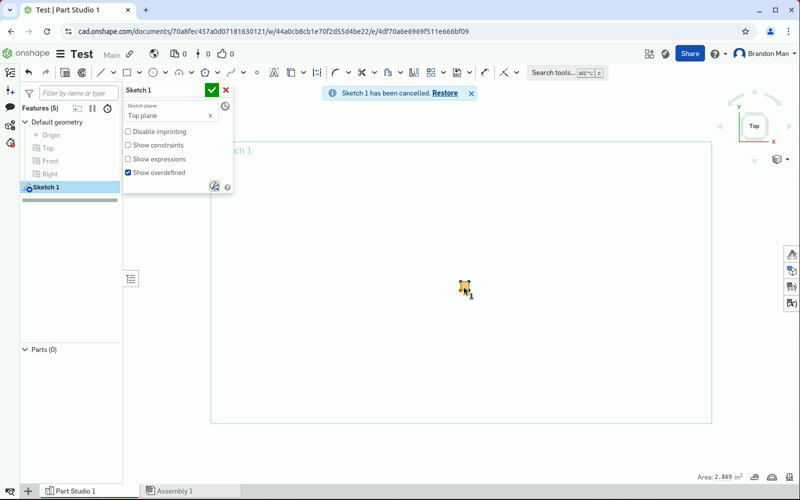
mouse_move(73, 352)
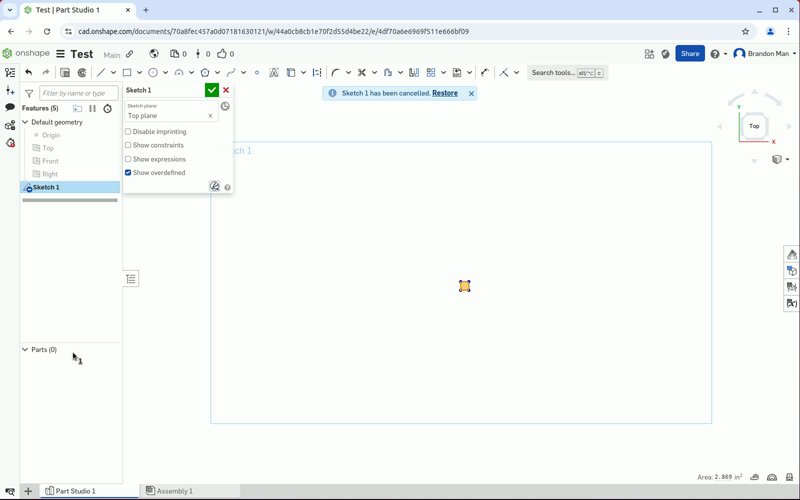
key(shift+y)
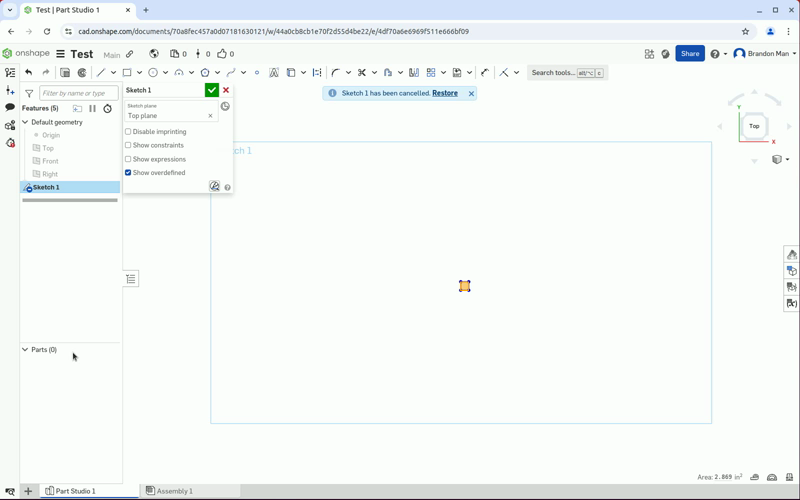
key(shift+e)
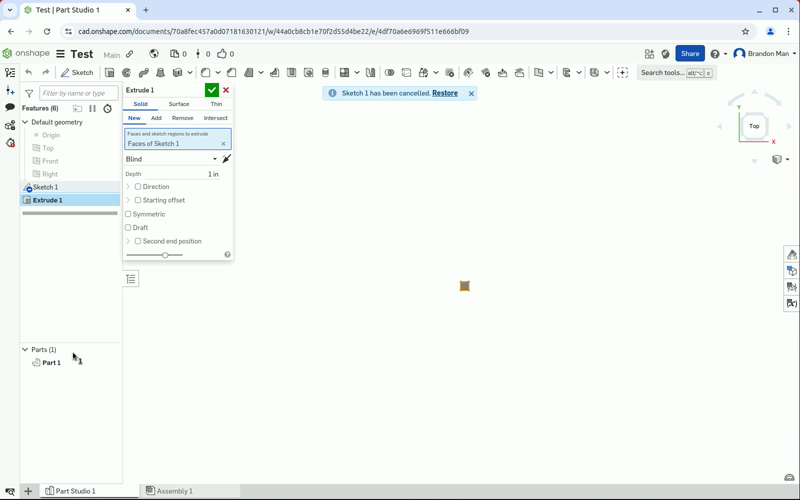
mouse_move(143, 106)
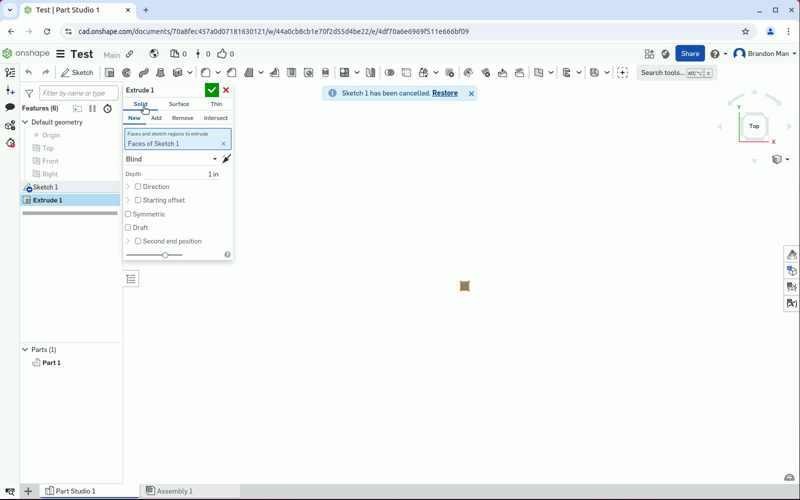
click(143, 106)
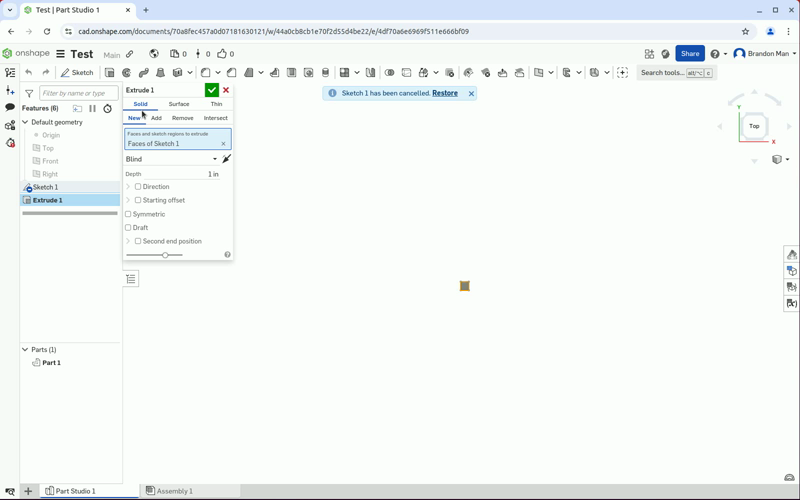
mouse_move(137, 120)
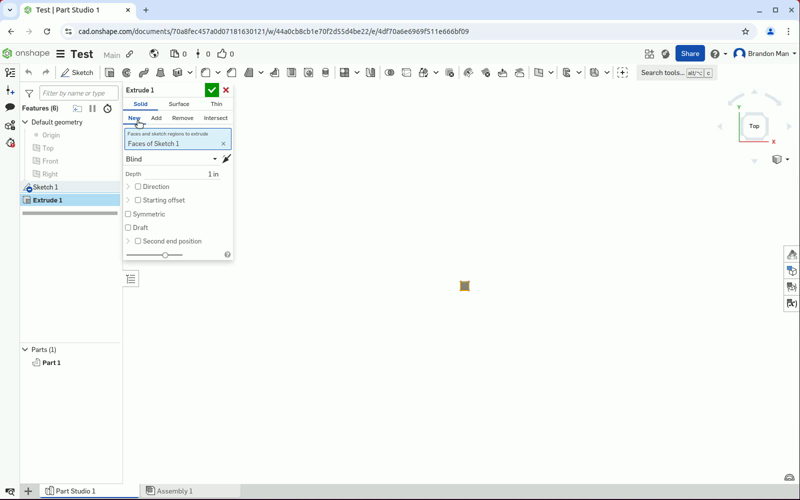
click(137, 120)
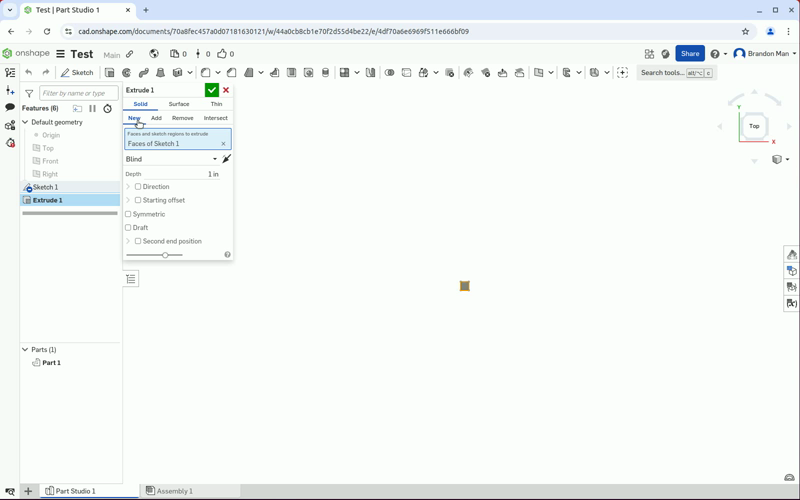
key(tab, 4)
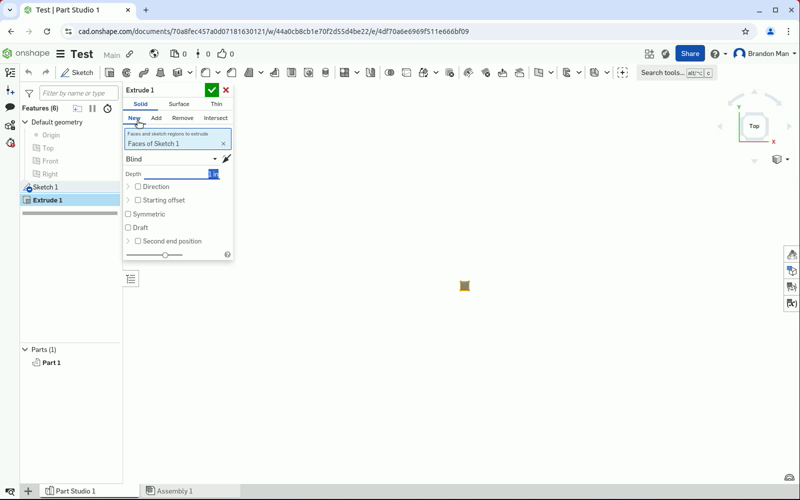
text(23.108)
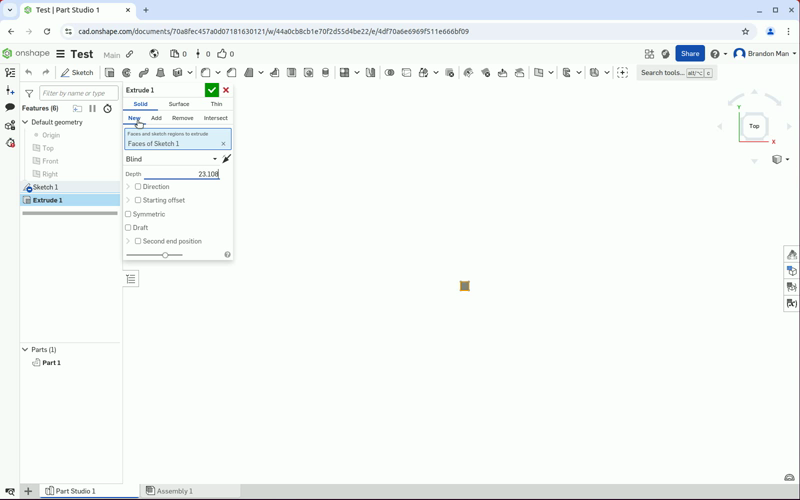
key(enter)
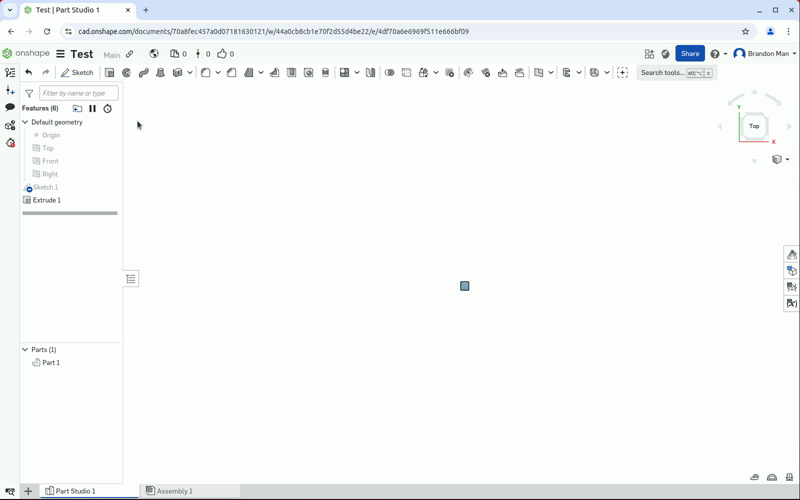
key(shift+h)
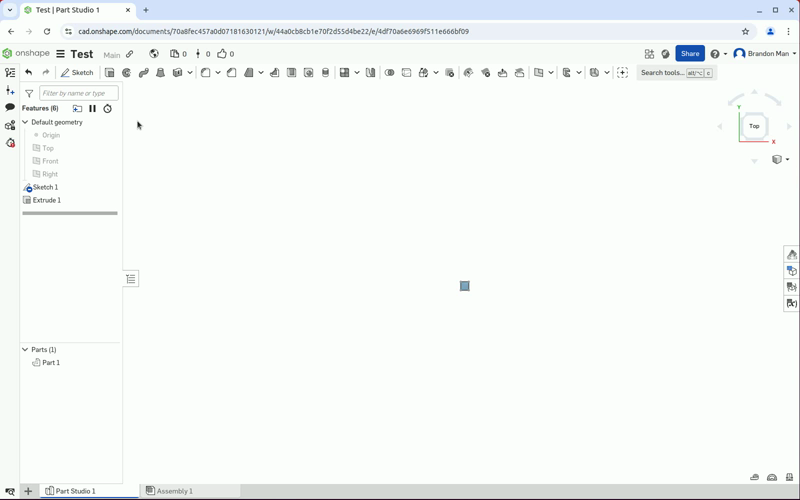
key(shift+h)
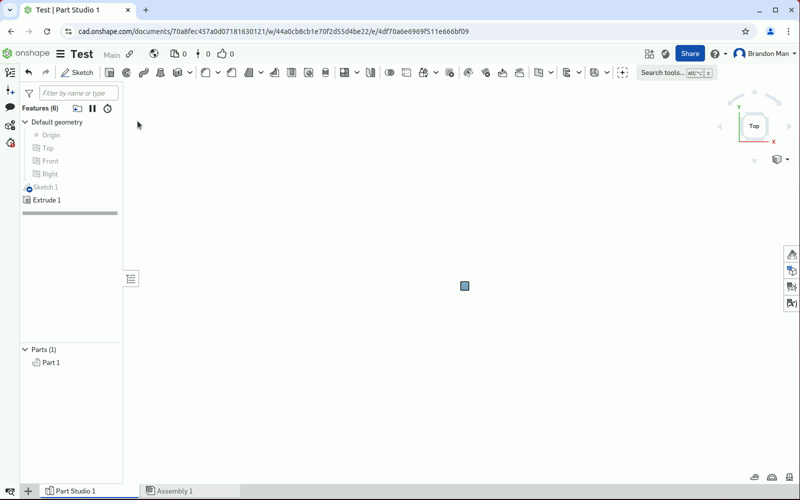
mouse_move(73, 189)
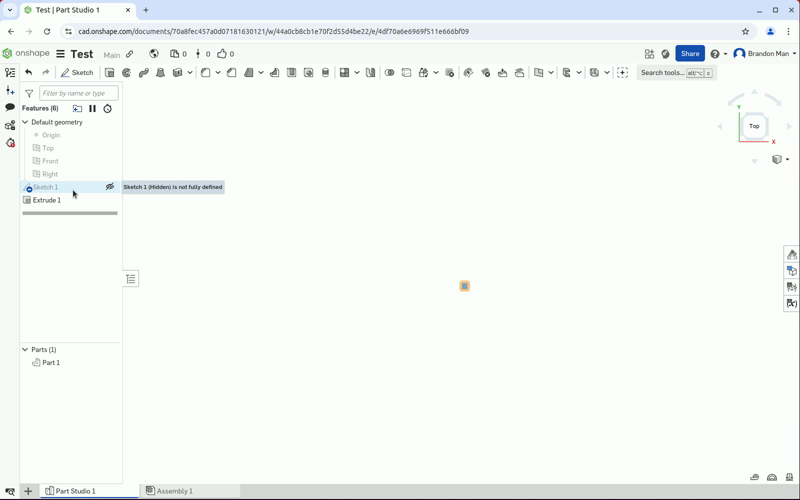
click(73, 189)
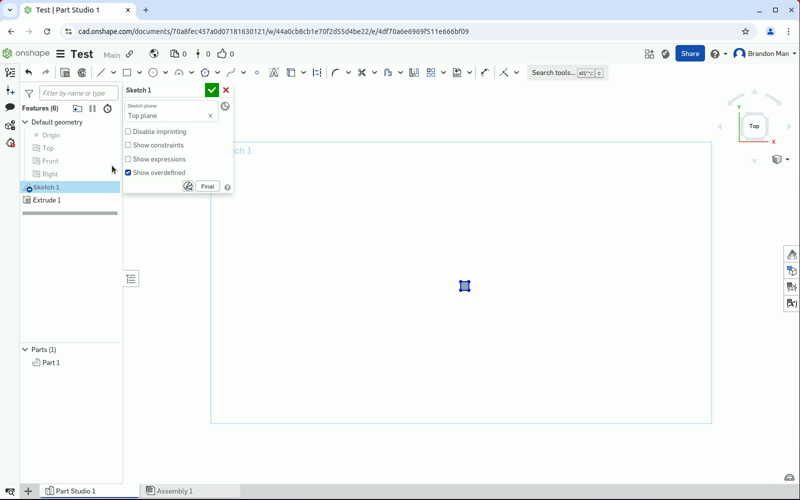
mouse_move(229, 92)
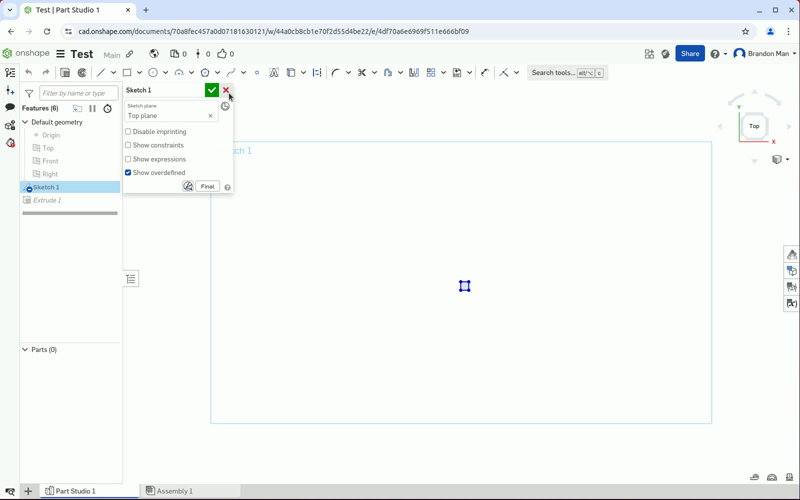
click(229, 92)
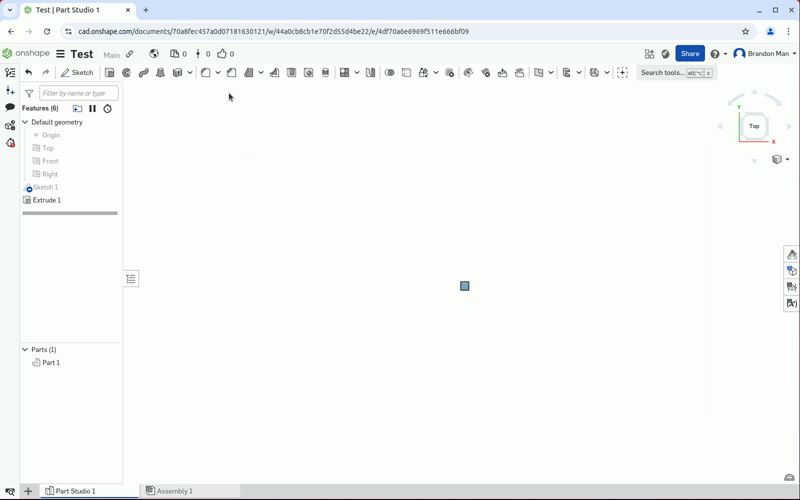
mouse_move(73, 352)
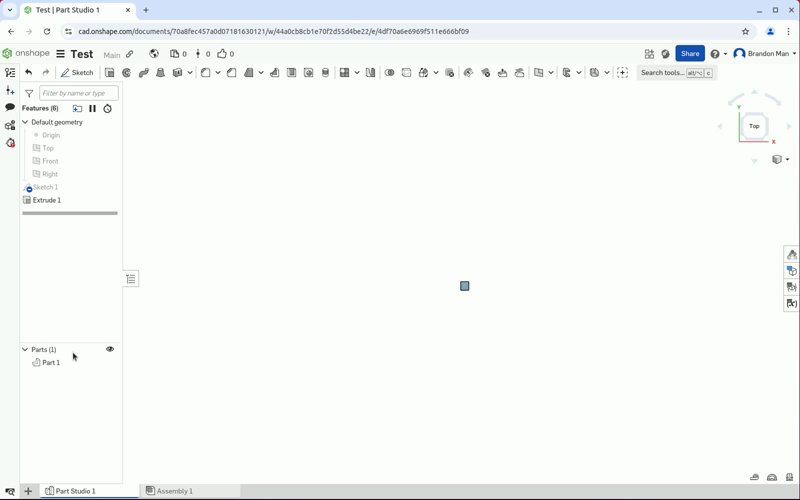
key(y)
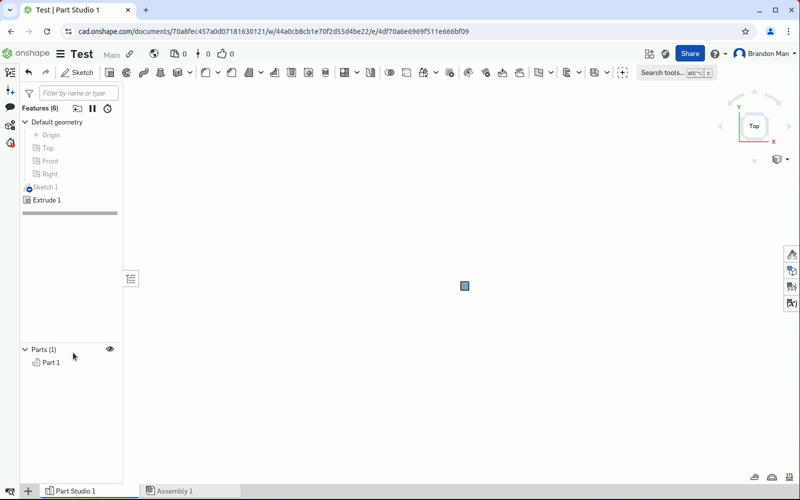
key(shift+p)
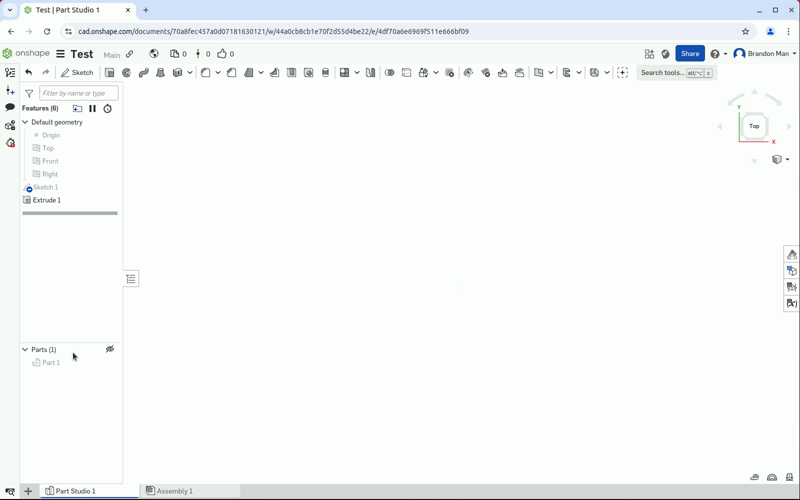
key(space)
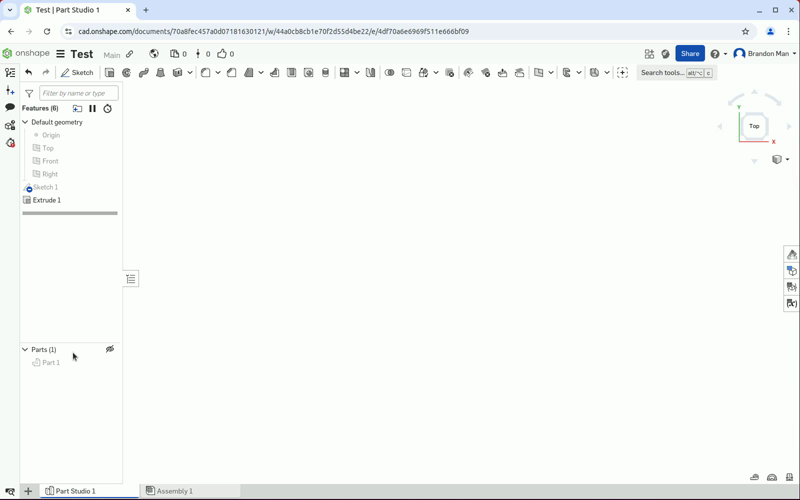
key_down(shift)
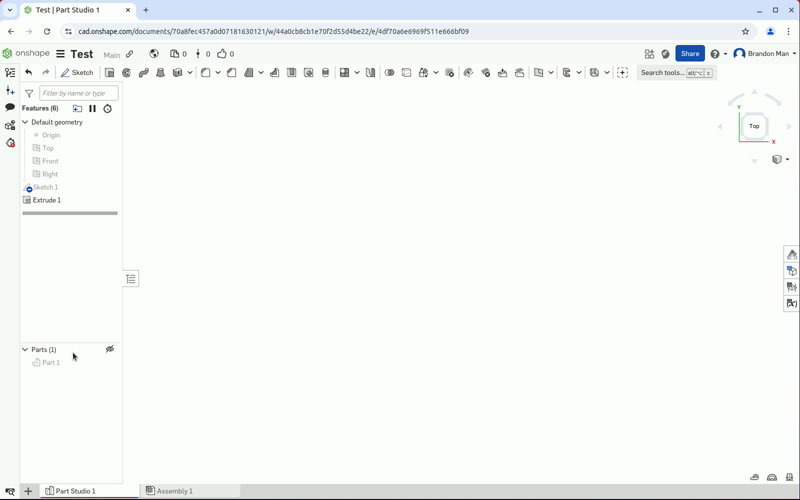
key(up)
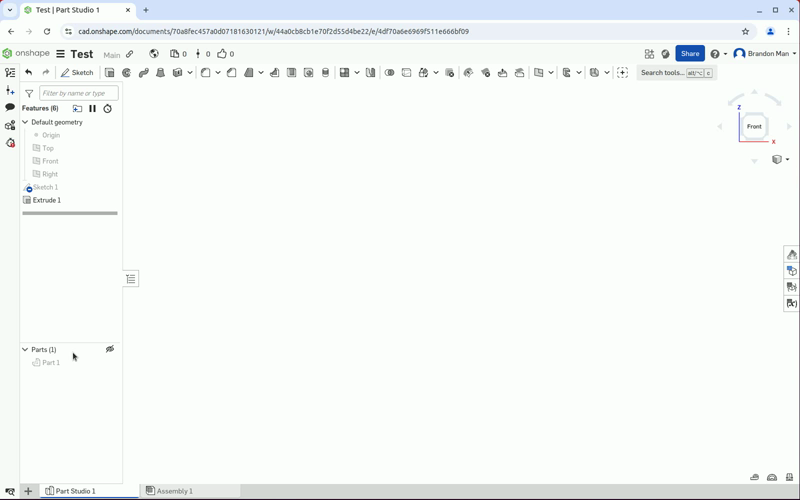
key_up(shift)
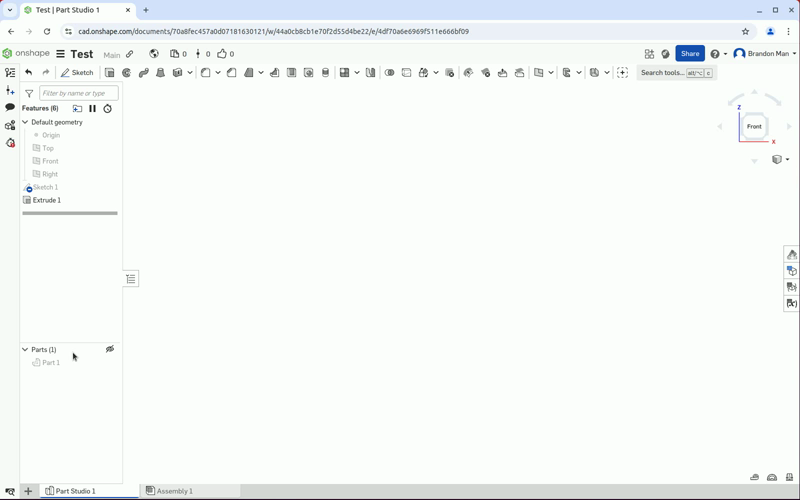
key(space)
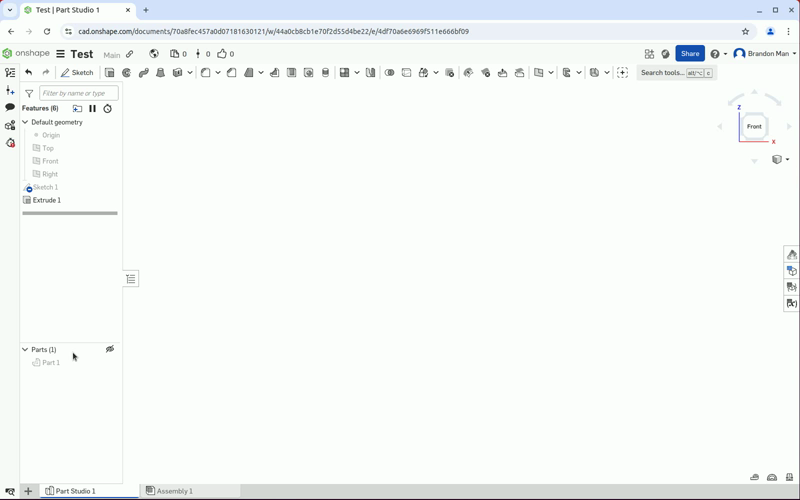
key_down(shift)
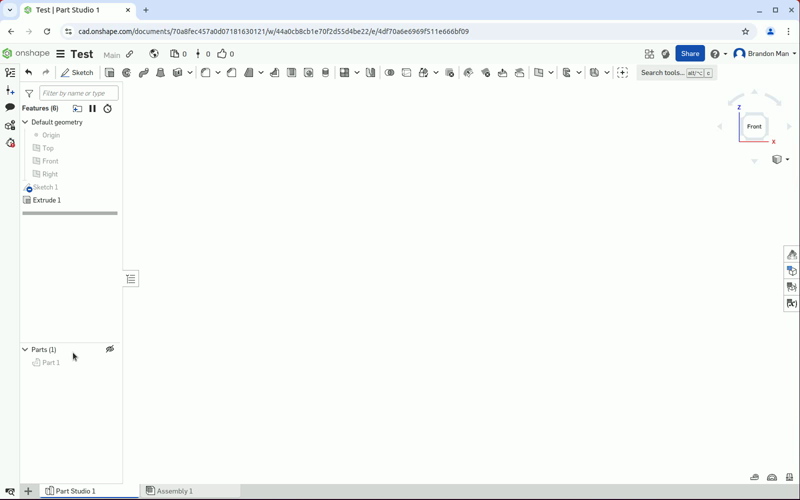
key(left)
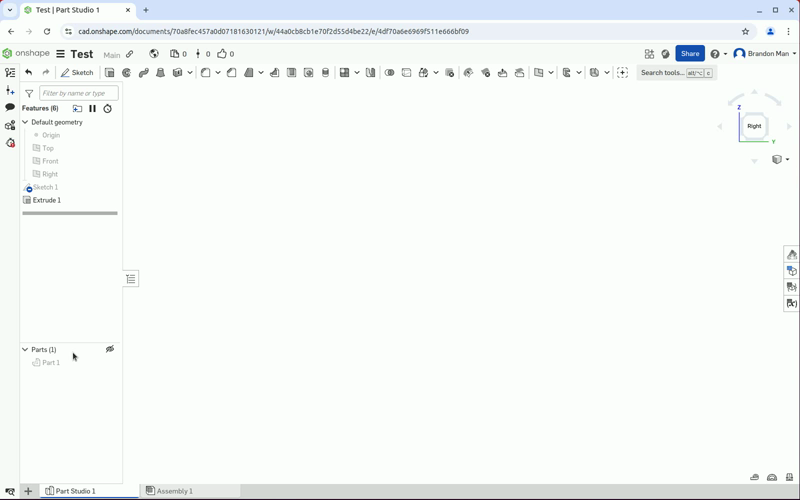
key_up(shift)
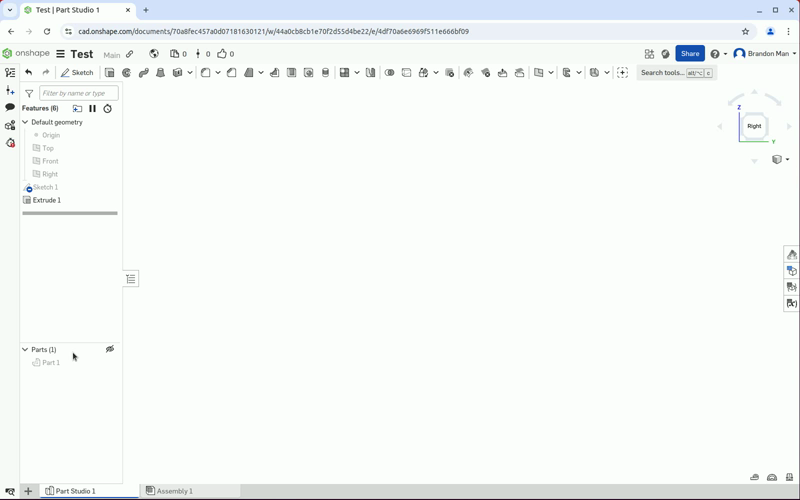
mouse_move(73, 352)
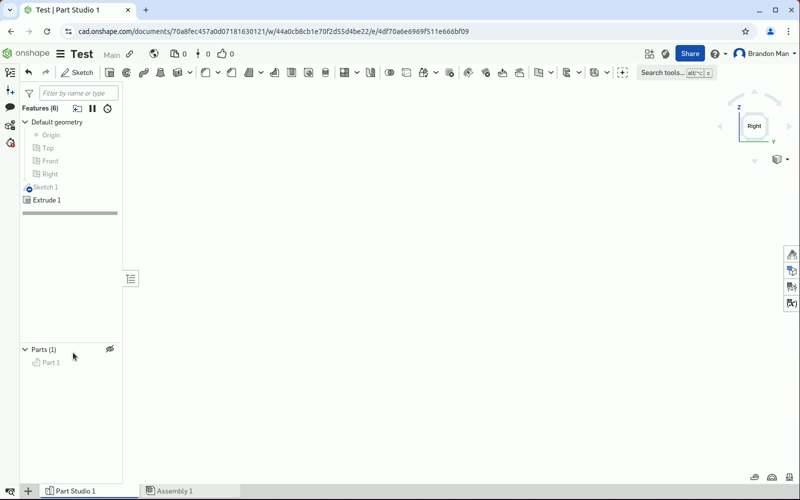
key(shift+y)
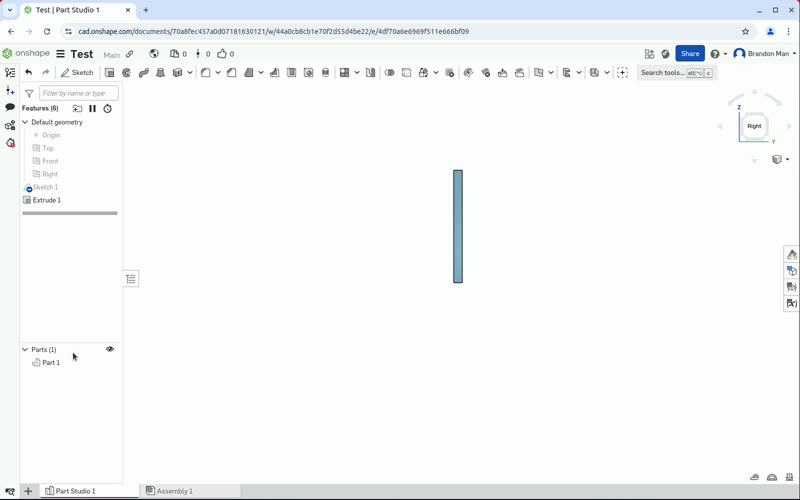
mouse_move(541, 75)
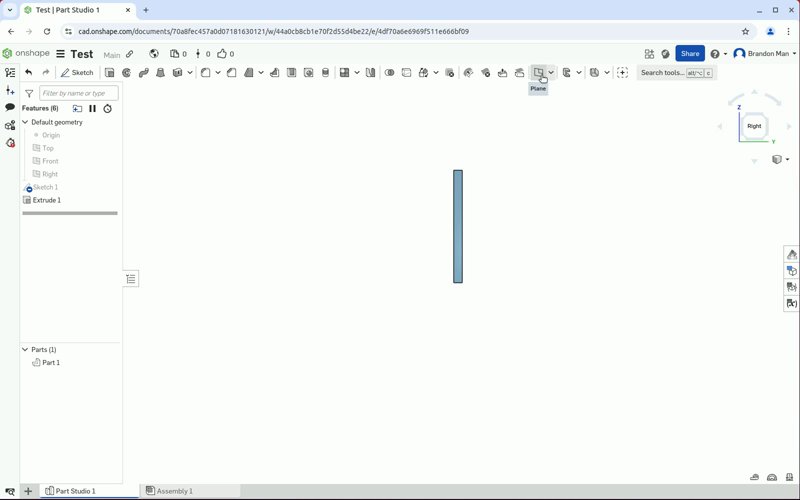
click(541, 75)
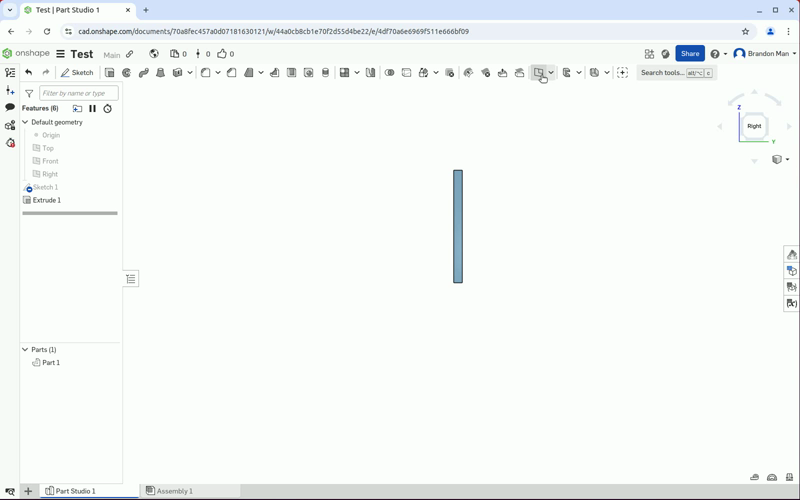
mouse_move(73, 176)
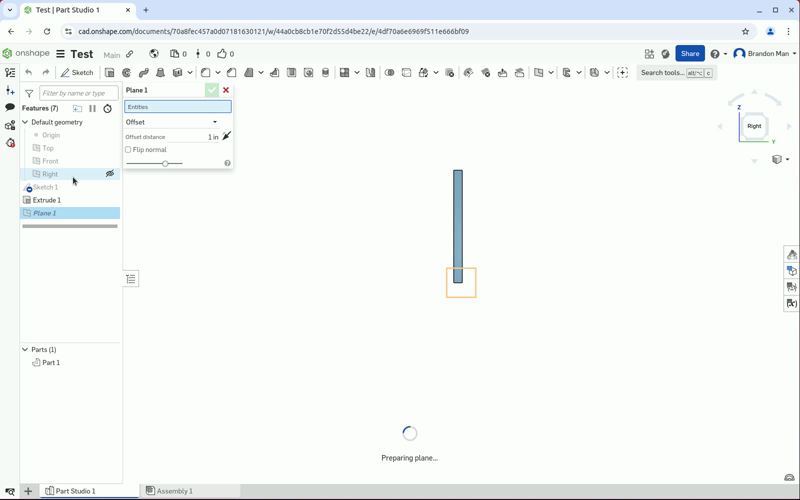
click(73, 176)
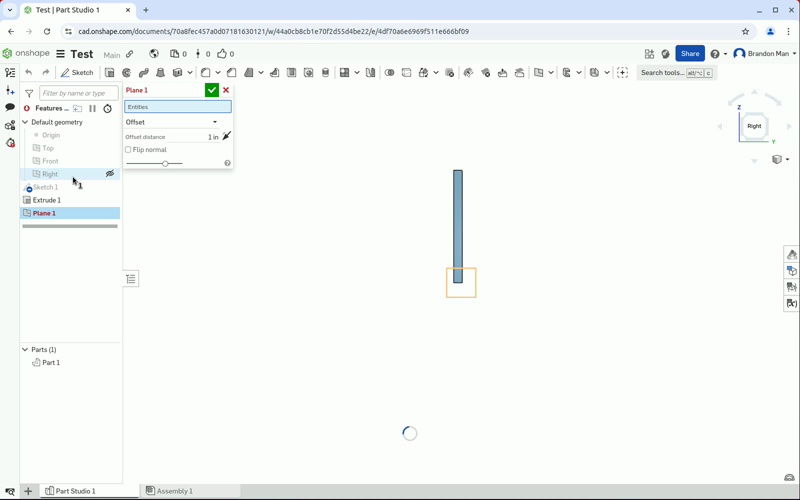
key(tab, 2)
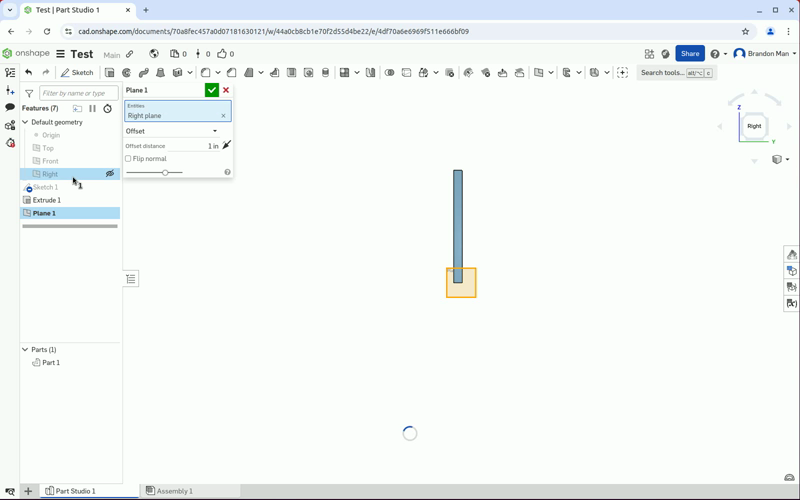
text(1.448)
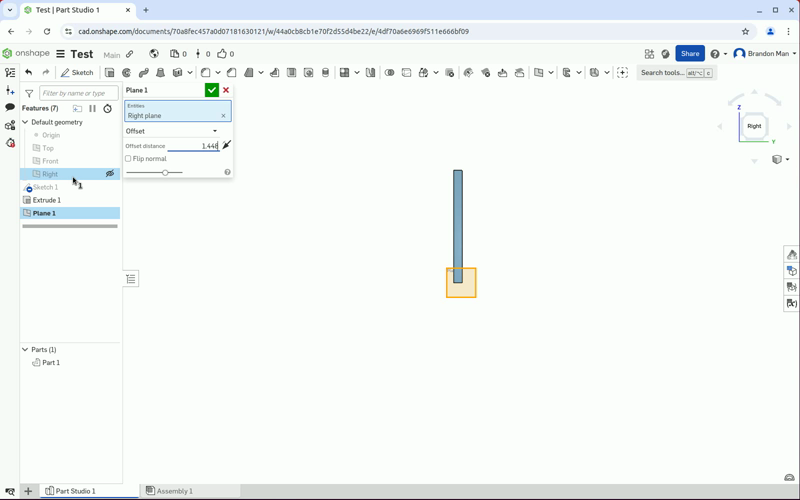
key(enter, 2)
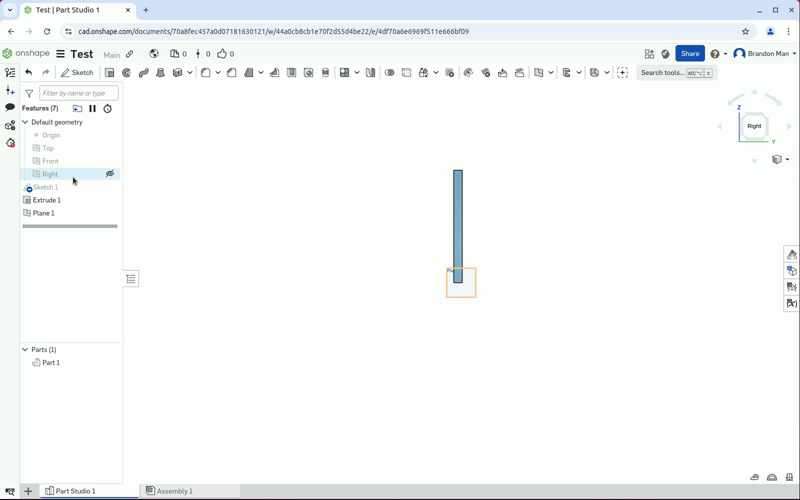
key(shift+s)
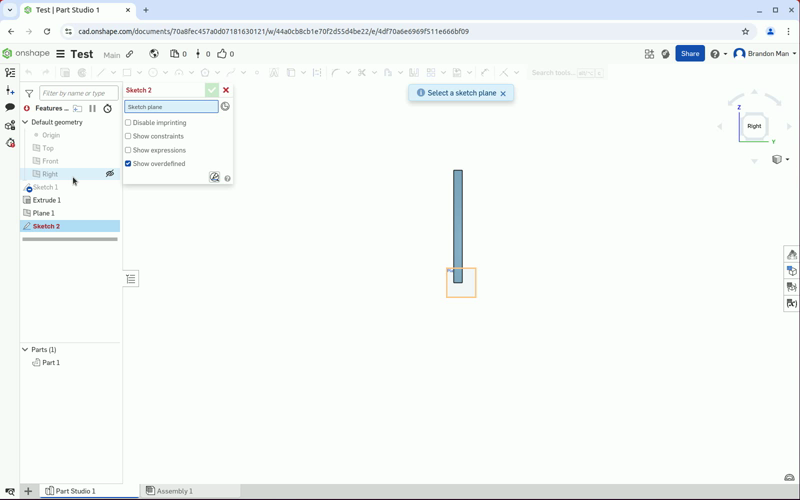
mouse_move(73, 215)
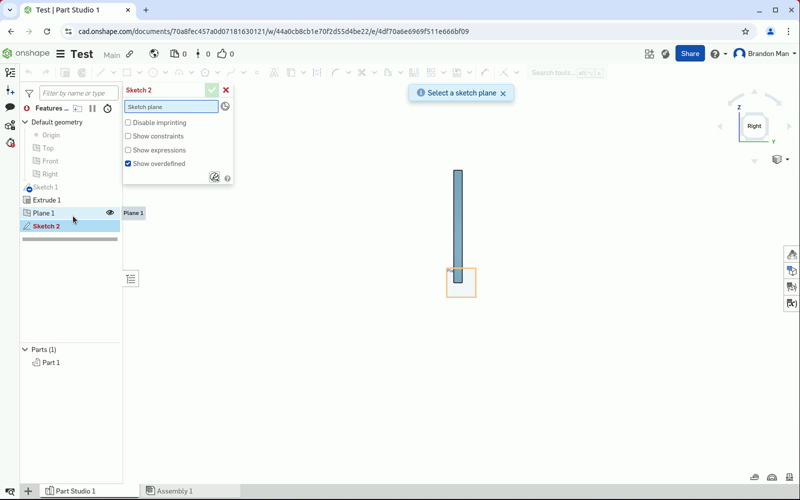
click(73, 215)
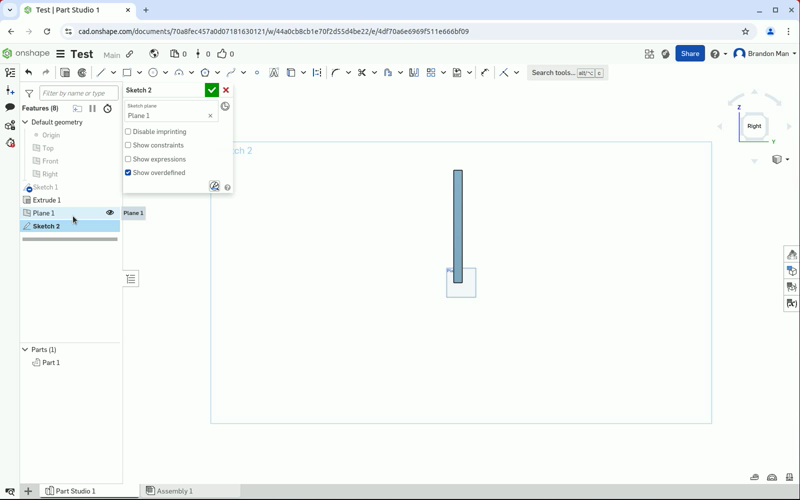
mouse_move(73, 352)
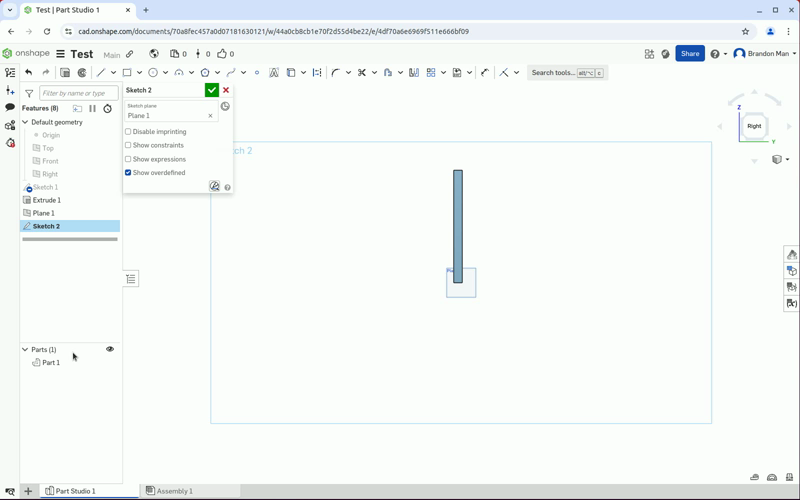
key(y)
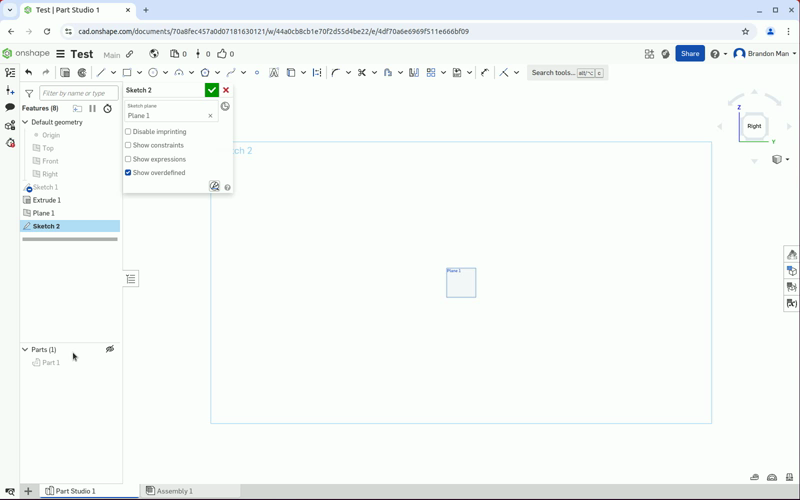
key(l)
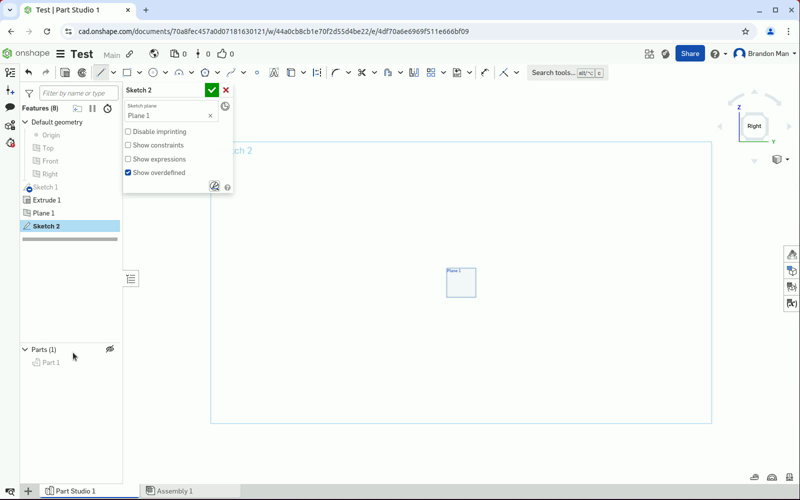
key_down(shift)
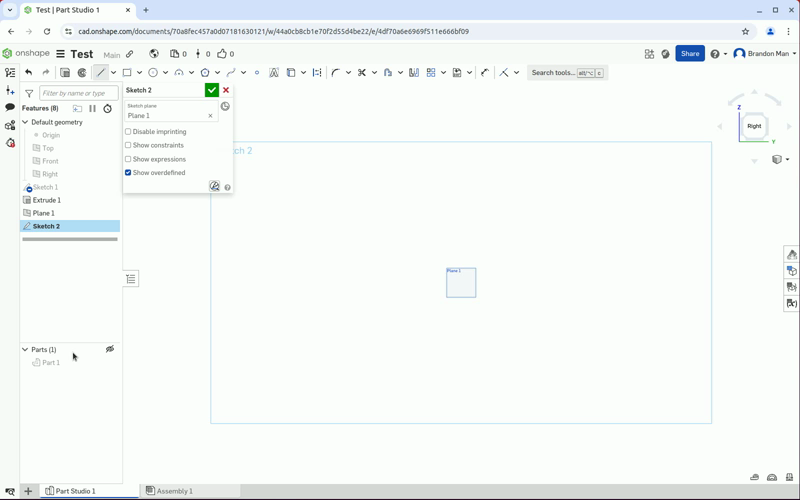
mouse_move(456, 180)
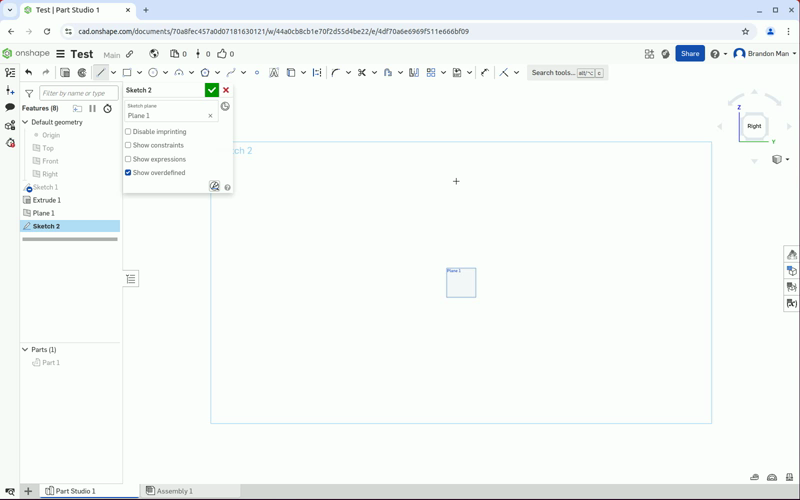
click(456, 180)
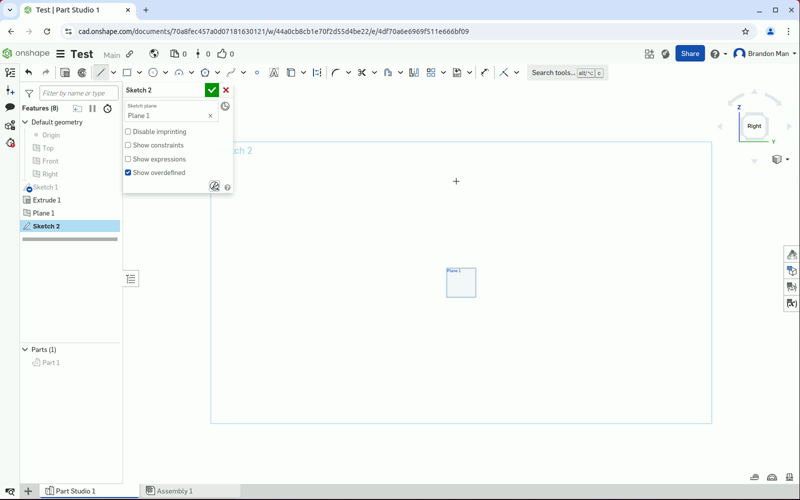
key_up(shift)
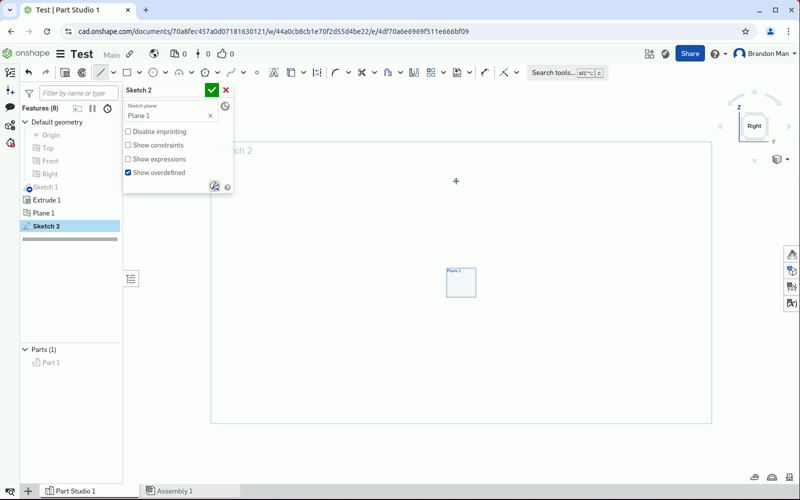
key_down(shift)
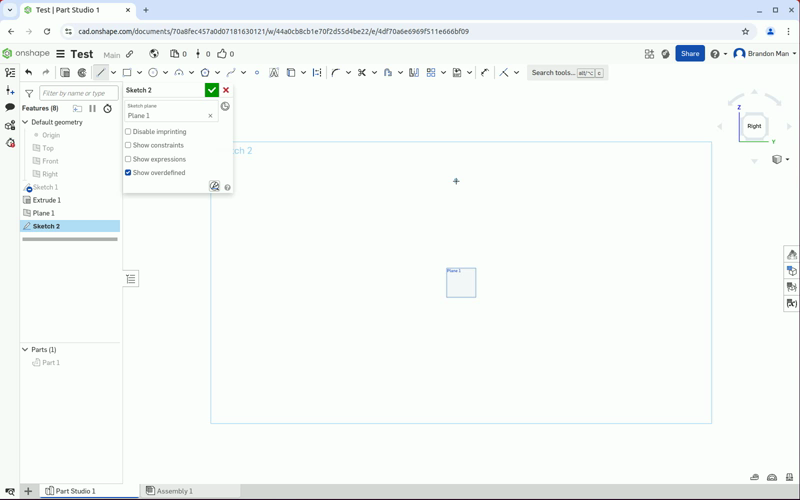
mouse_move(486, 180)
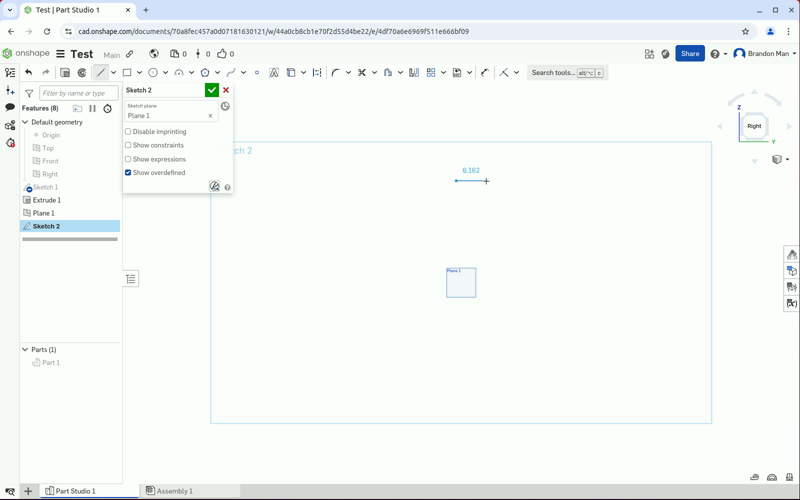
mouse_move(458, 180)
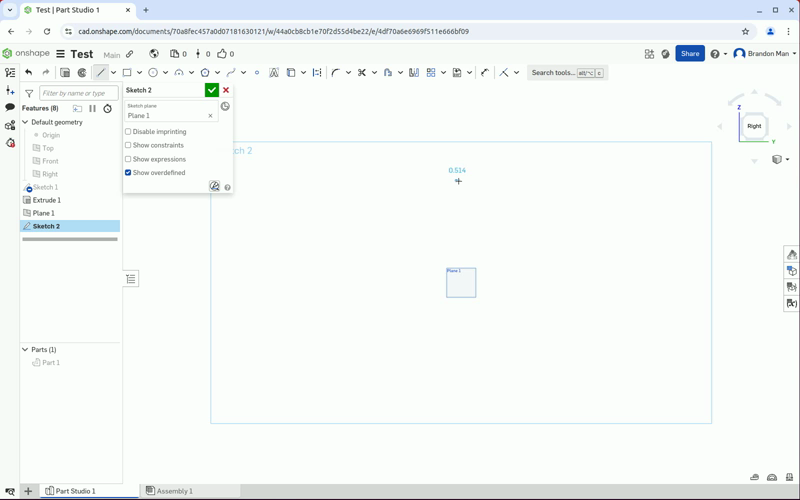
scroll(6)
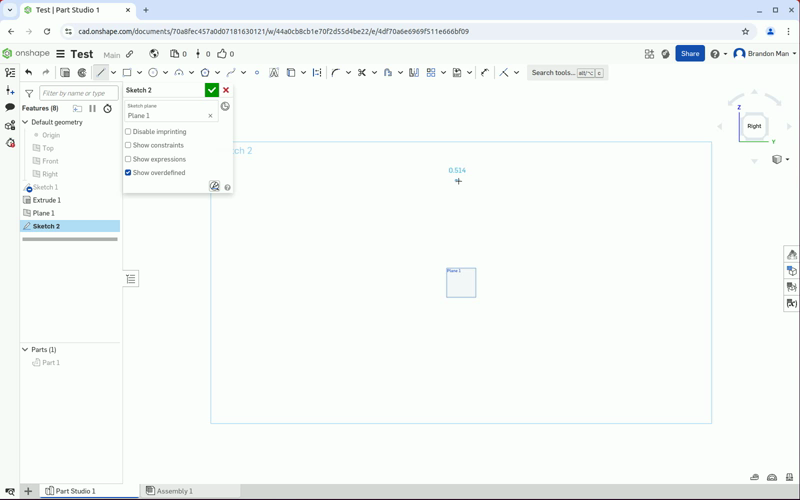
scroll(6)
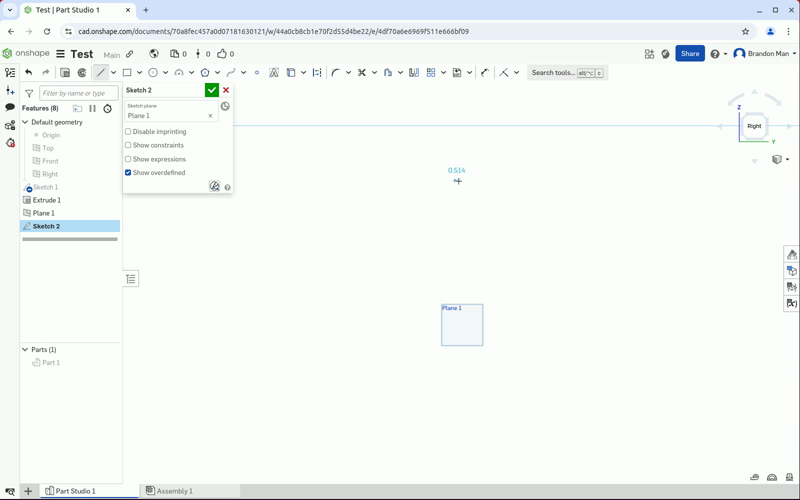
scroll(6)
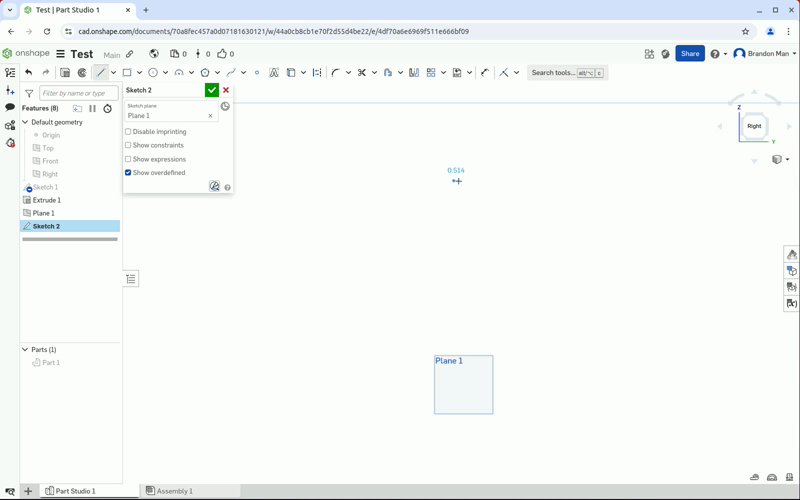
scroll(6)
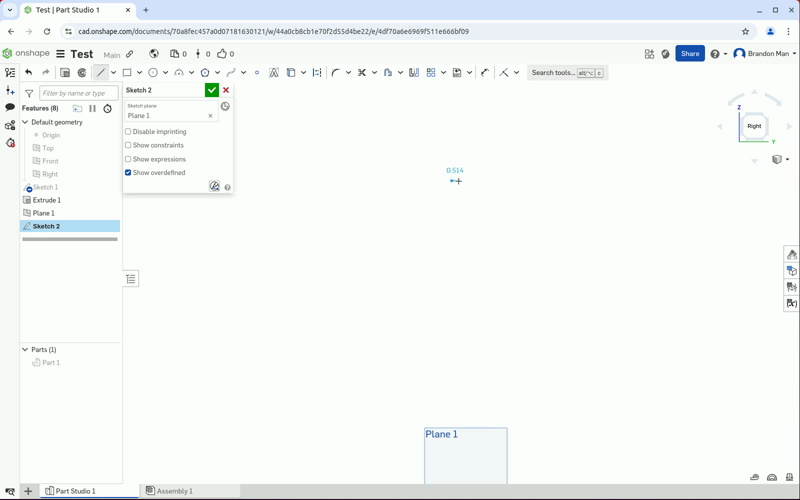
scroll(6)
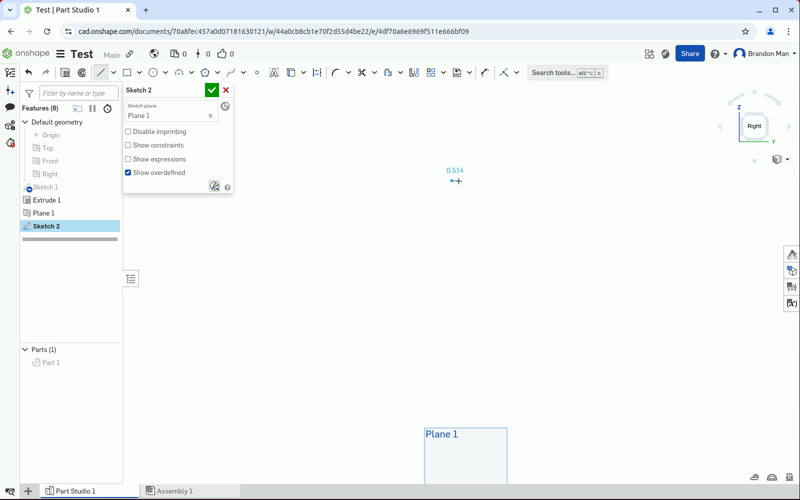
scroll(6)
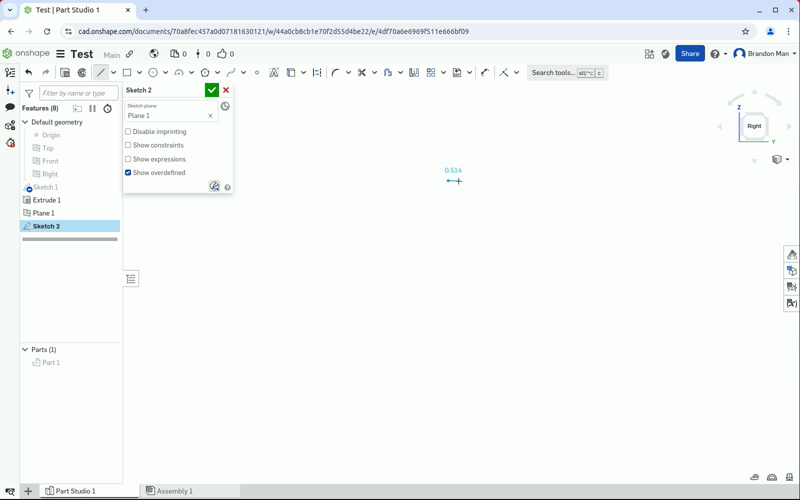
scroll(6)
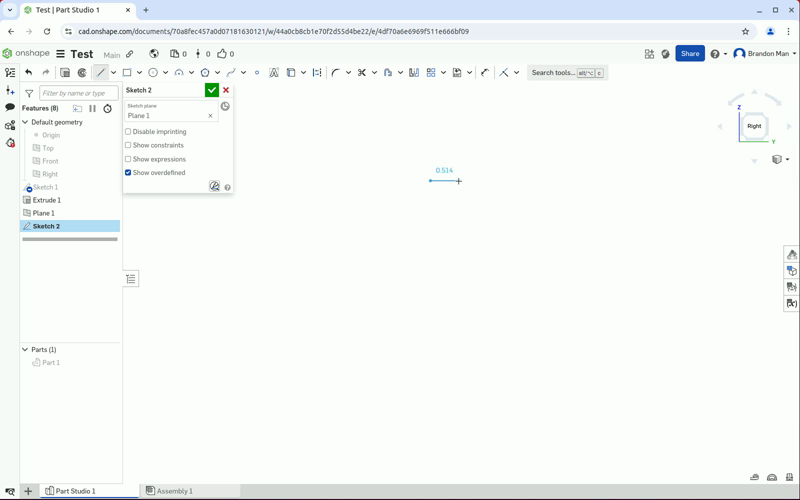
click(458, 180)
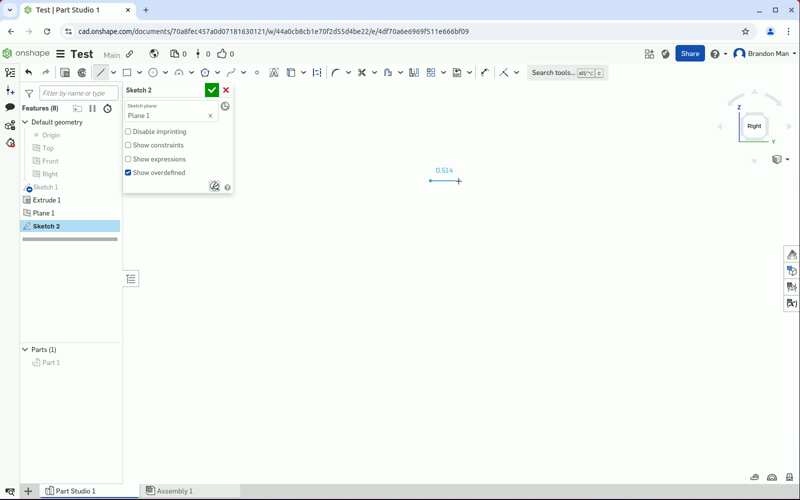
scroll(-6)
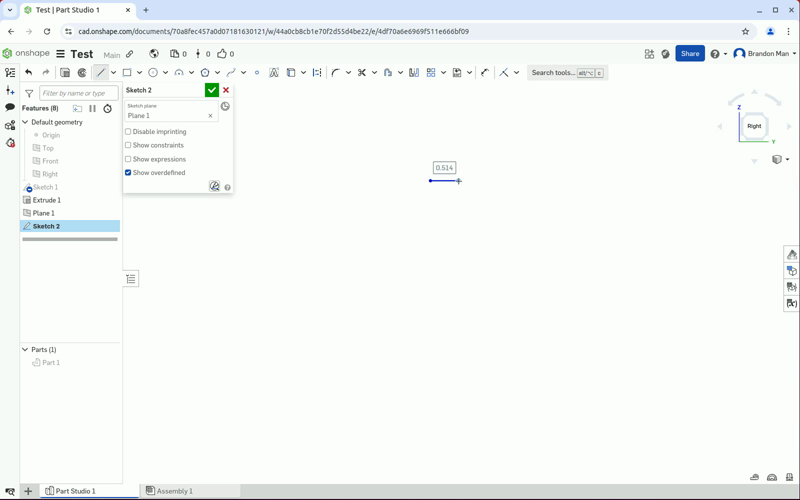
scroll(-6)
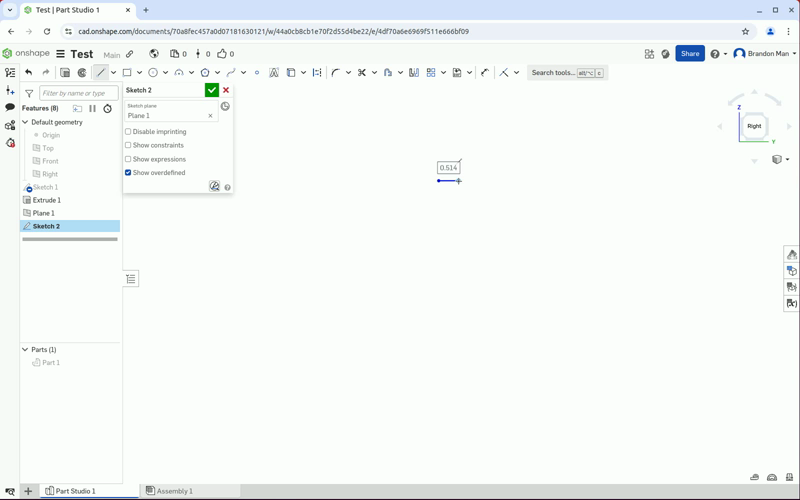
scroll(-6)
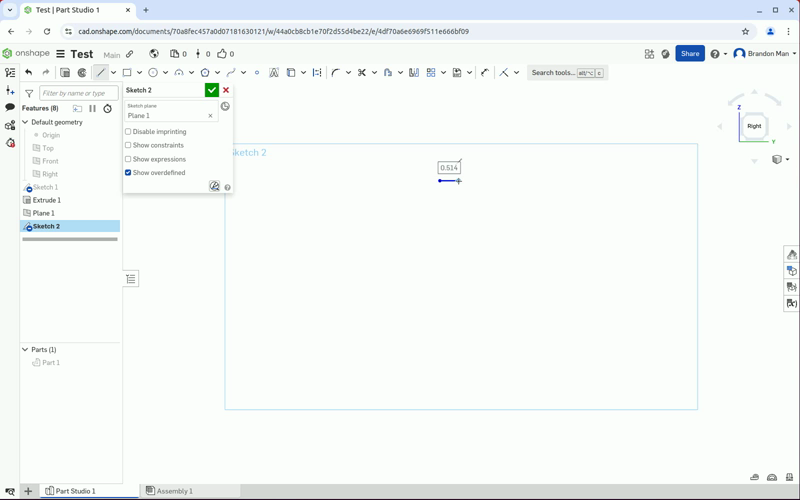
scroll(-6)
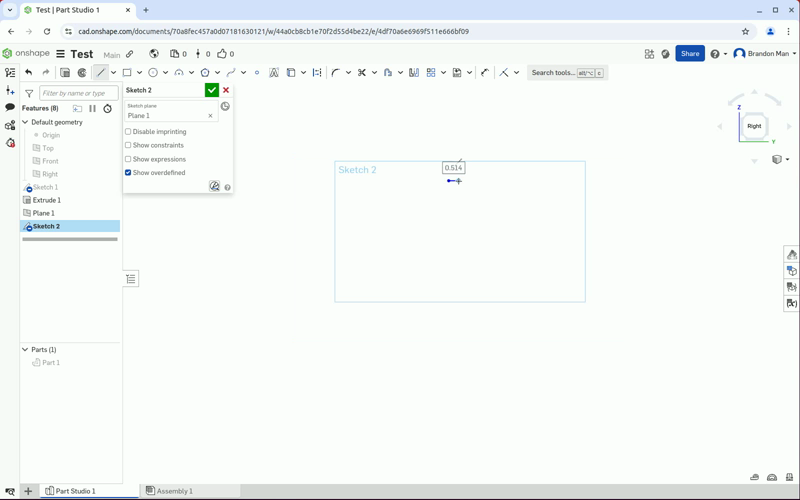
scroll(-6)
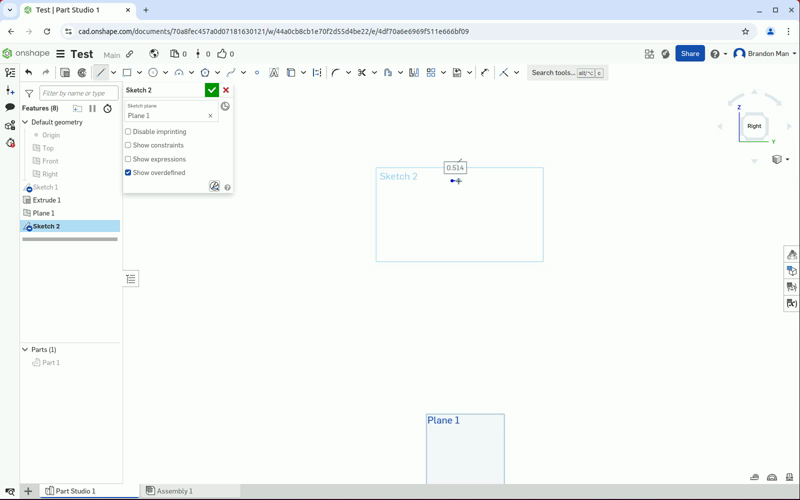
scroll(-6)
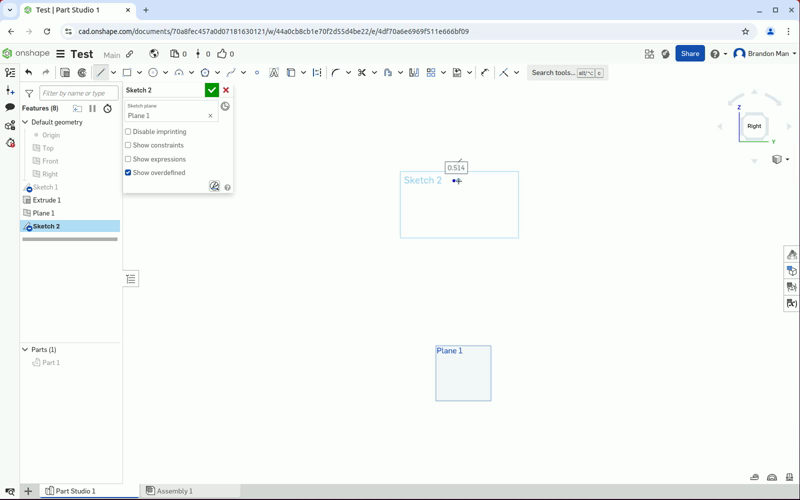
scroll(-6)
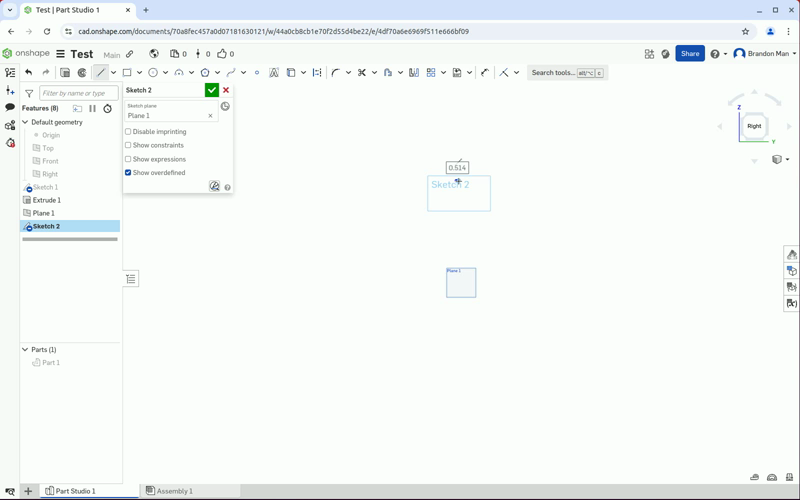
key_up(shift)
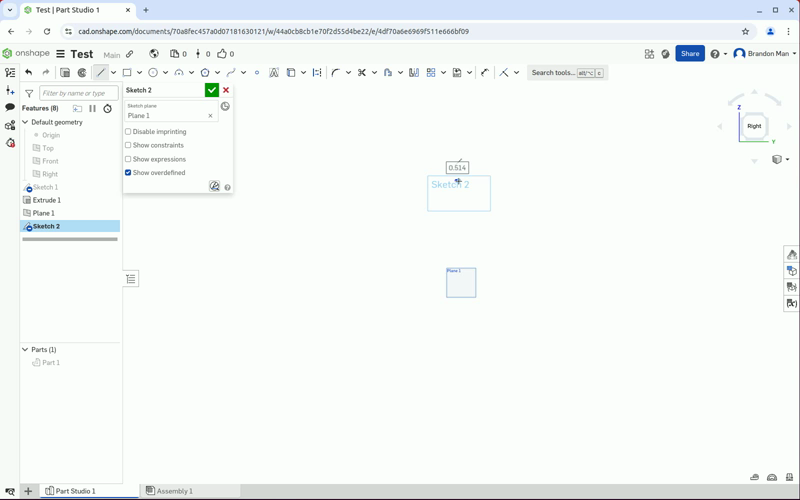
key_down(shift)
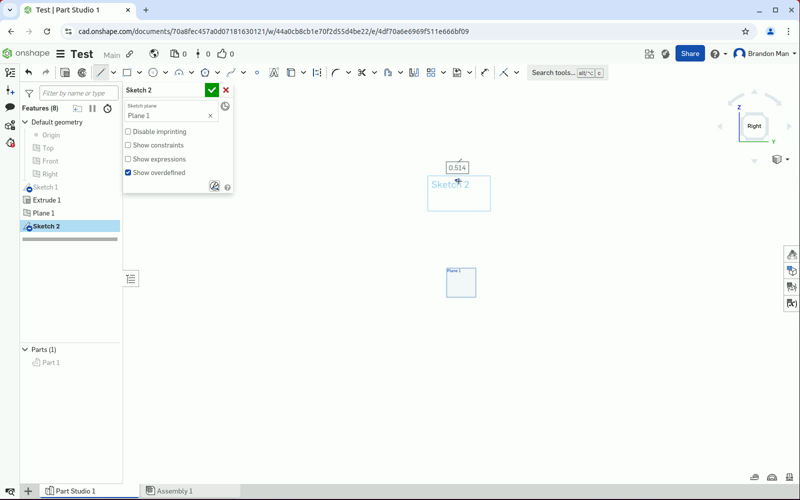
mouse_move(489, 180)
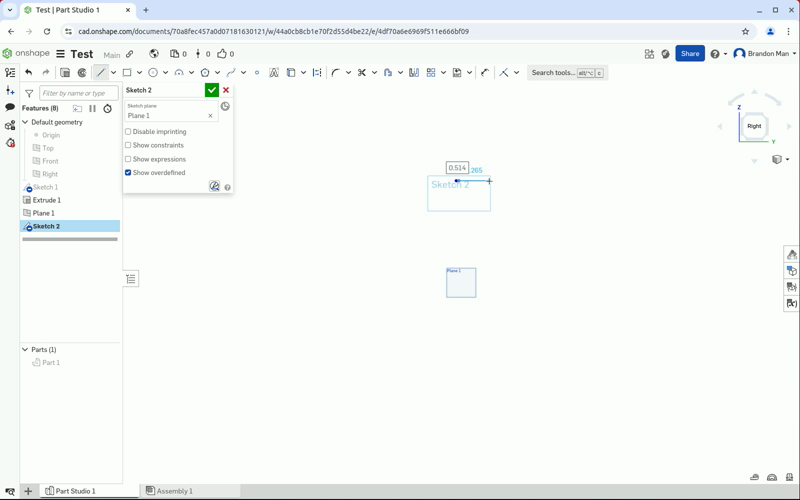
mouse_move(458, 172)
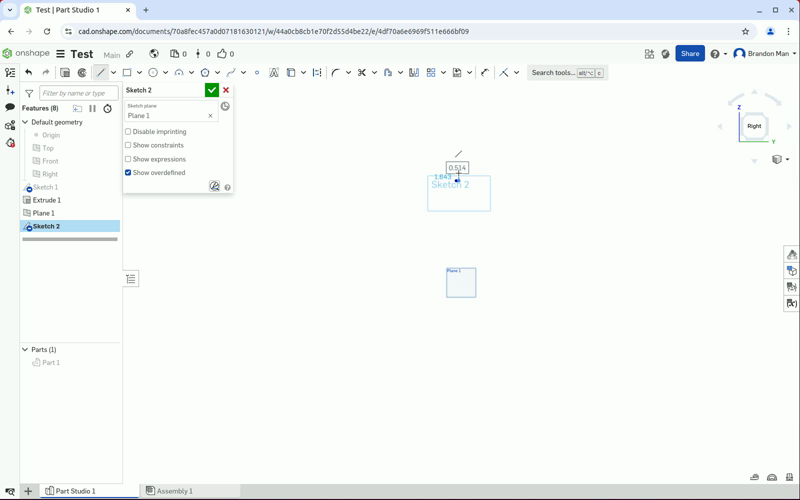
click(458, 172)
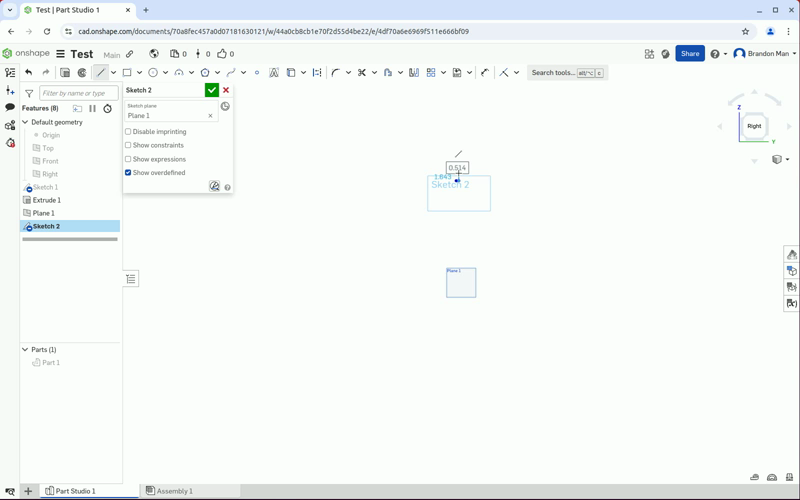
key_up(shift)
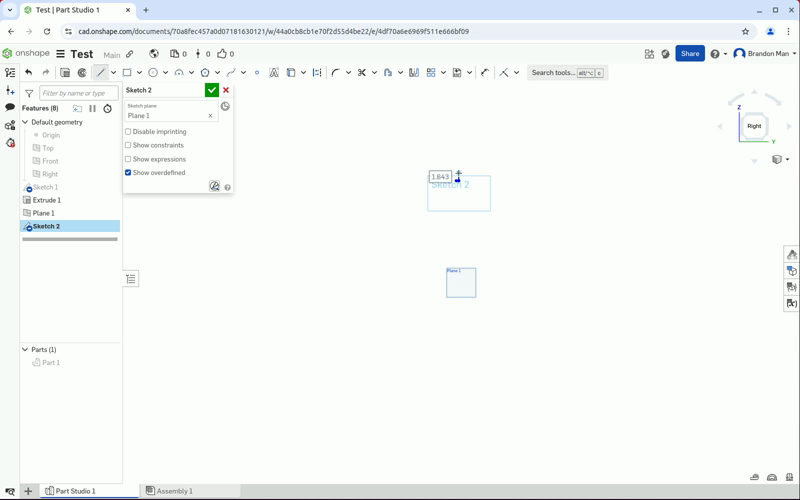
key_down(shift)
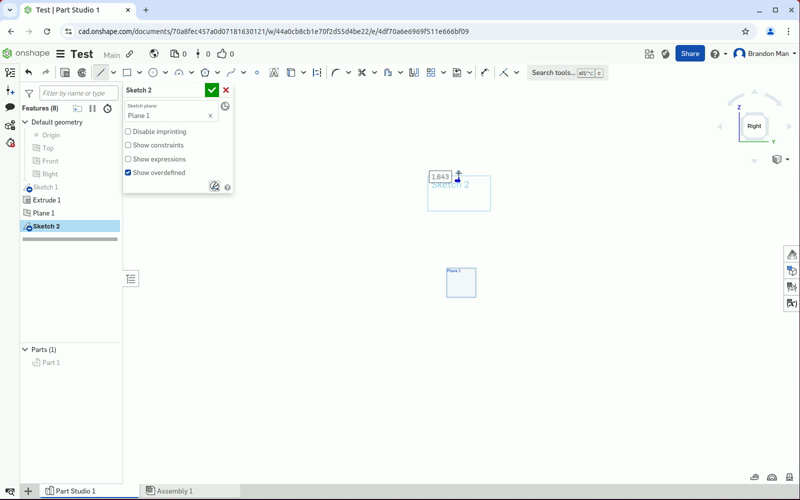
mouse_move(489, 172)
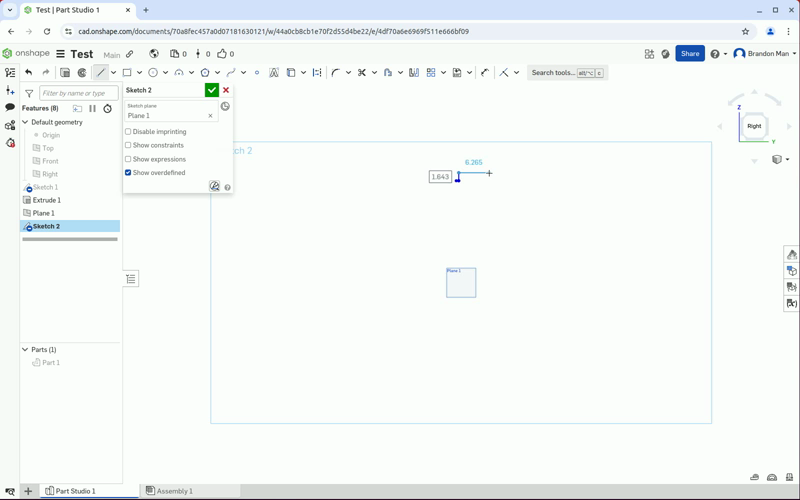
mouse_move(456, 172)
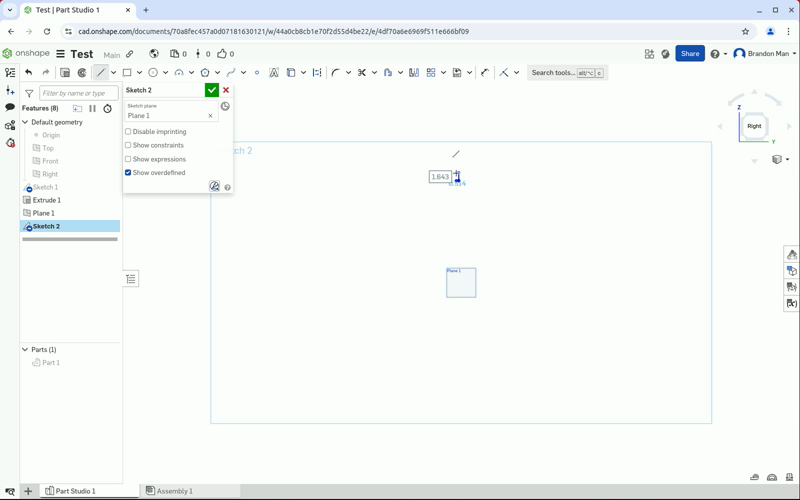
scroll(6)
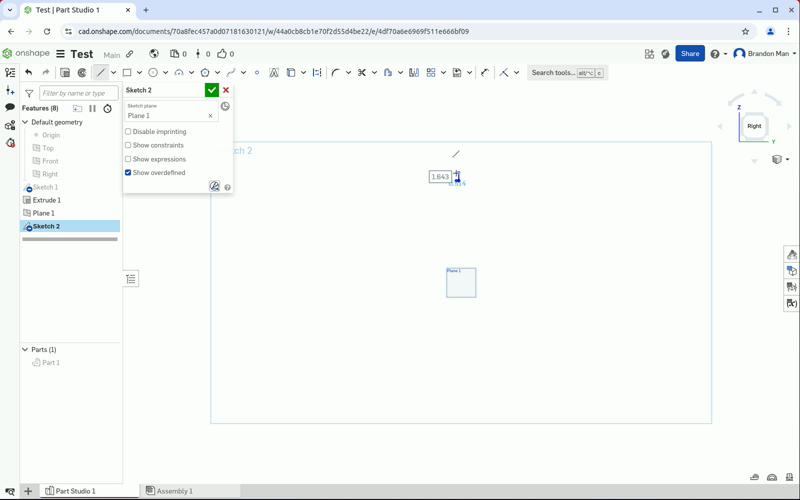
scroll(6)
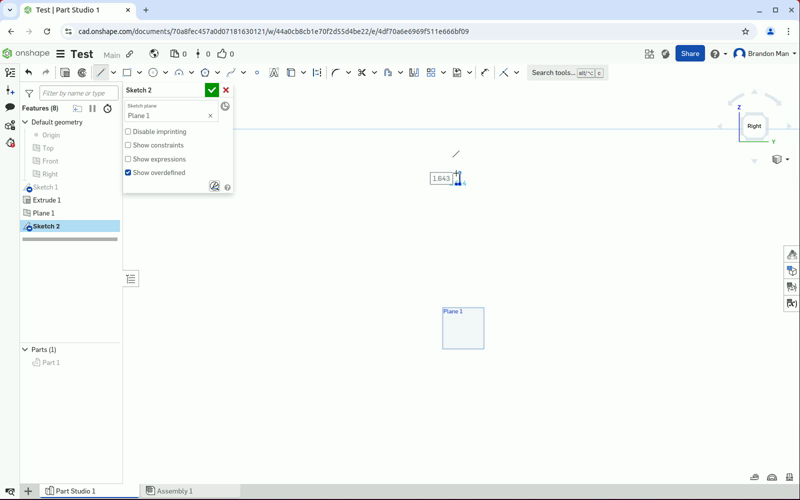
scroll(6)
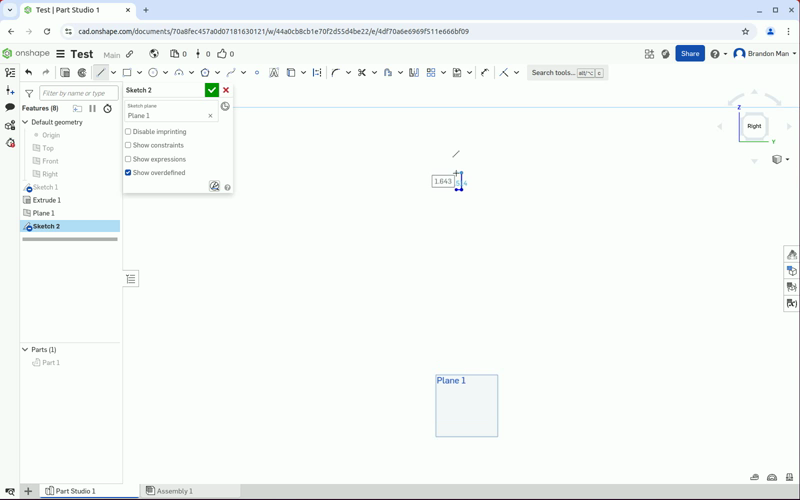
scroll(6)
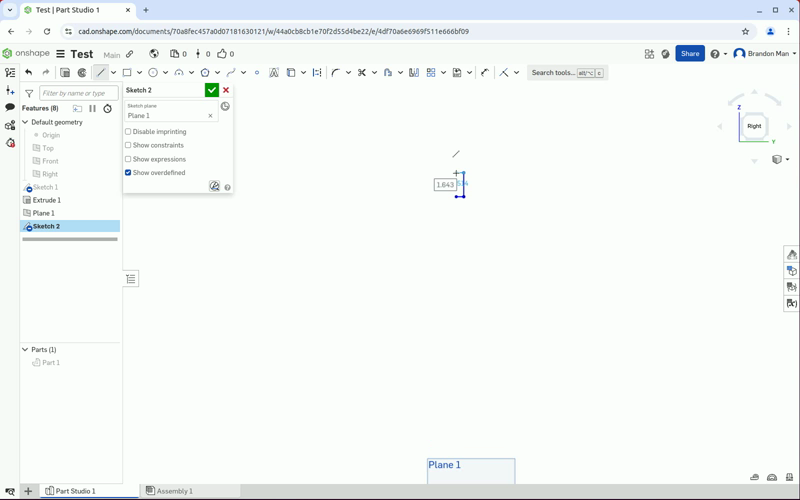
scroll(6)
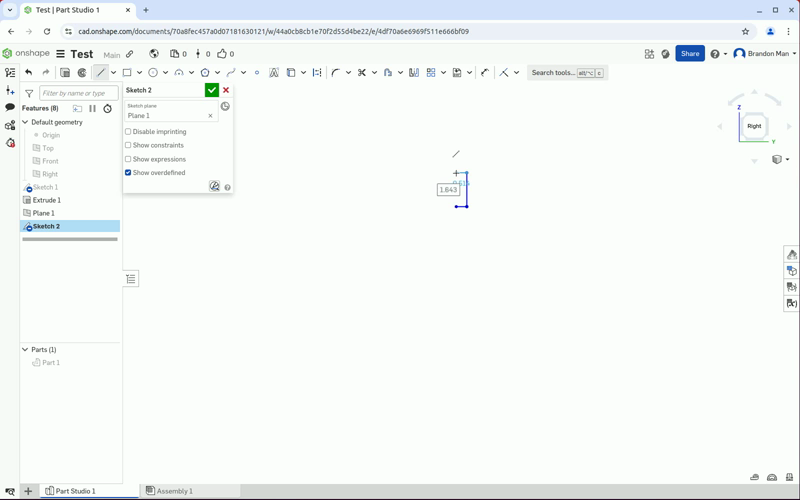
scroll(6)
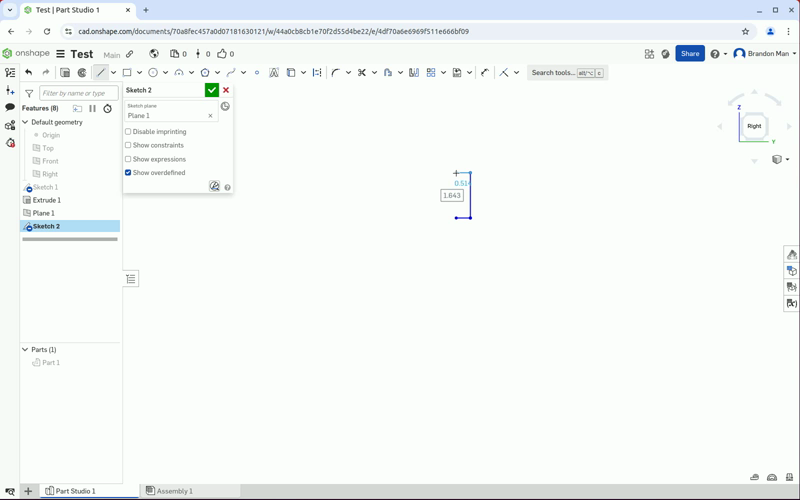
scroll(6)
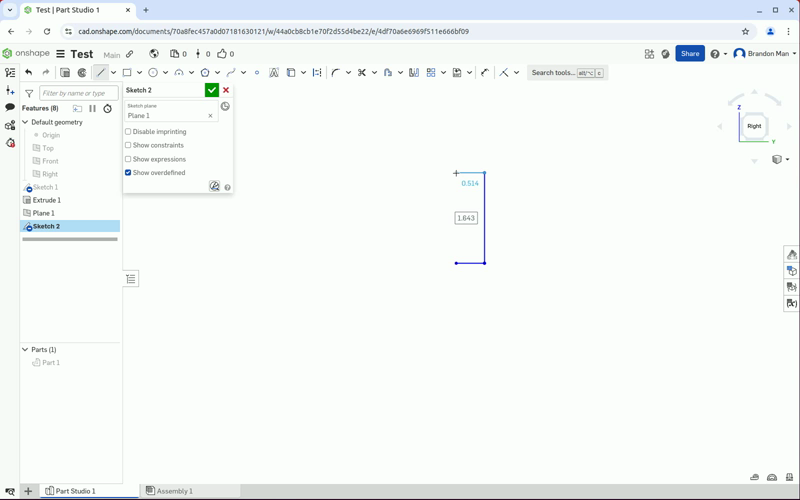
click(456, 172)
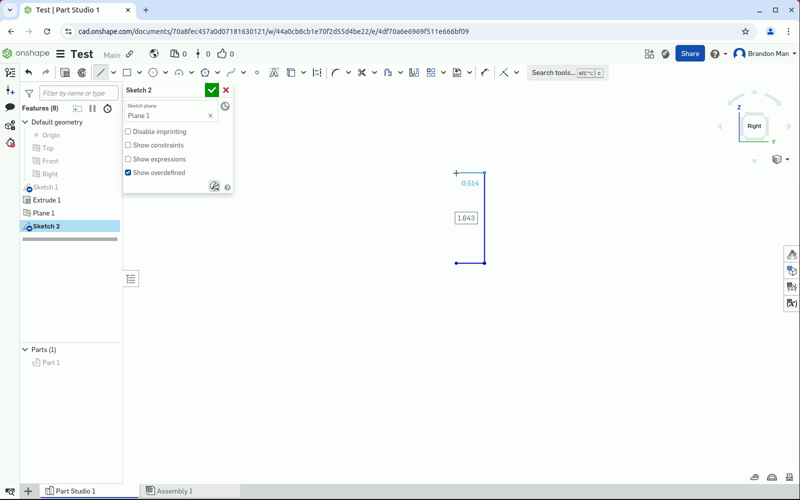
scroll(-6)
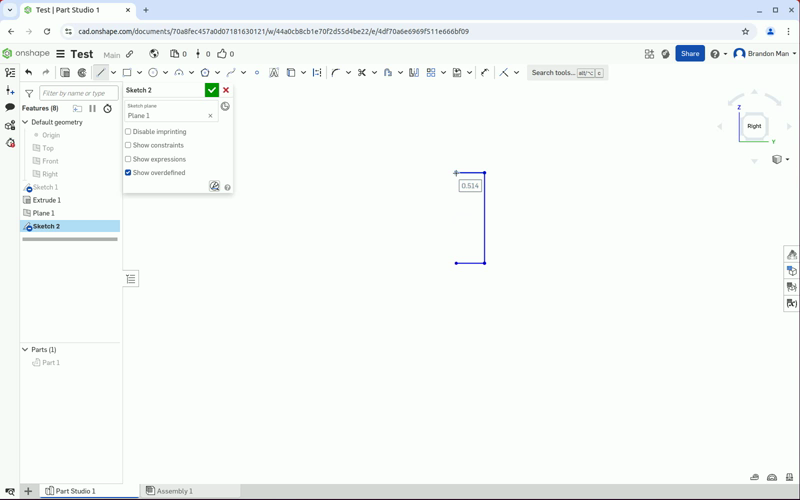
scroll(-6)
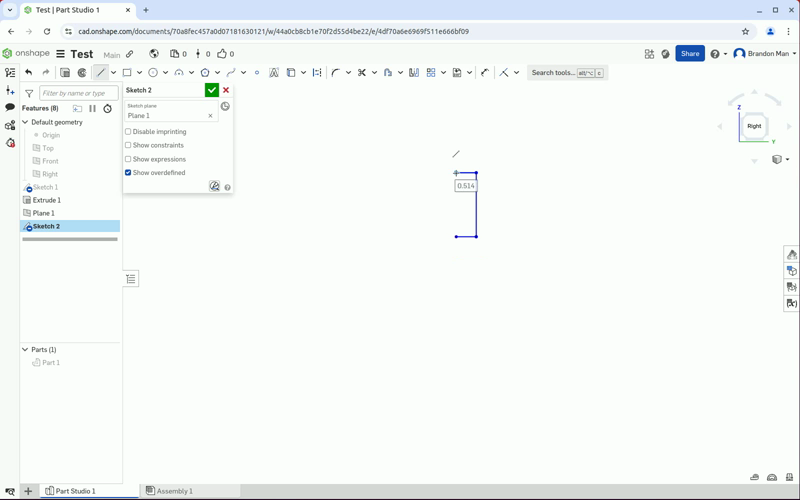
scroll(-6)
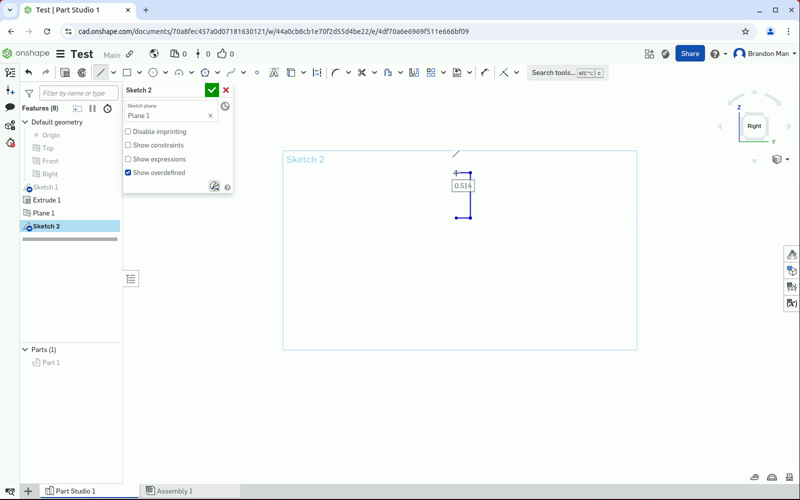
scroll(-6)
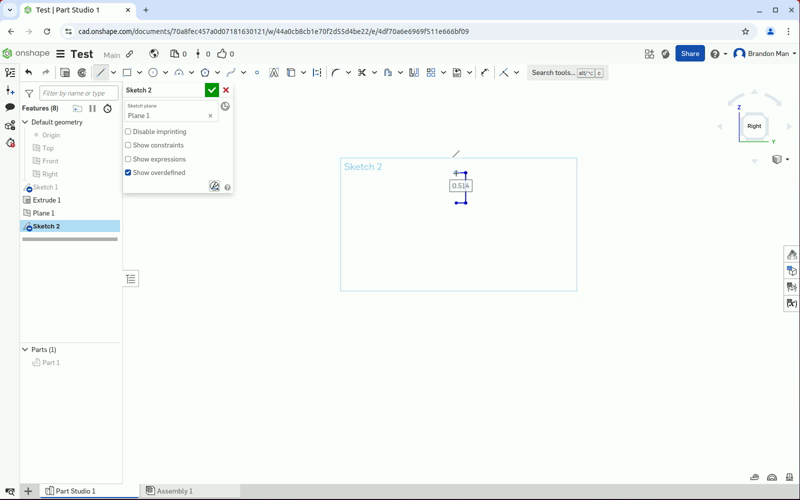
scroll(-6)
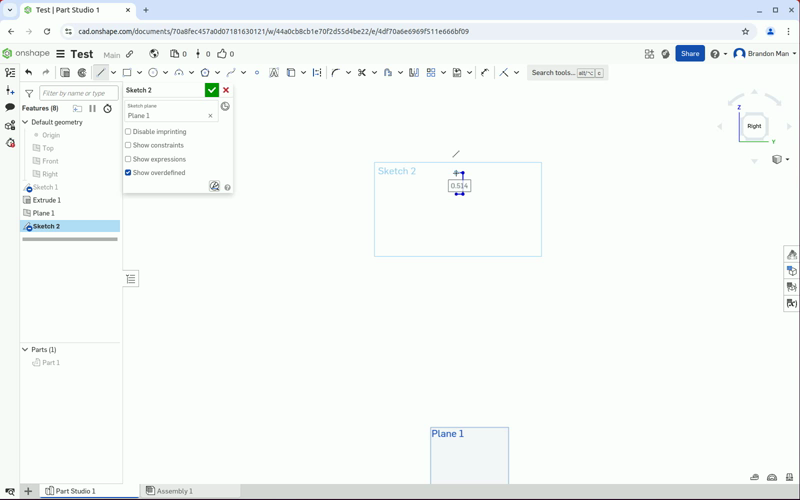
scroll(-6)
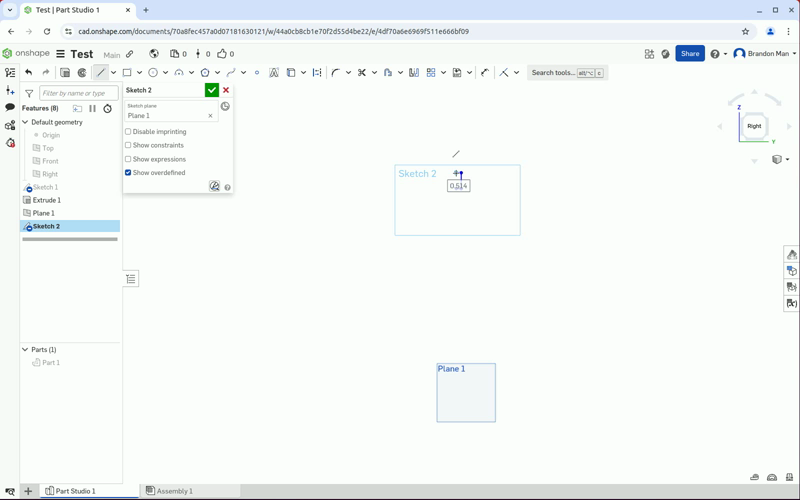
scroll(-6)
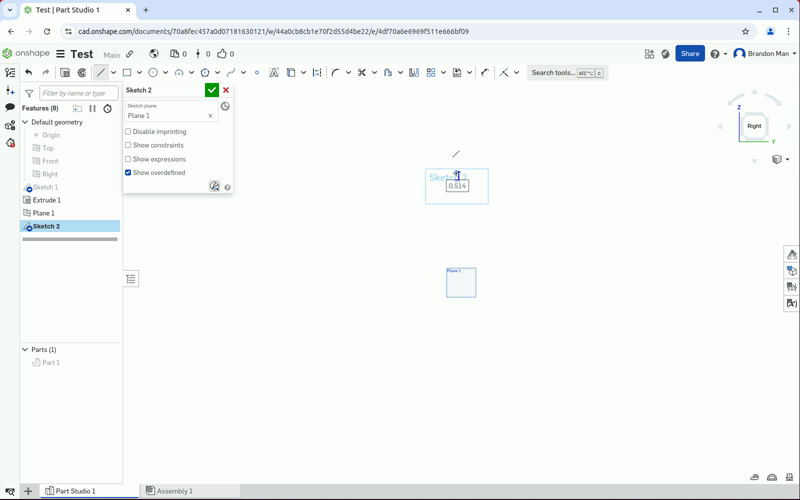
key_up(shift)
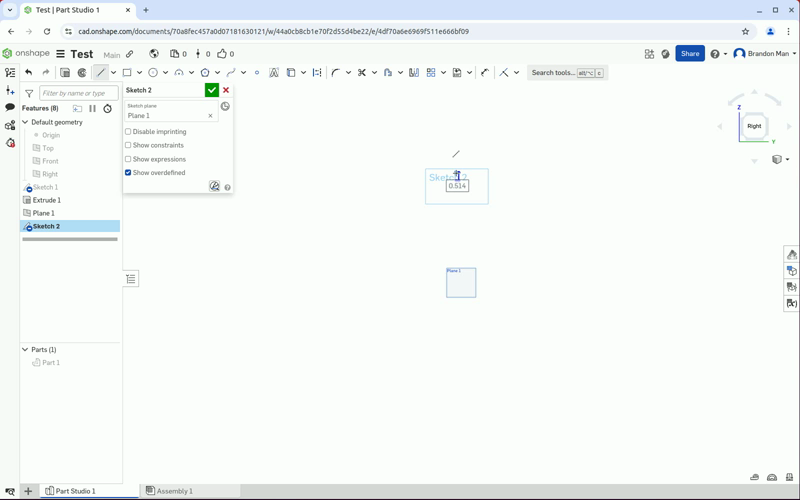
mouse_move(486, 172)
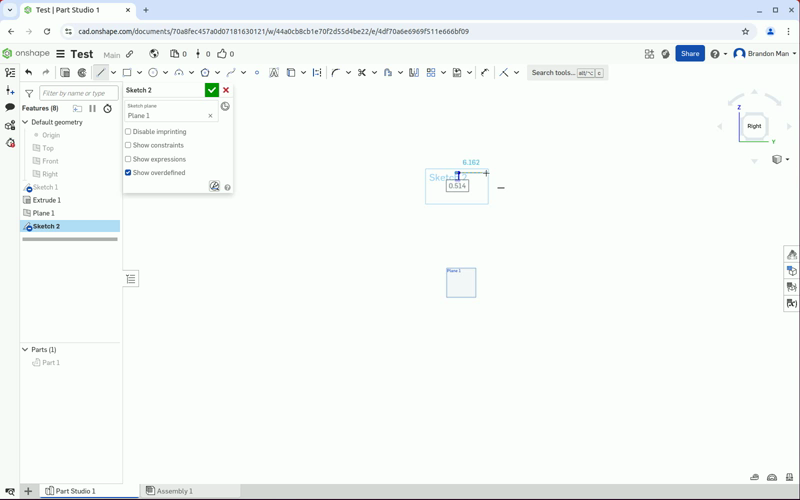
key_down(shift)
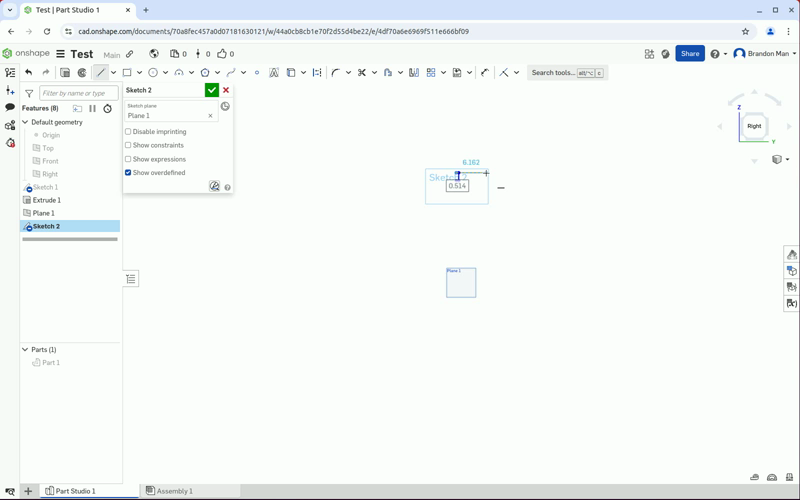
mouse_move(456, 180)
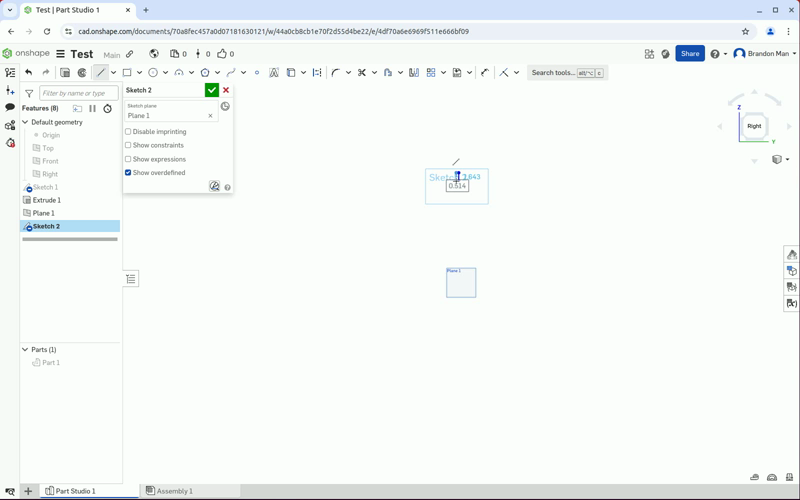
scroll(6)
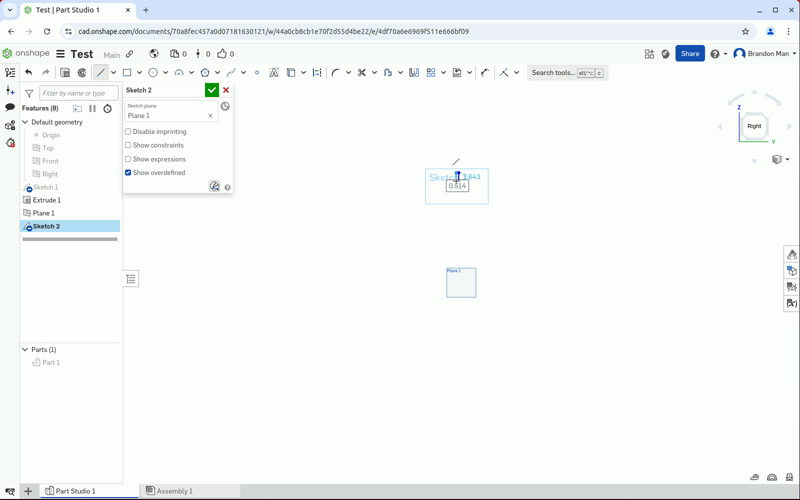
scroll(6)
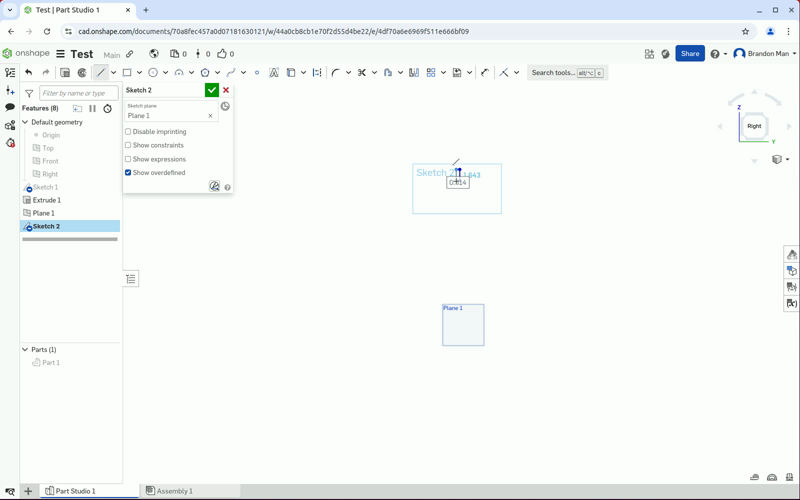
scroll(6)
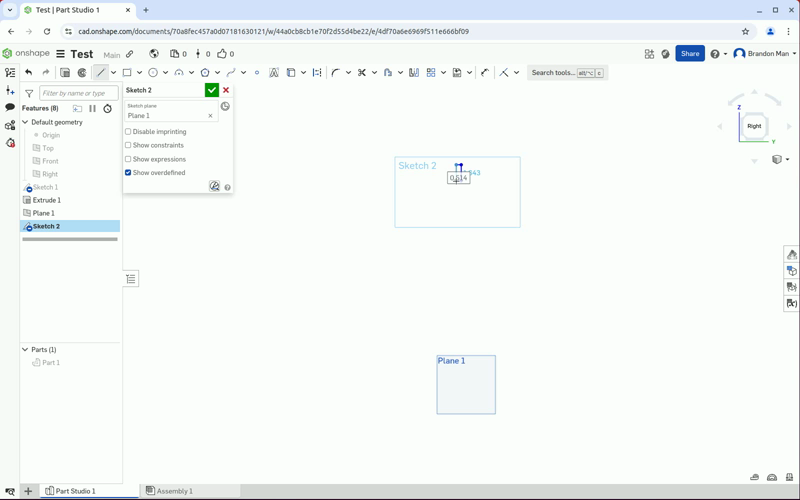
scroll(6)
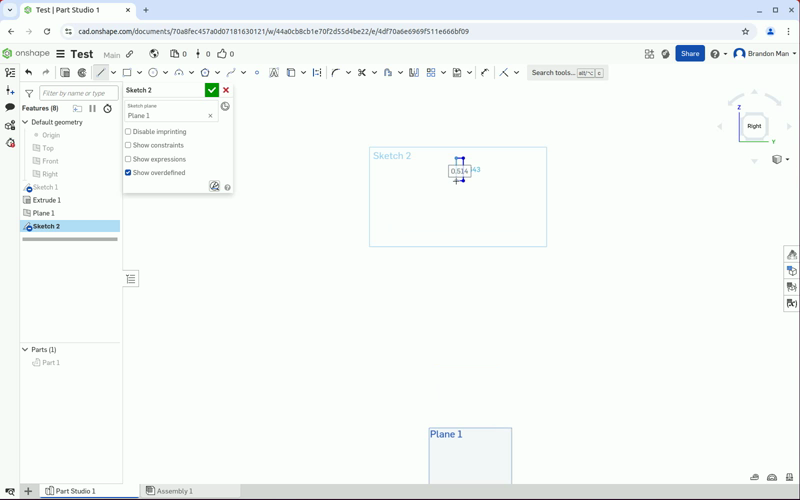
scroll(6)
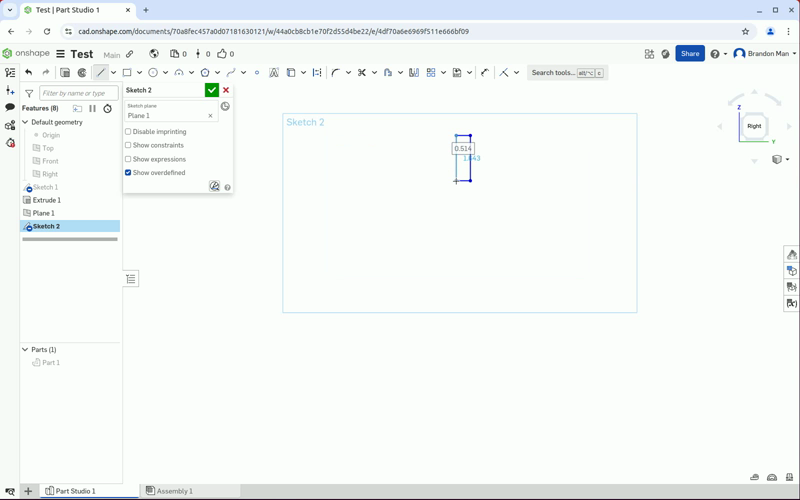
scroll(6)
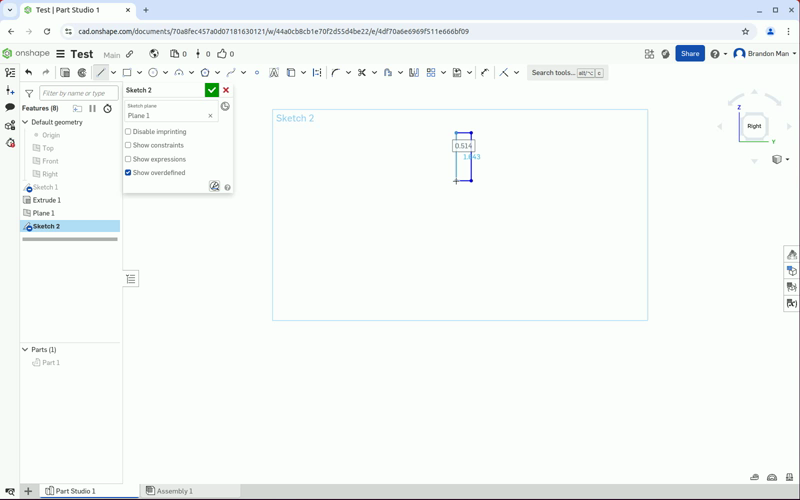
scroll(6)
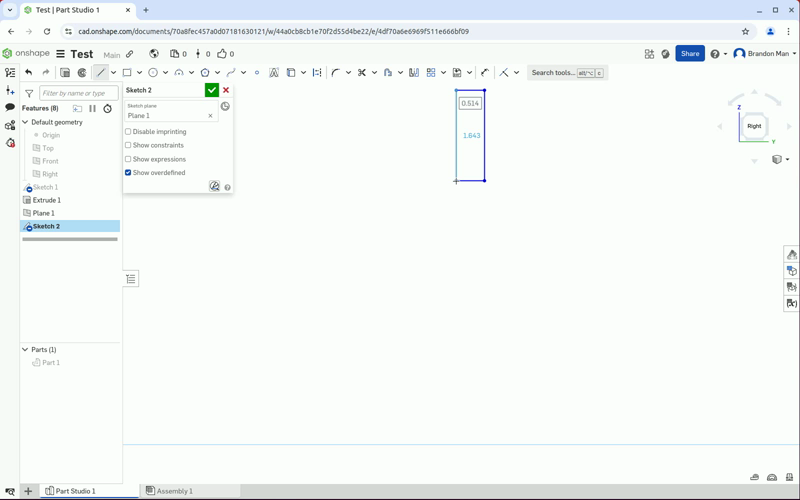
key_up(shift)
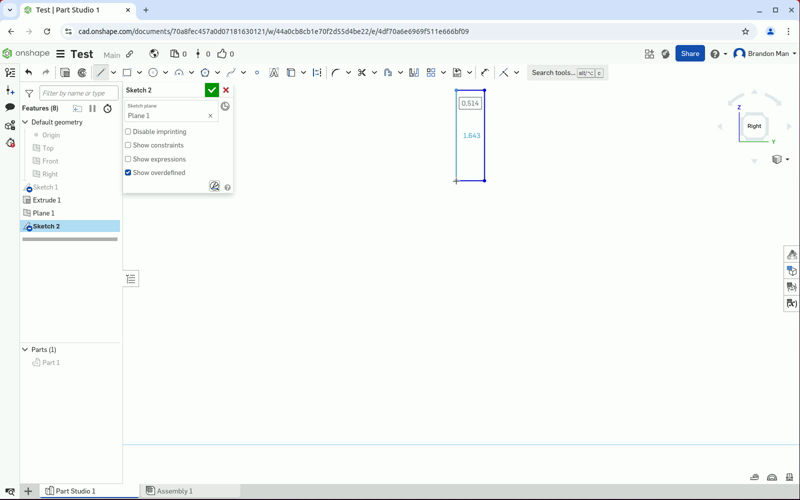
click(456, 180)
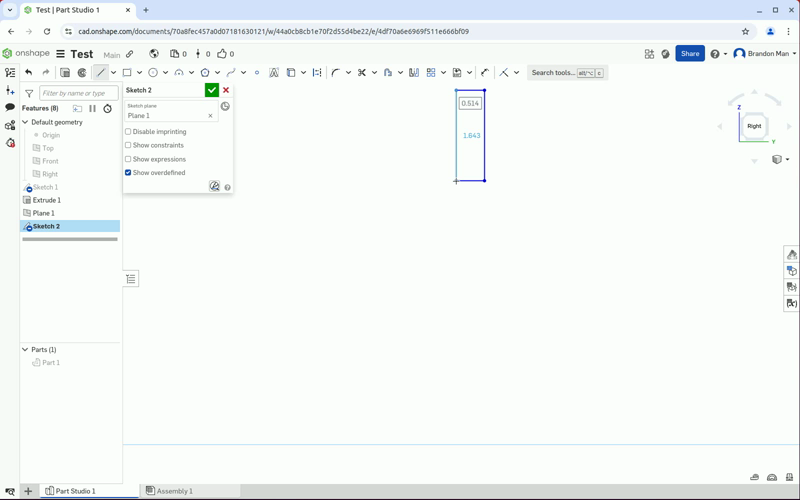
scroll(-6)
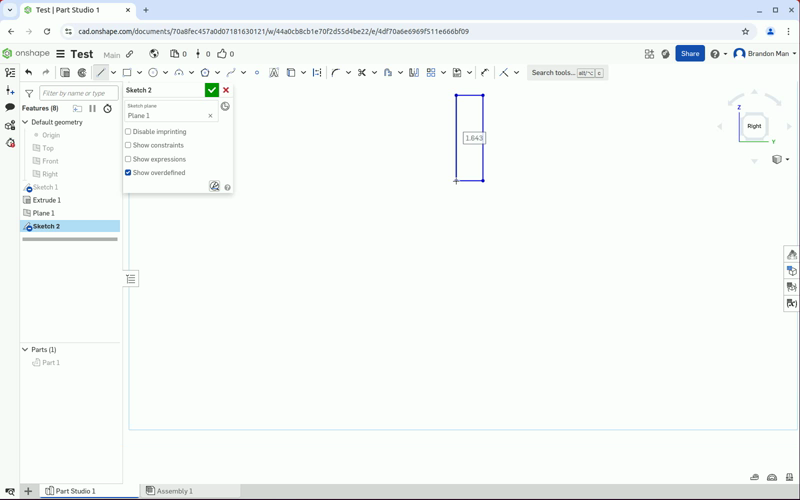
scroll(-6)
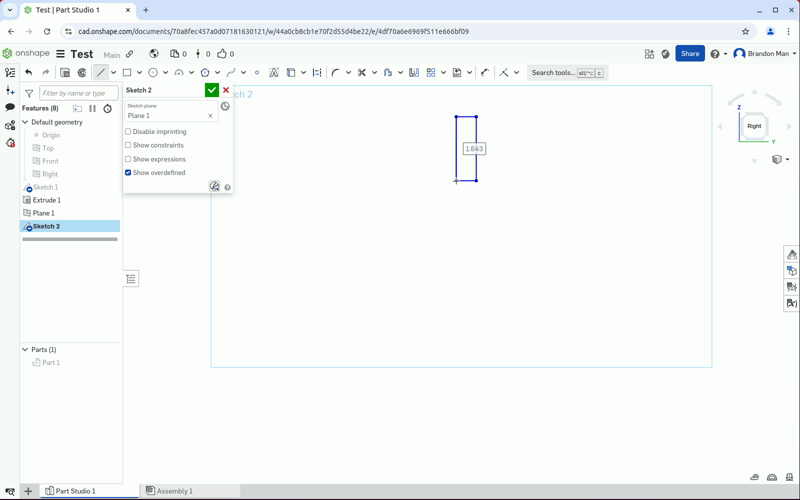
scroll(-6)
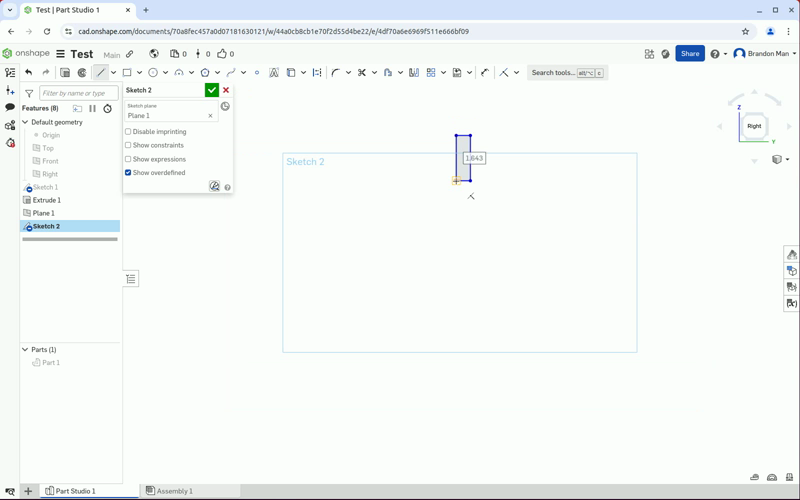
scroll(-6)
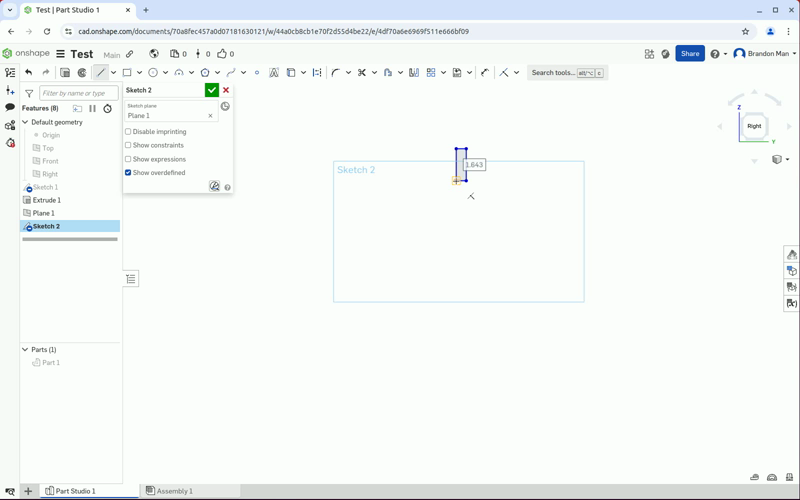
scroll(-6)
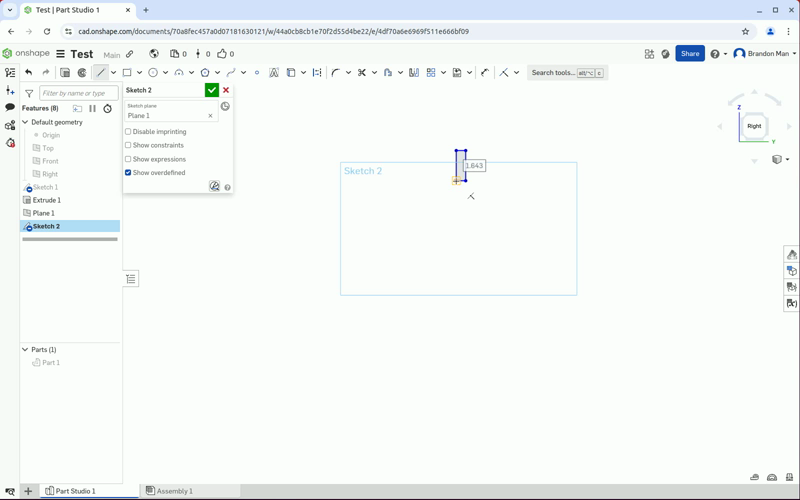
scroll(-6)
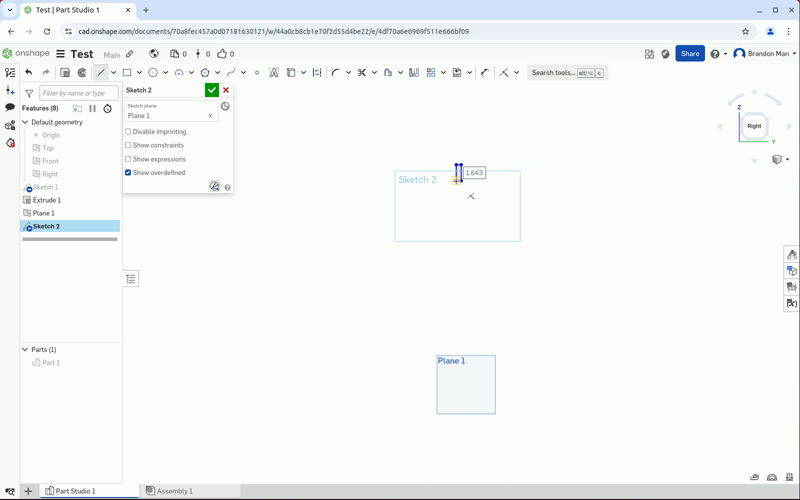
scroll(-6)
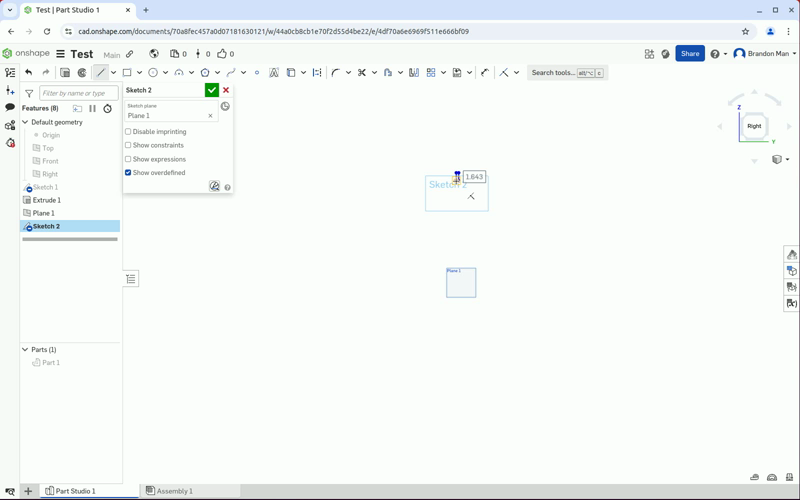
key(esc)
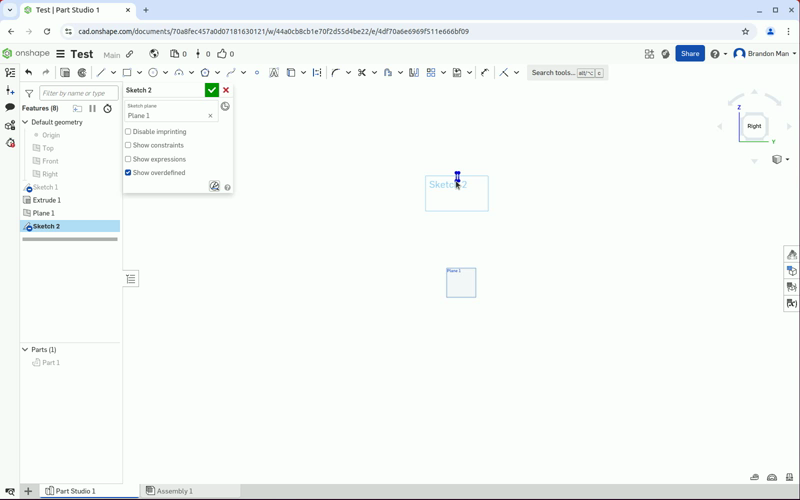
mouse_move(456, 179)
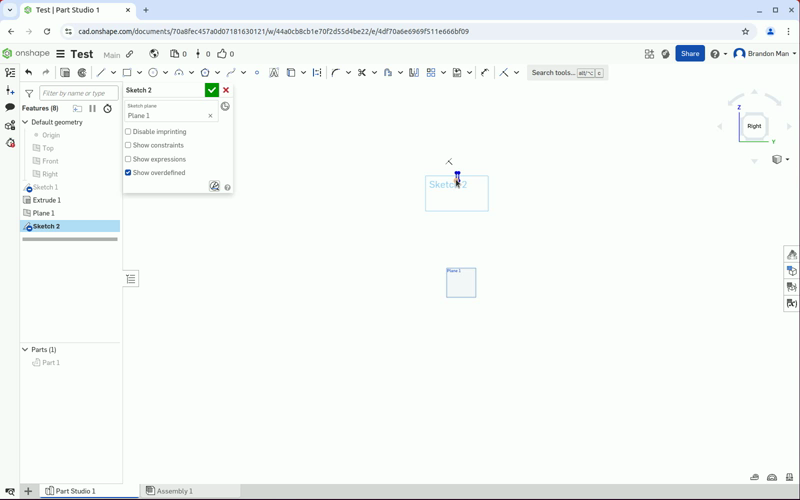
scroll(6)
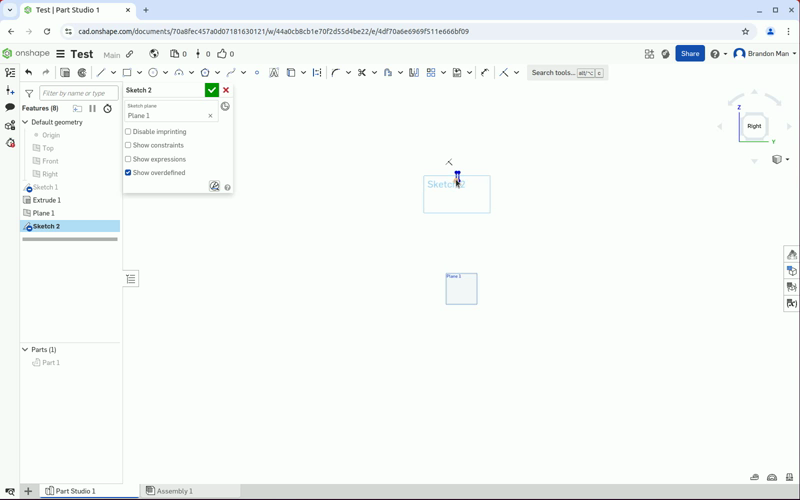
scroll(6)
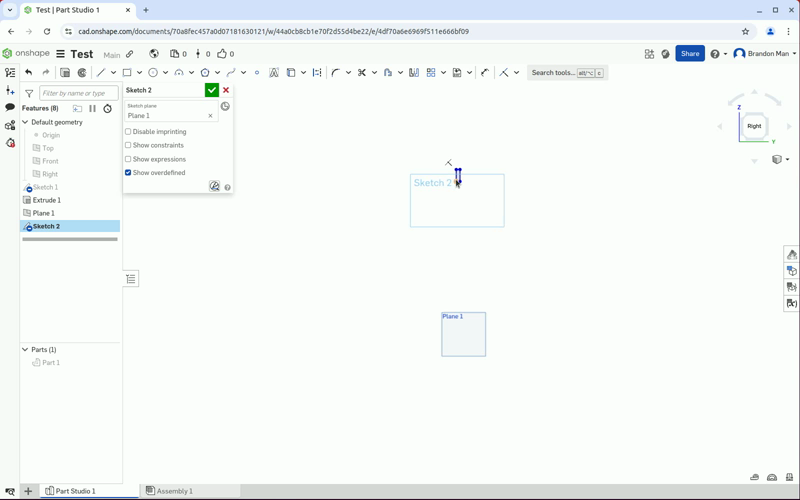
scroll(6)
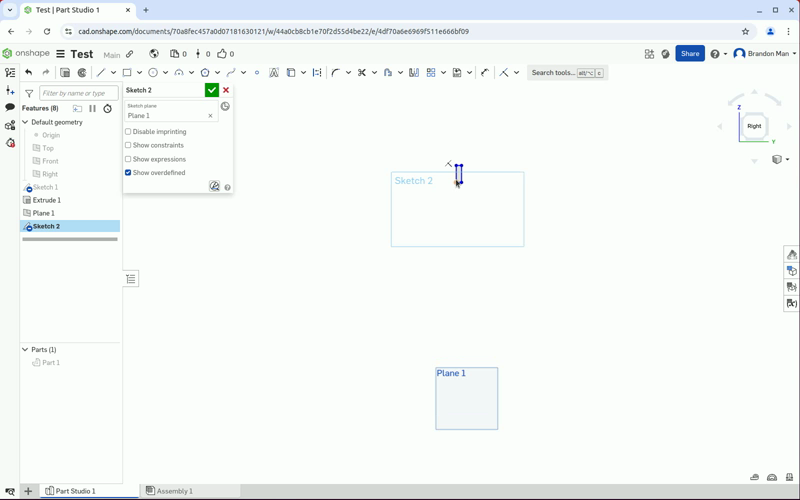
scroll(6)
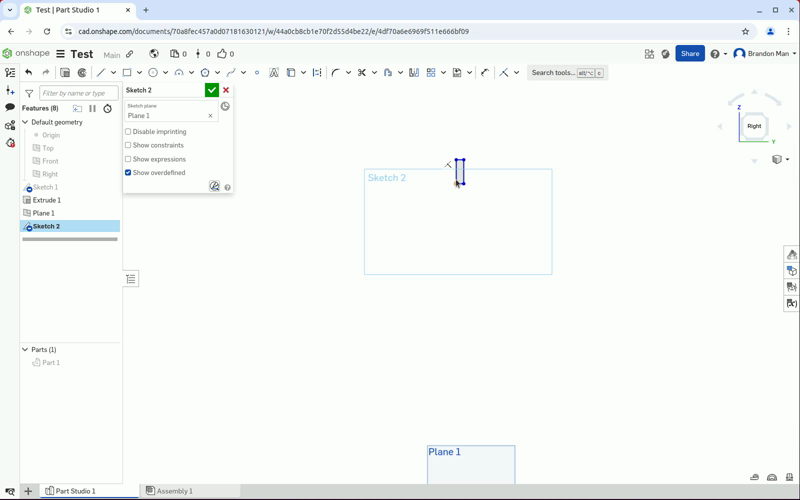
scroll(6)
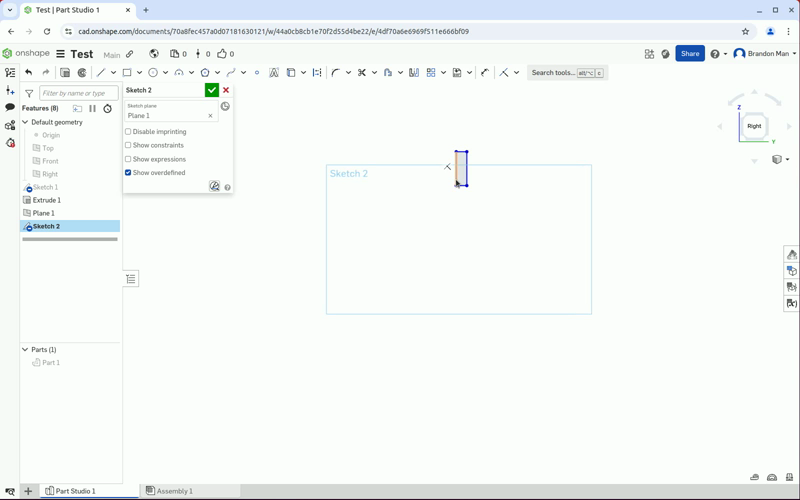
scroll(6)
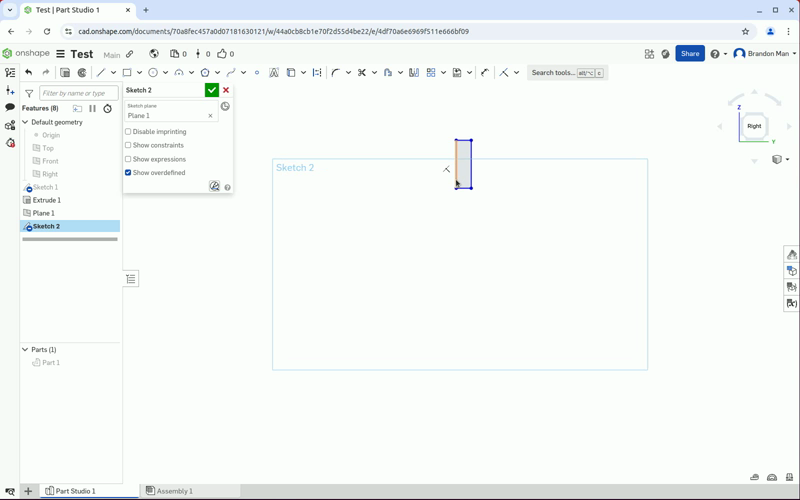
scroll(6)
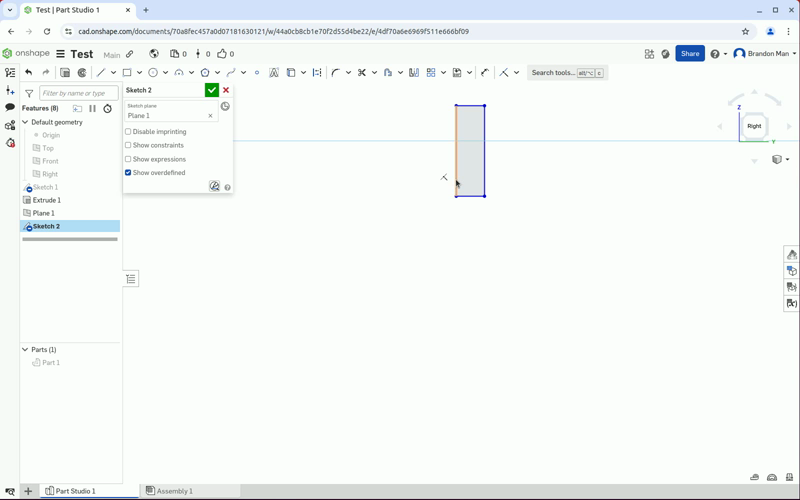
click(456, 179)
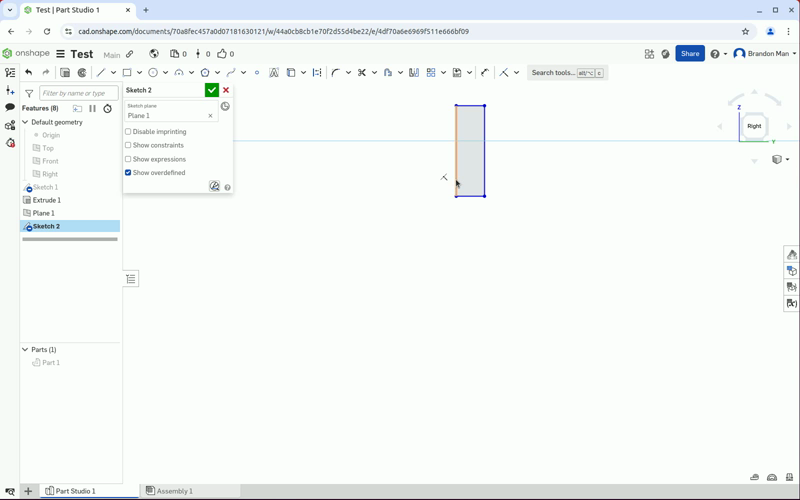
scroll(-6)
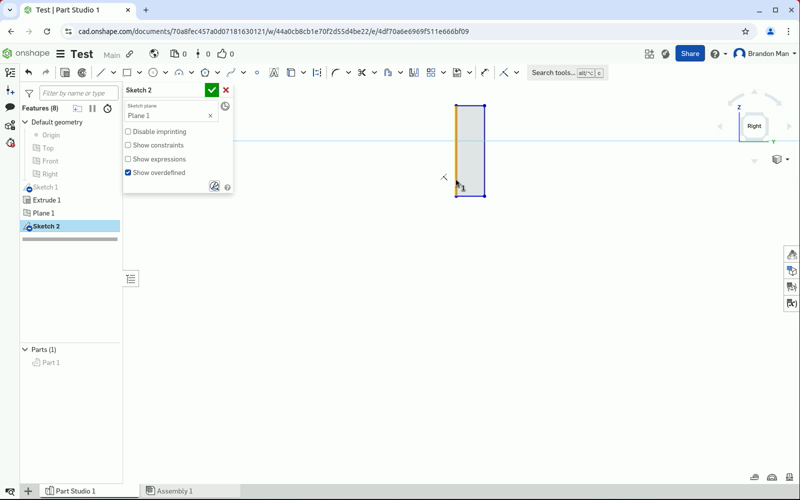
scroll(-6)
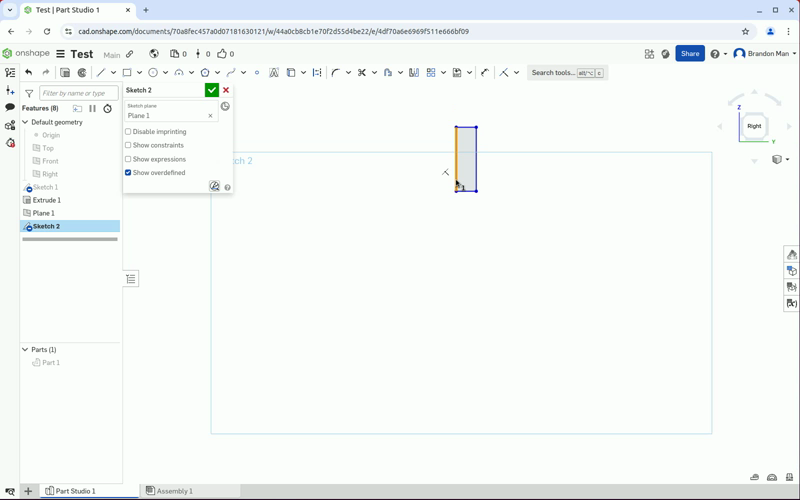
scroll(-6)
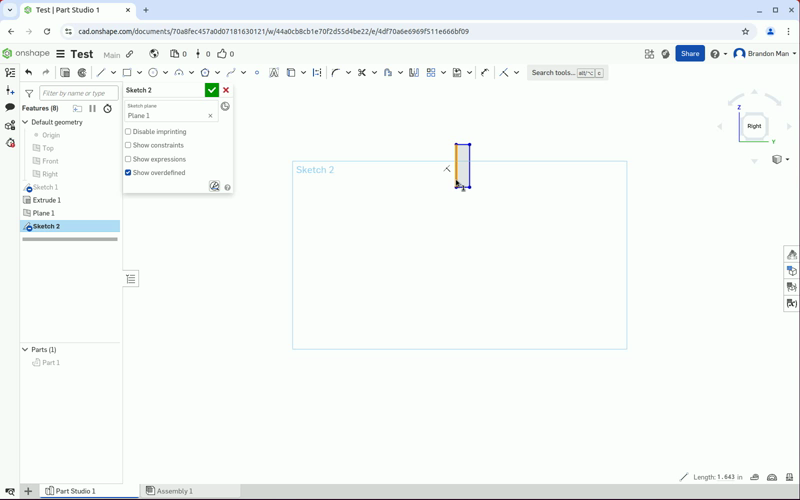
scroll(-6)
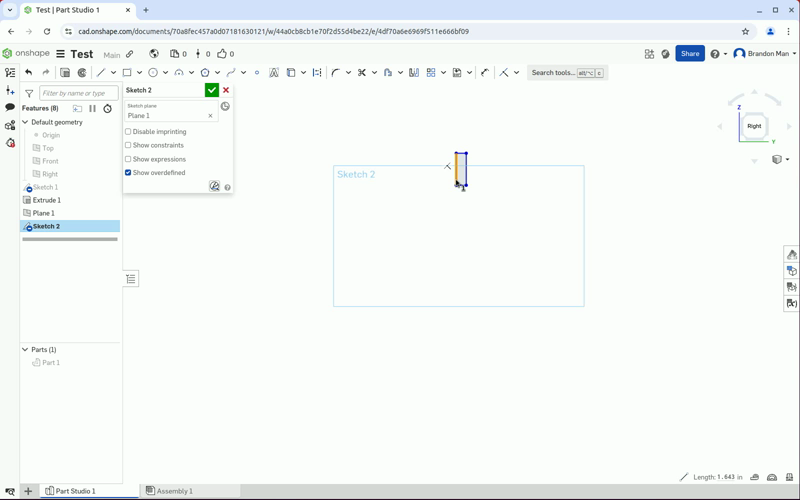
scroll(-6)
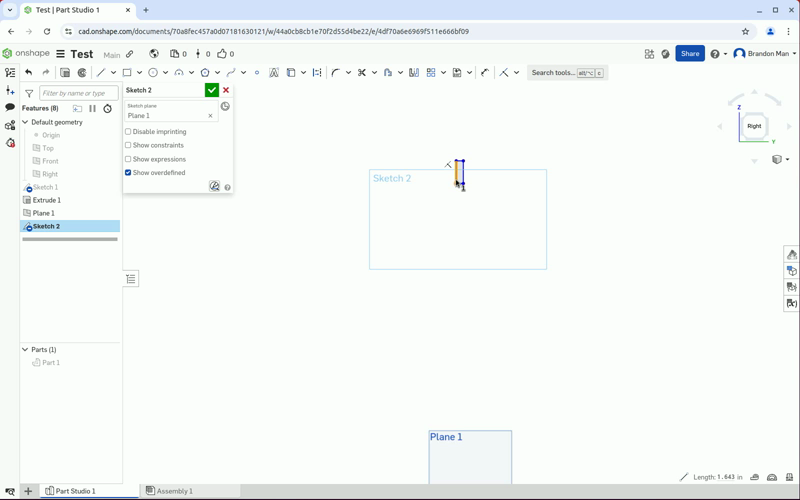
scroll(-6)
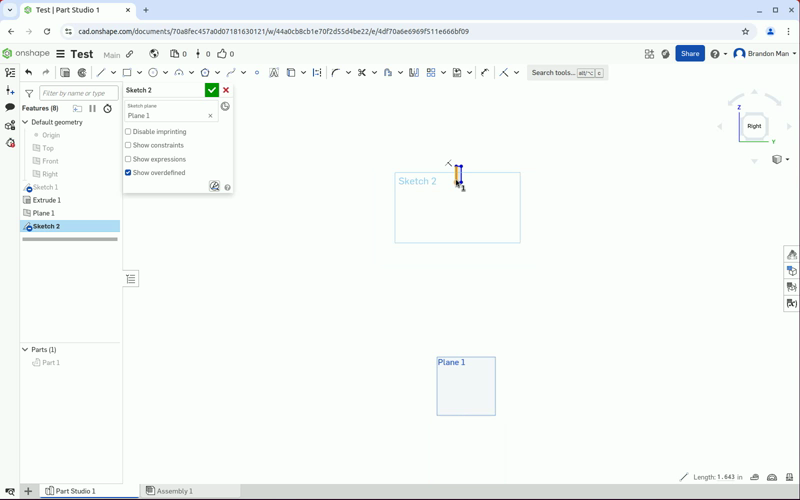
scroll(-6)
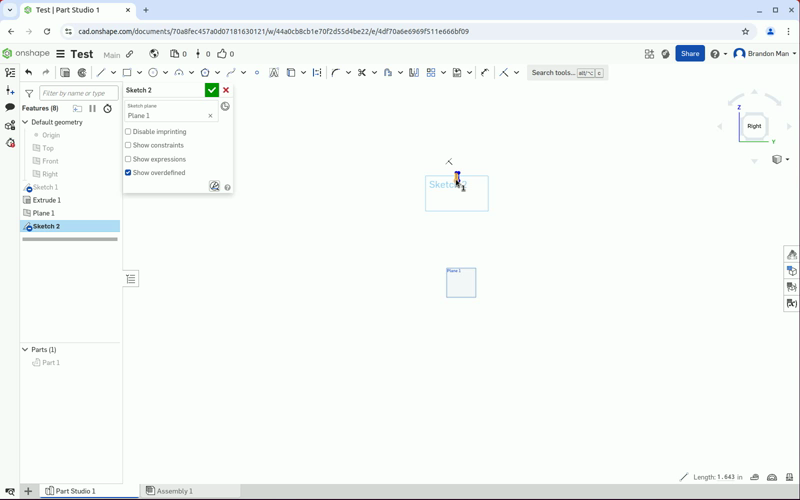
mouse_move(73, 352)
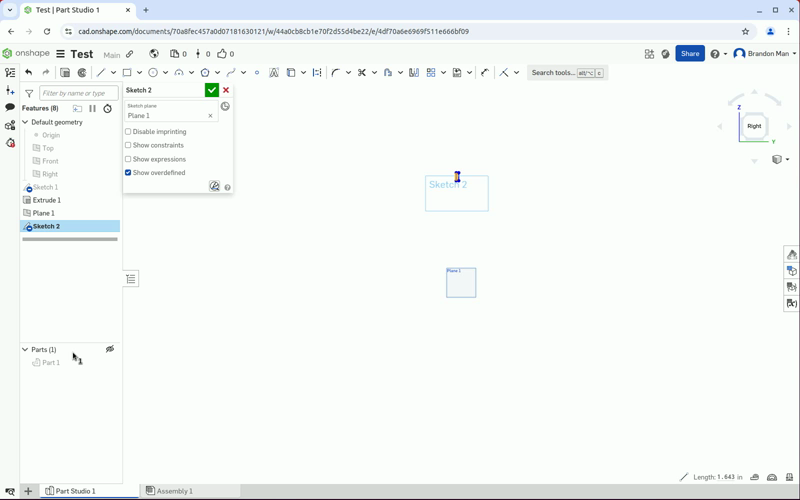
key(shift+y)
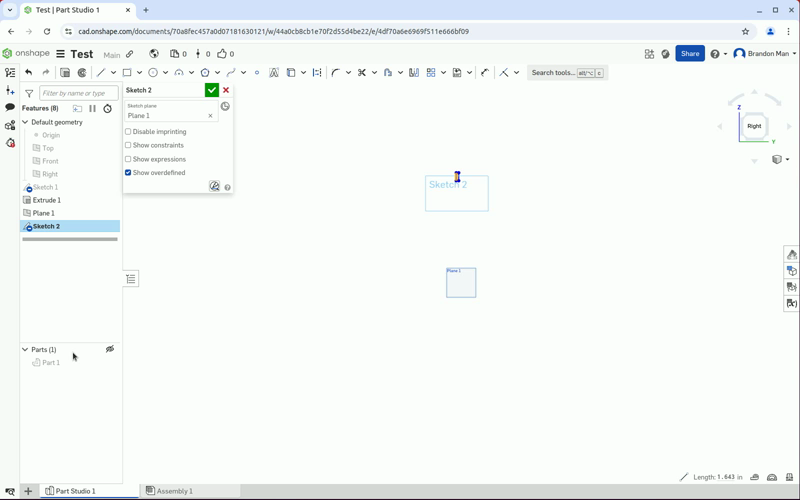
key(shift+e)
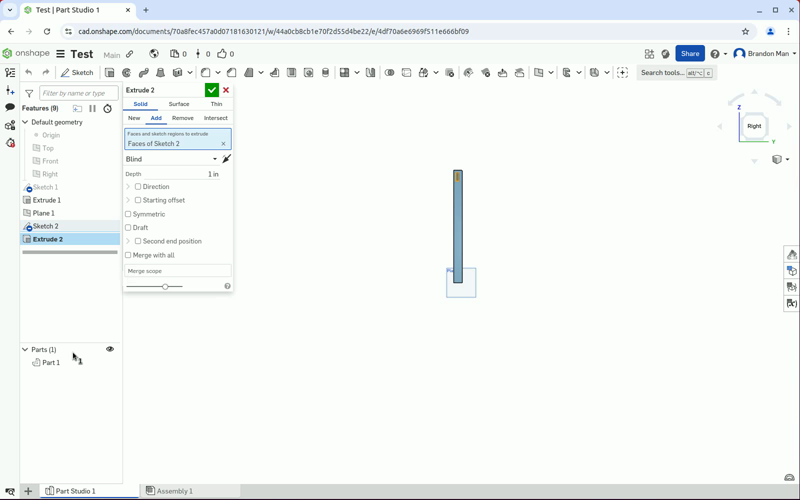
mouse_move(143, 106)
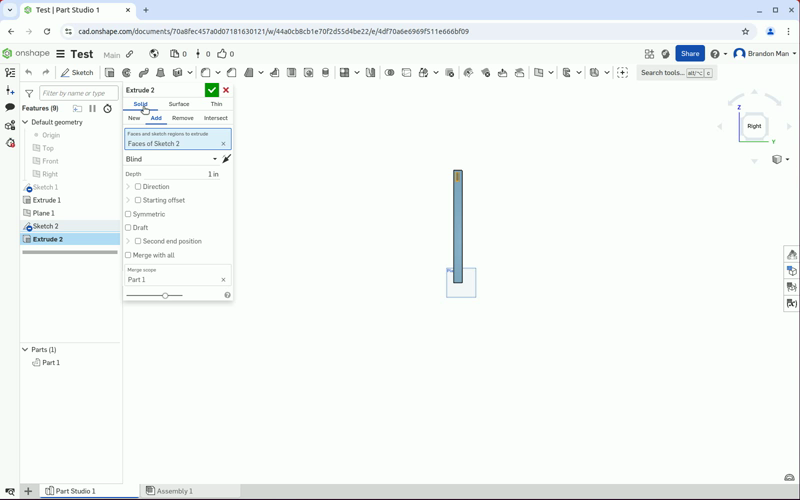
click(143, 106)
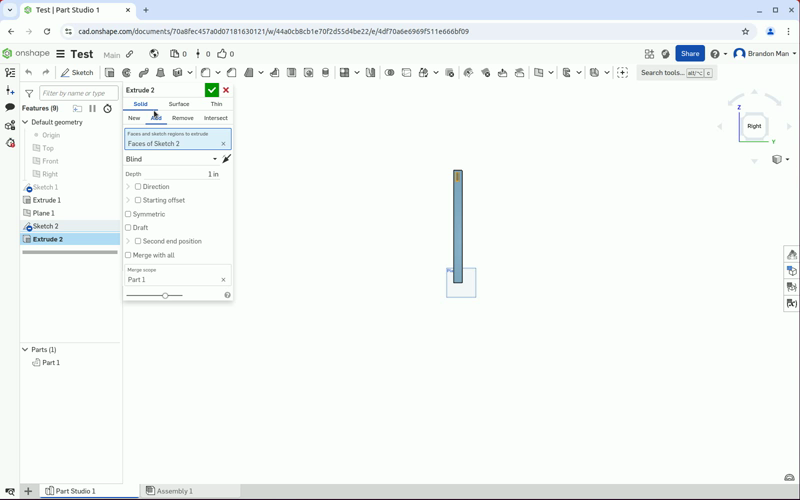
mouse_move(186, 120)
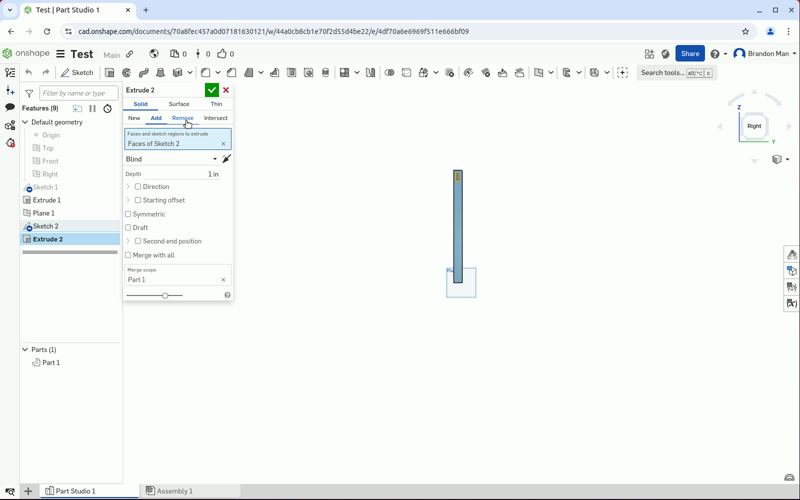
click(186, 120)
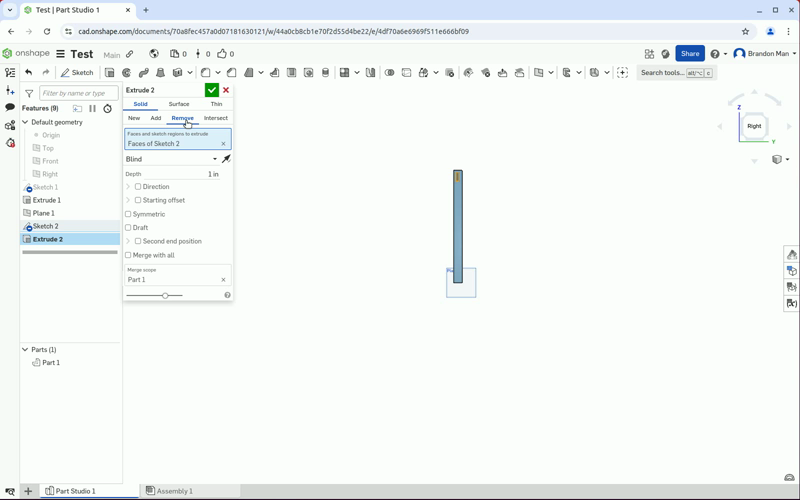
key(tab, 4)
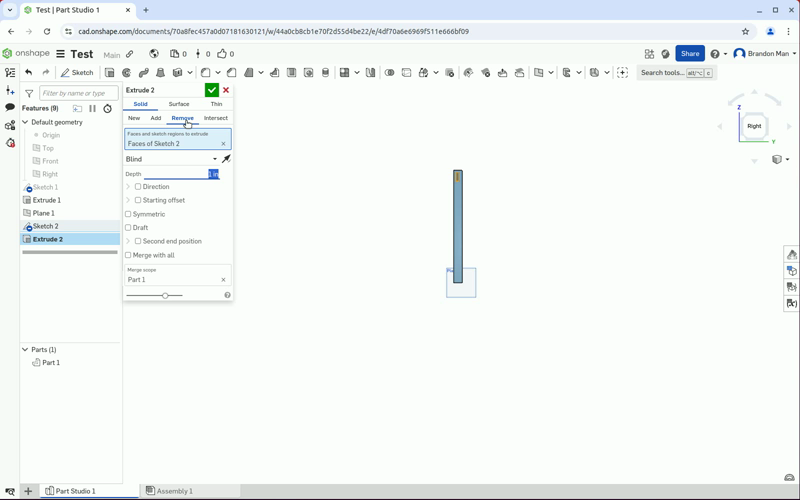
text(0.481)
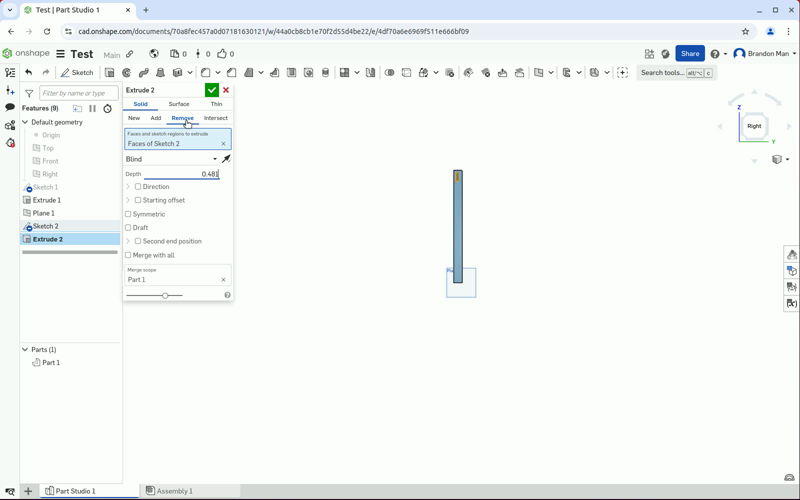
key(tab, 6)
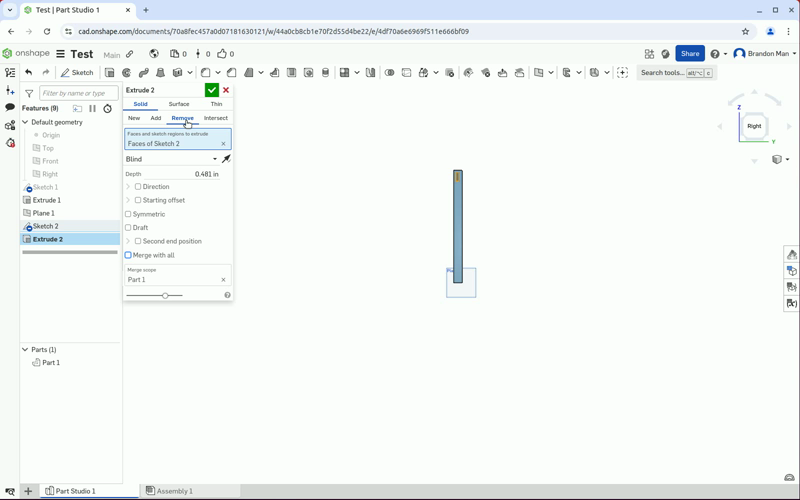
key(space)
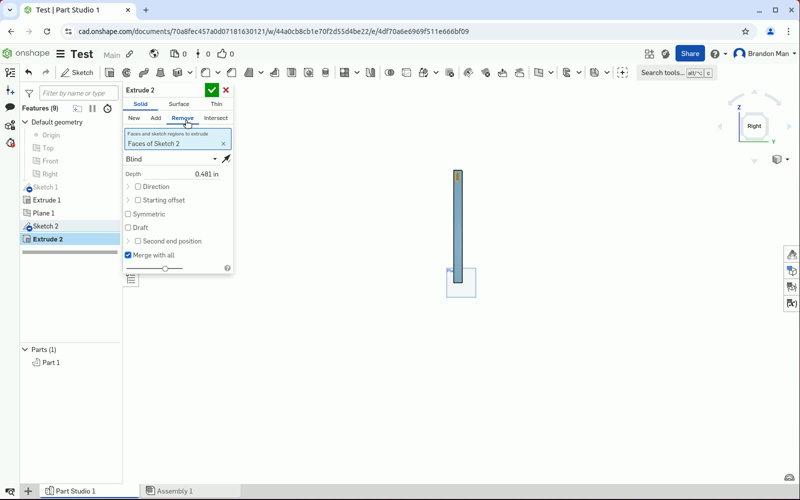
key(enter)
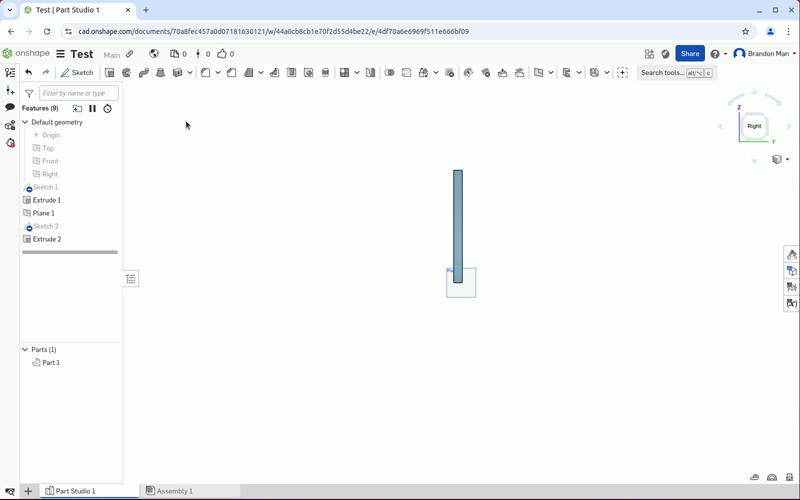
key(shift+h)
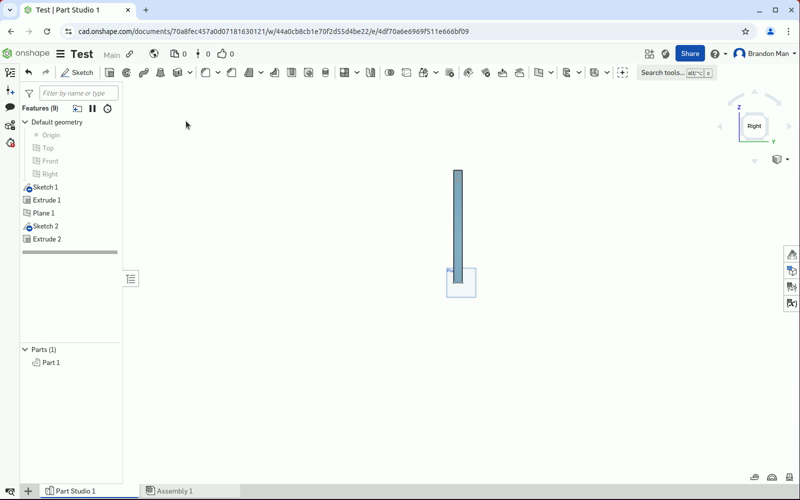
key(shift+h)
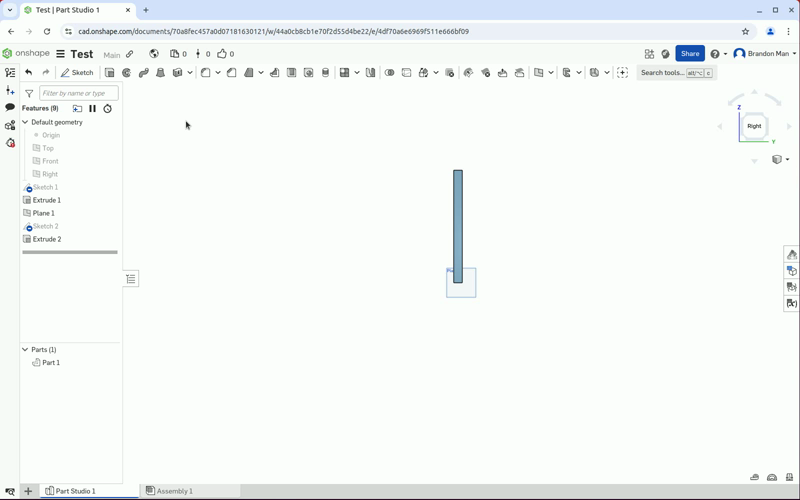
mouse_move(73, 189)
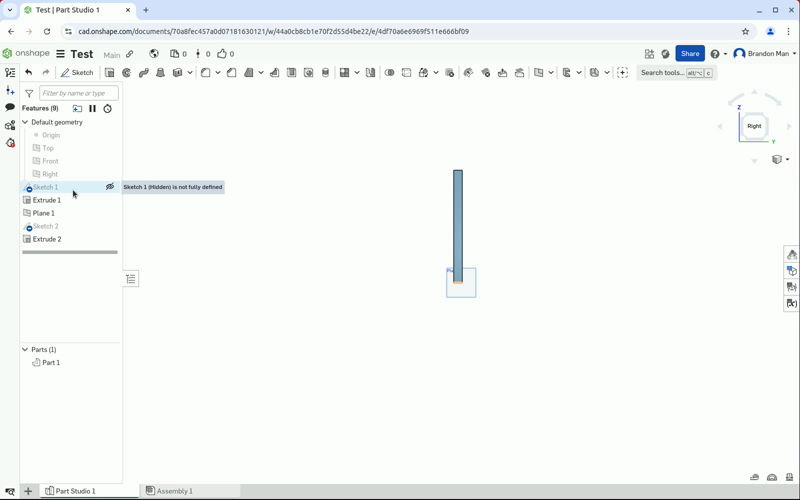
click(73, 189)
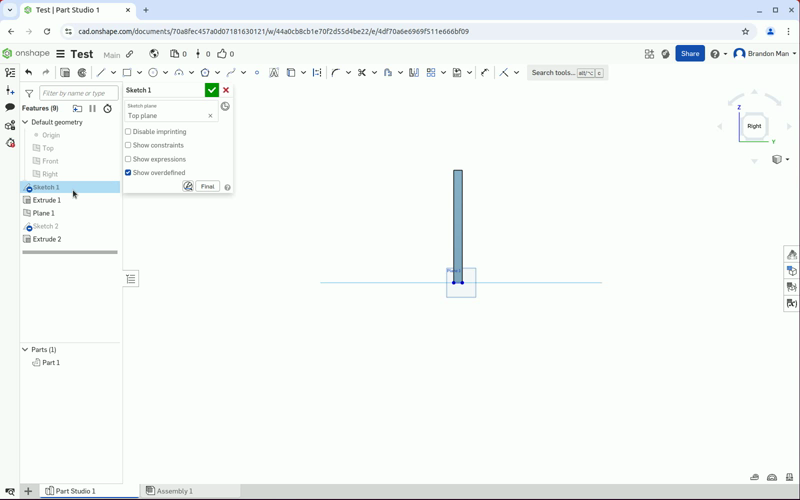
mouse_move(229, 92)
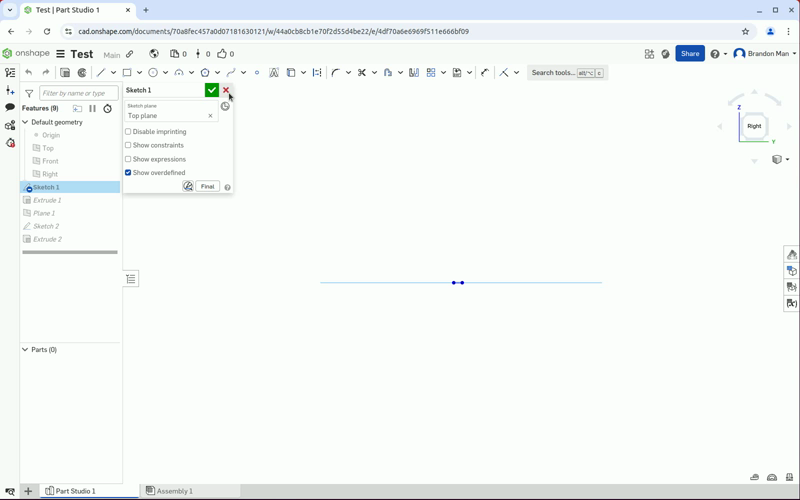
click(229, 92)
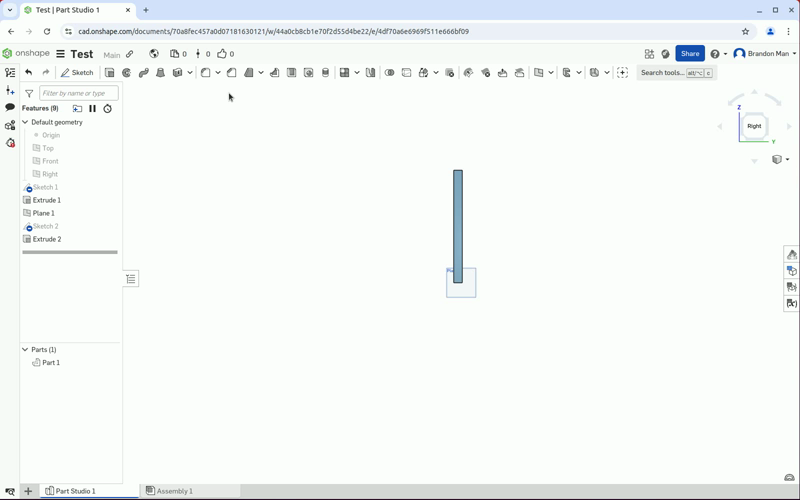
mouse_move(73, 352)
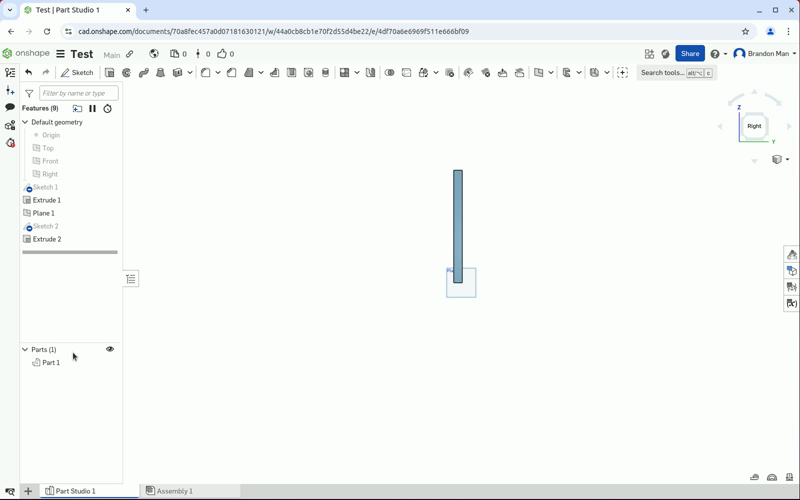
key(y)
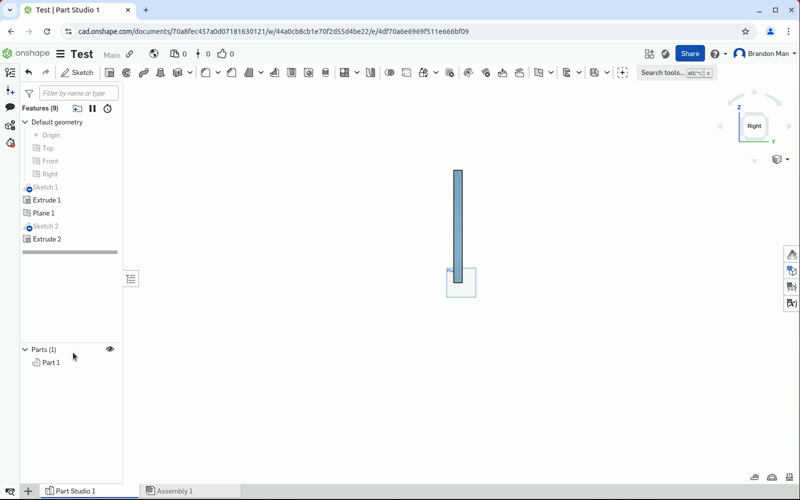
key(shift+p)
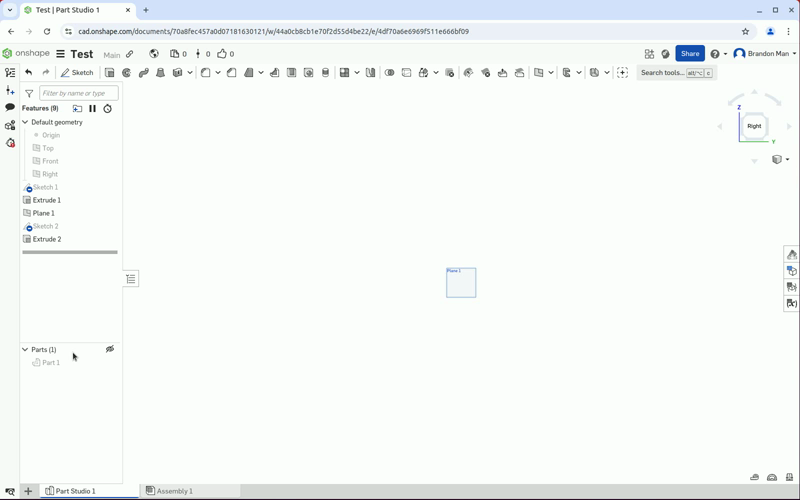
key(space)
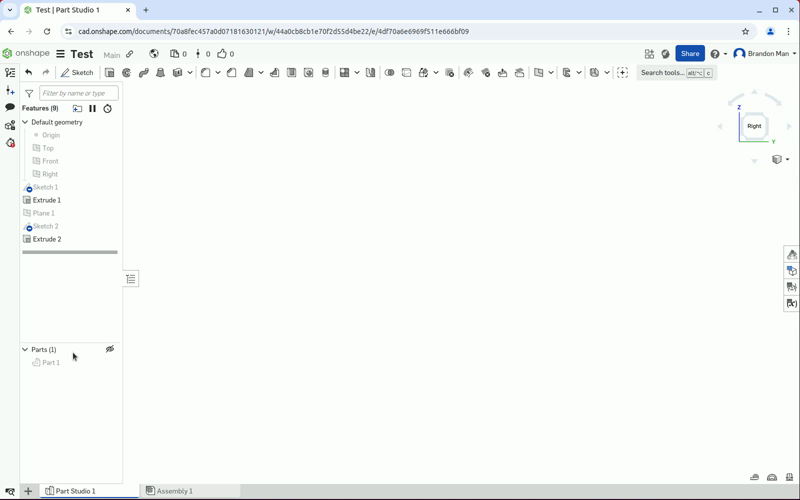
key_down(shift)
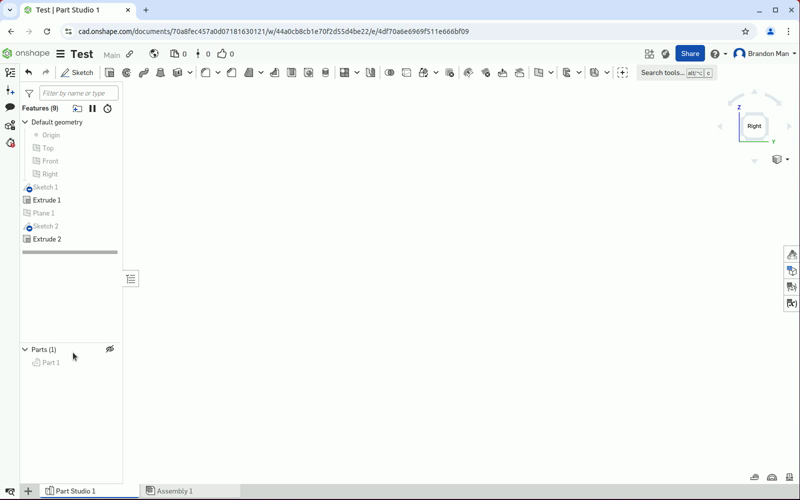
key(right)
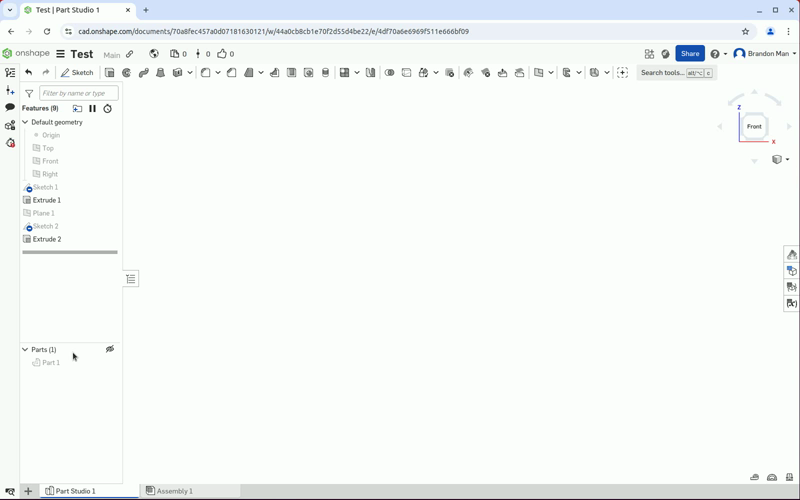
key_up(shift)
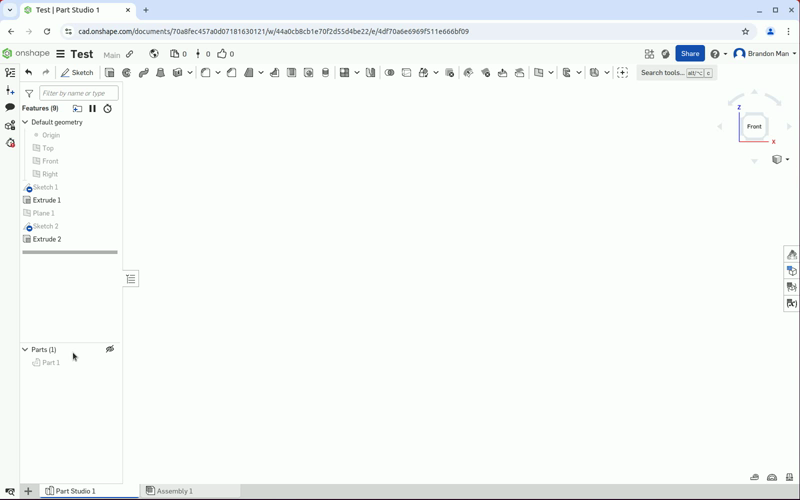
mouse_move(73, 352)
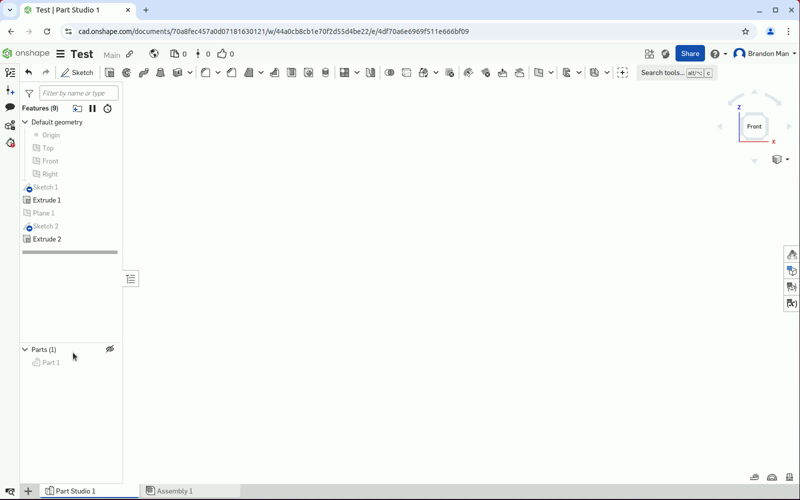
key(shift+y)
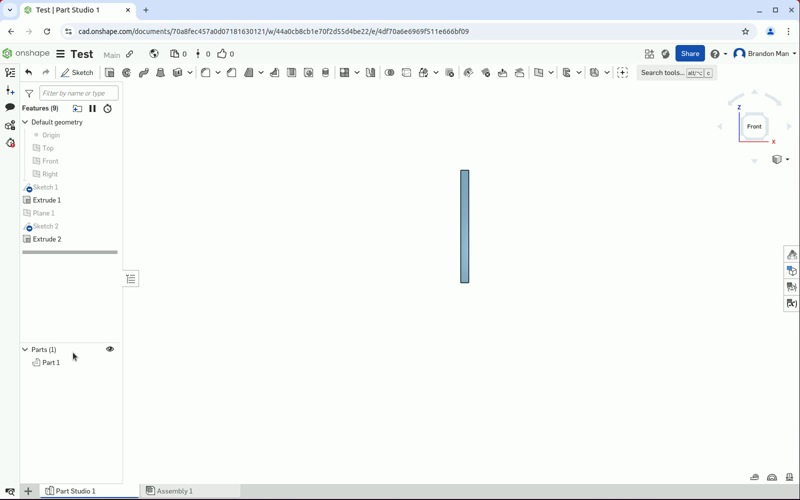
mouse_move(541, 75)
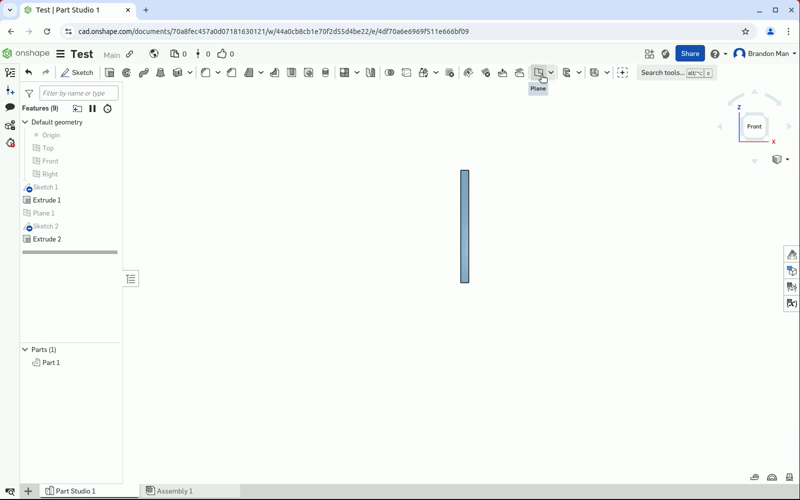
click(541, 75)
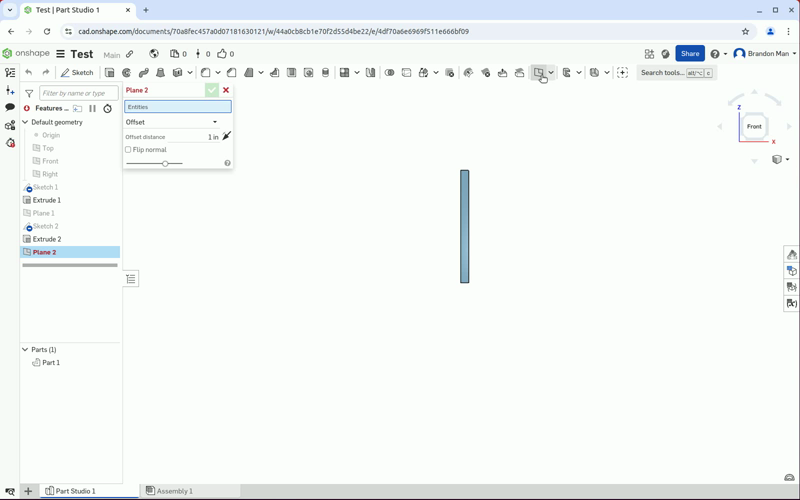
mouse_move(73, 163)
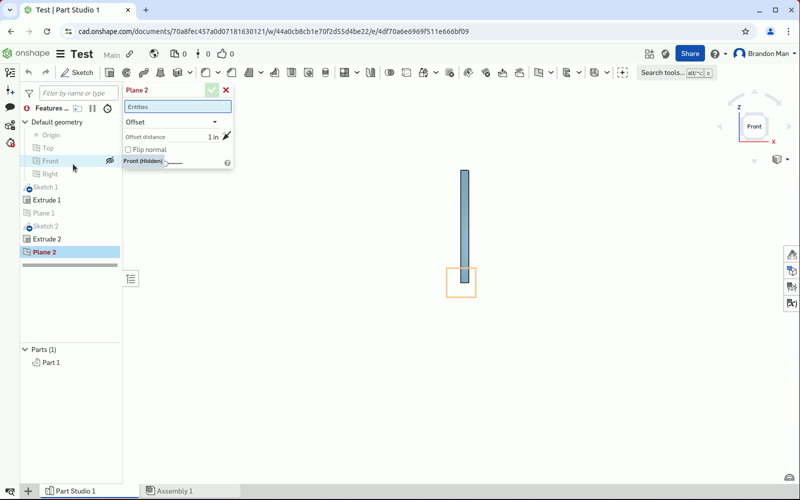
click(73, 163)
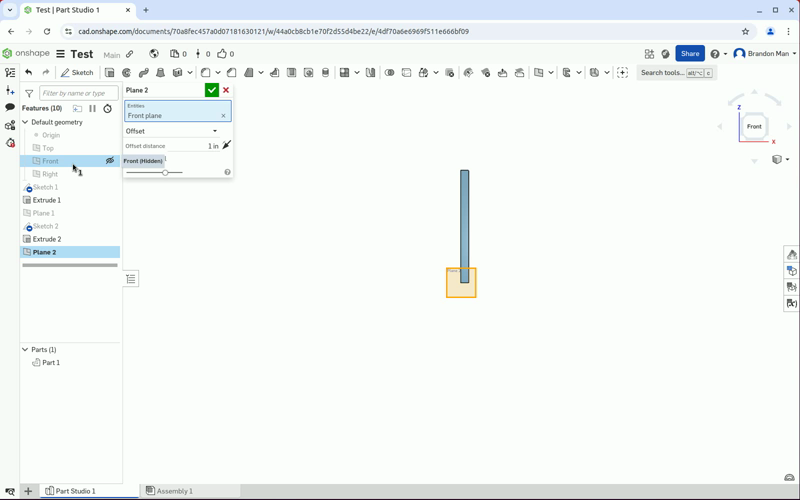
key(tab, 2)
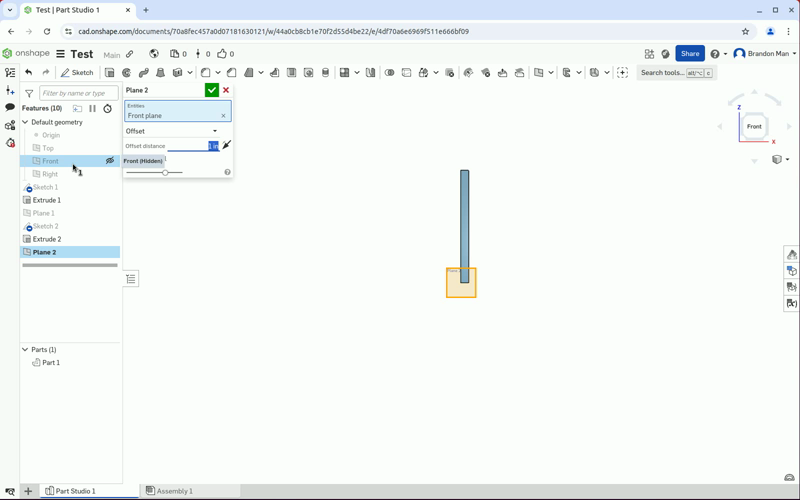
text(1.448)
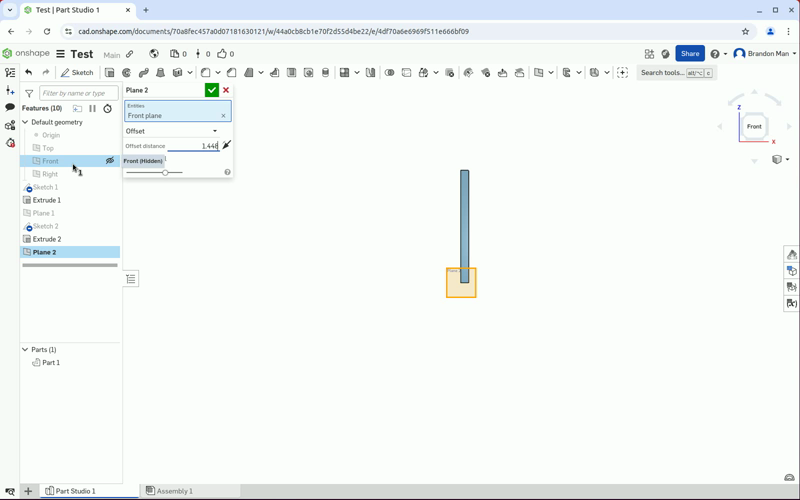
key(enter, 2)
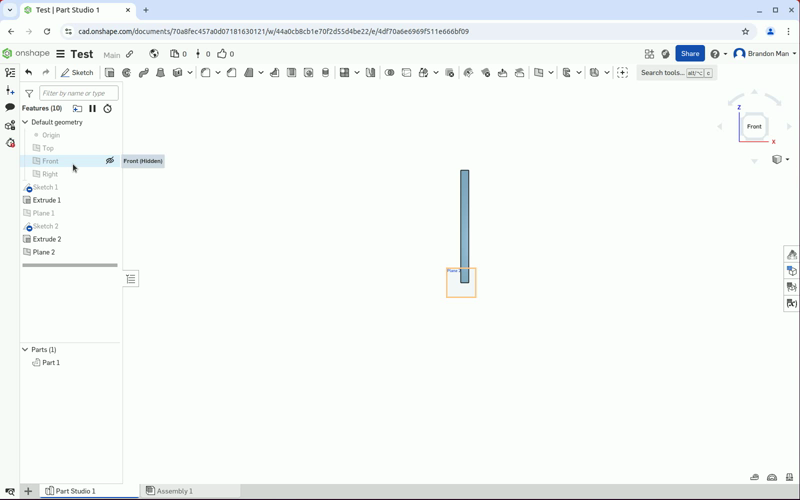
key(shift+s)
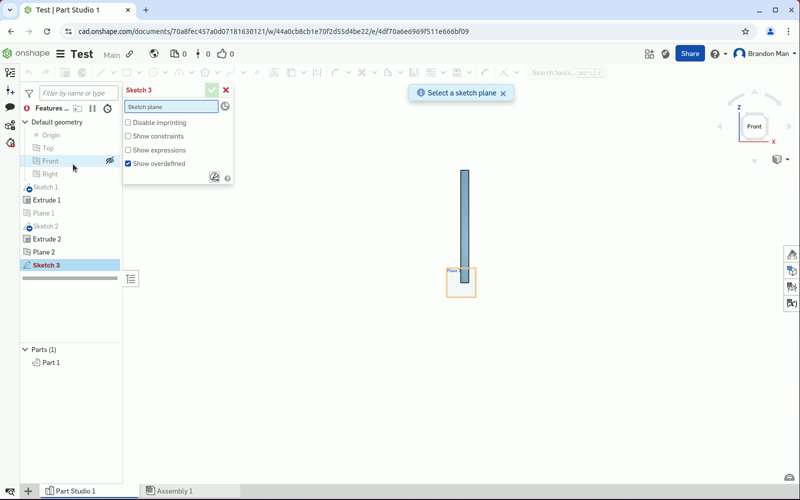
mouse_move(73, 254)
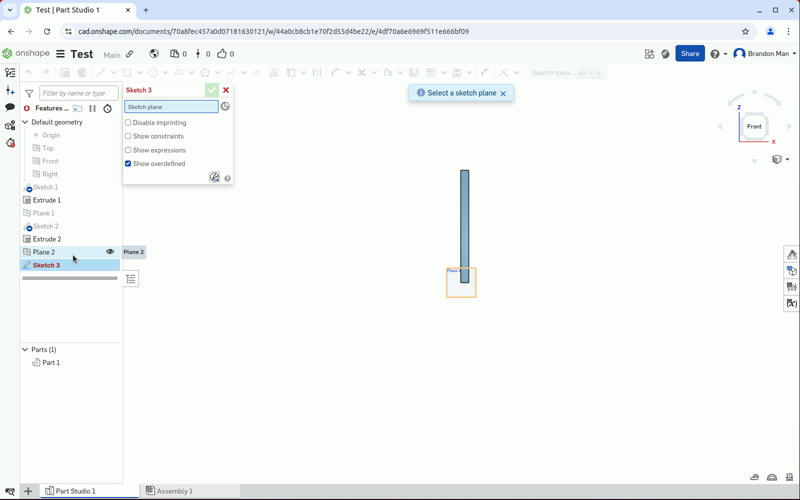
click(73, 254)
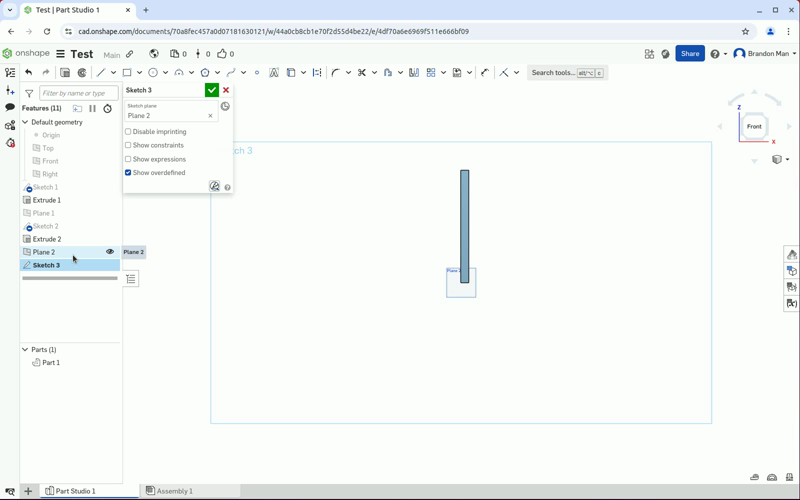
mouse_move(73, 352)
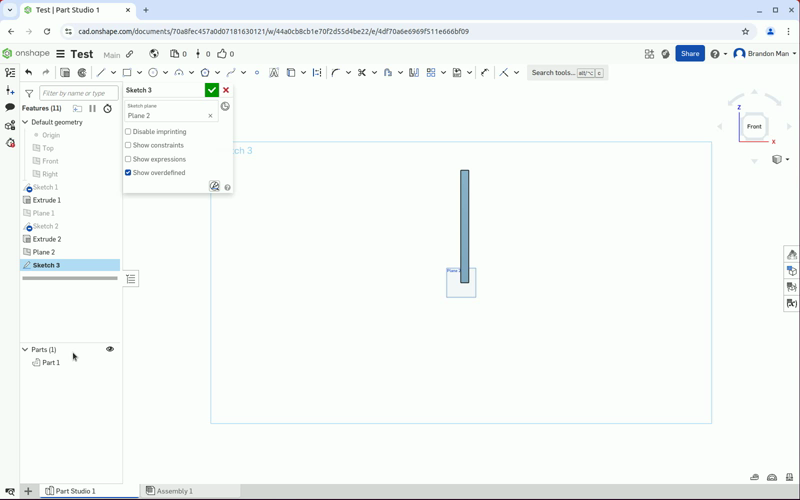
key(y)
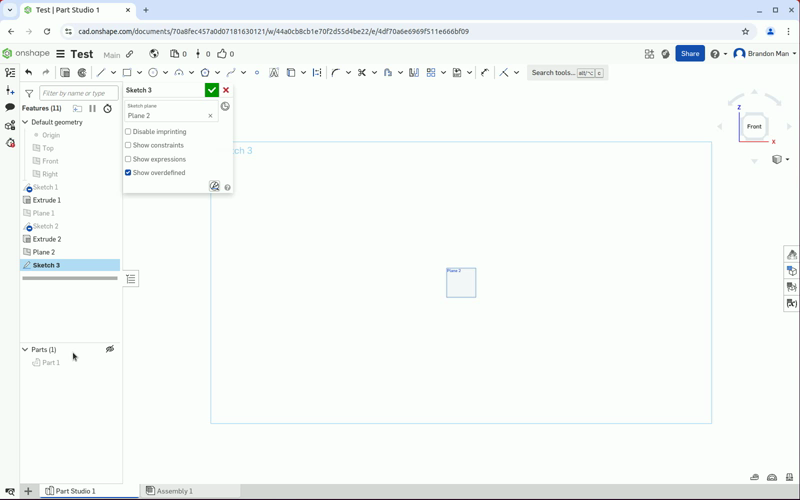
key(l)
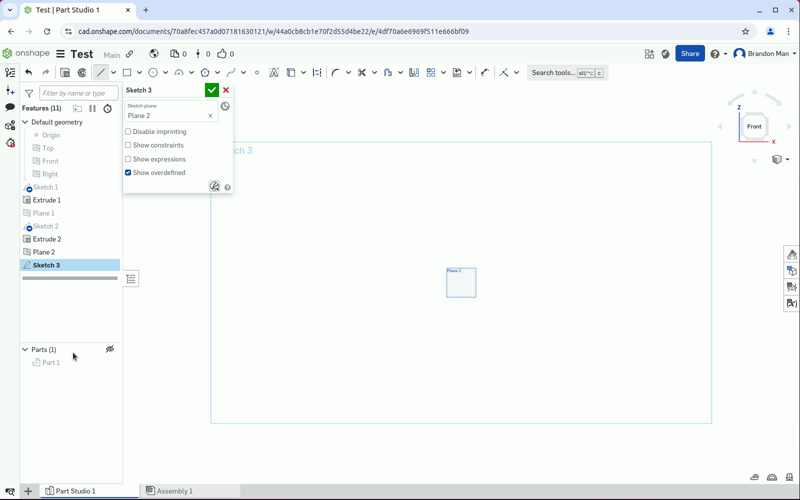
key_down(shift)
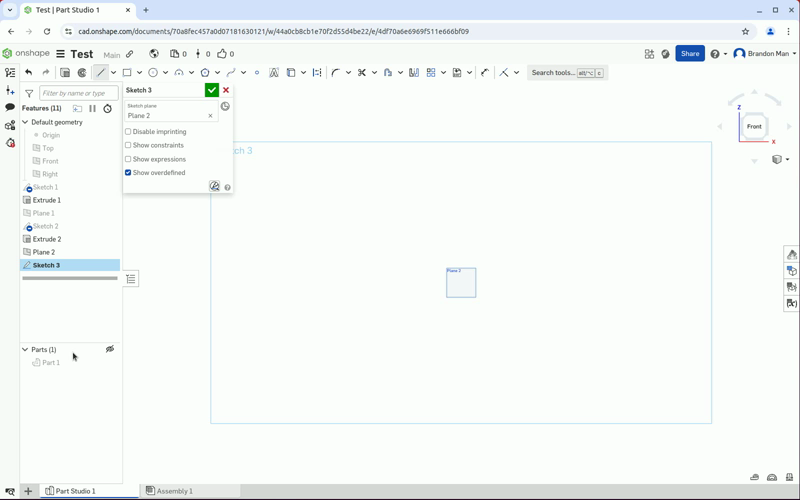
mouse_move(463, 180)
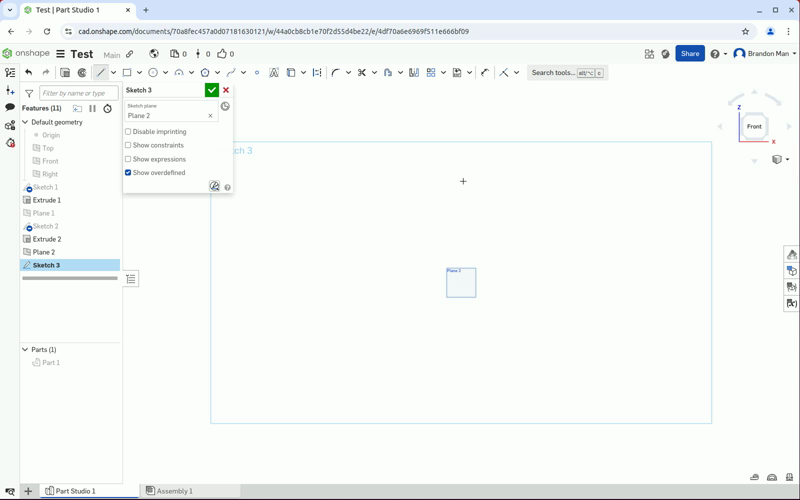
click(463, 180)
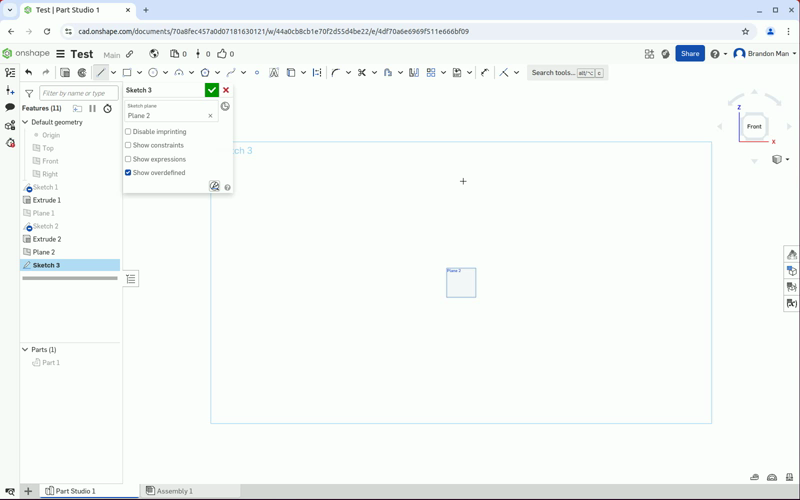
key_up(shift)
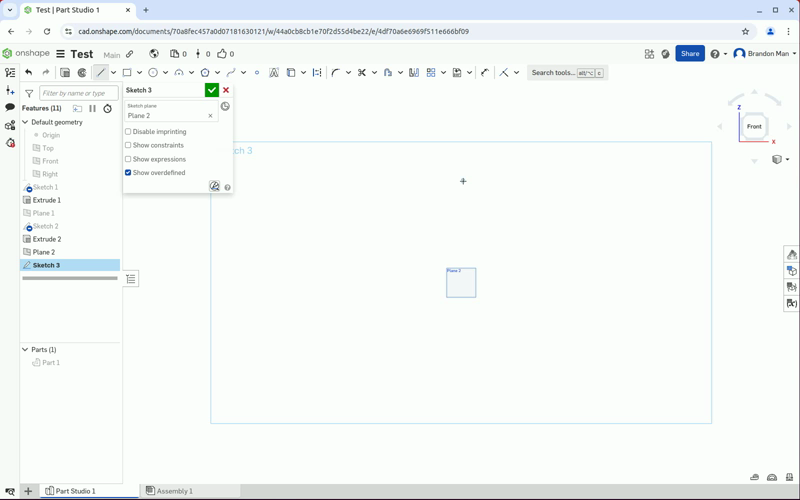
key_down(shift)
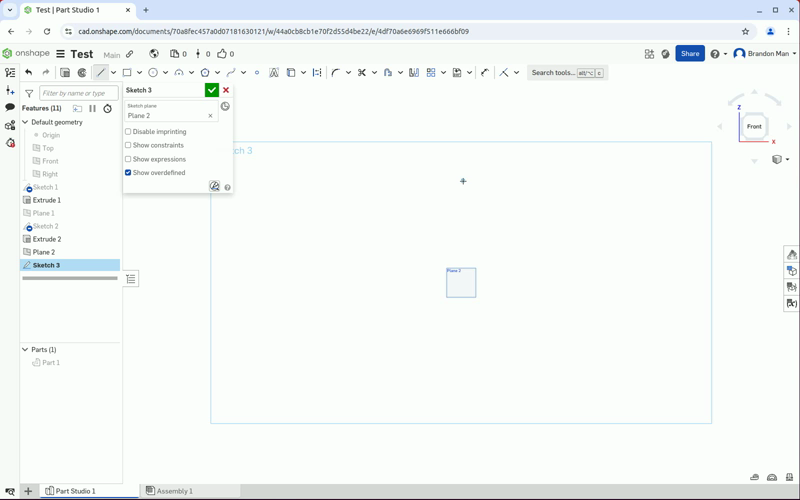
mouse_move(493, 180)
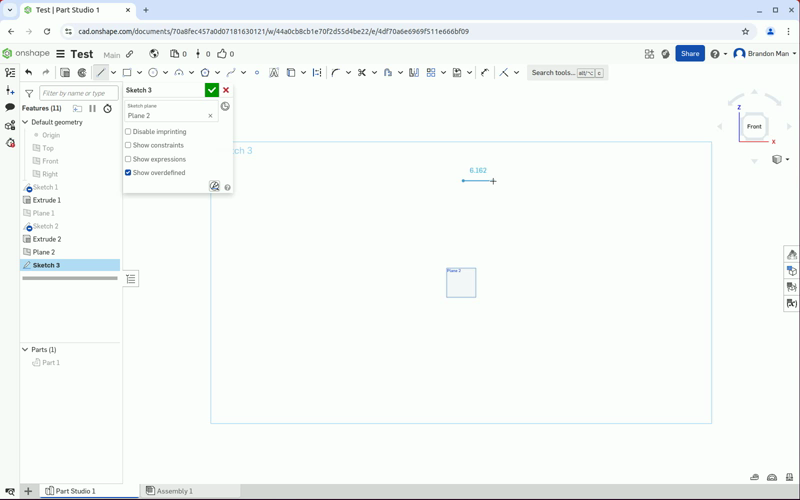
mouse_move(465, 180)
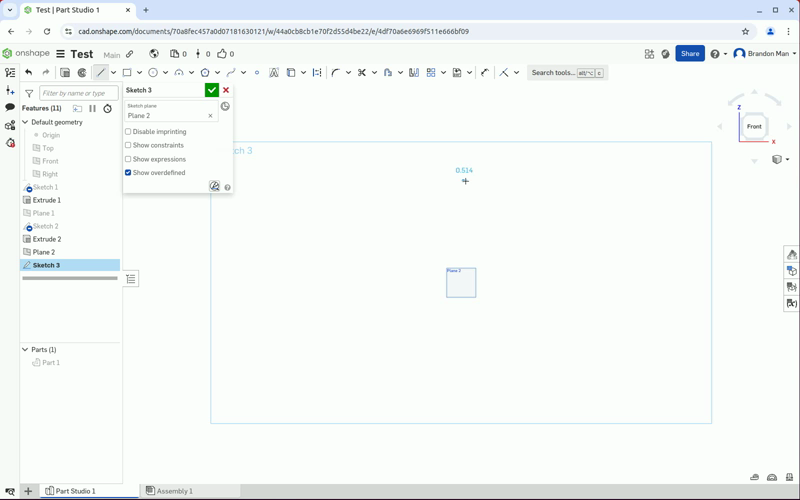
scroll(6)
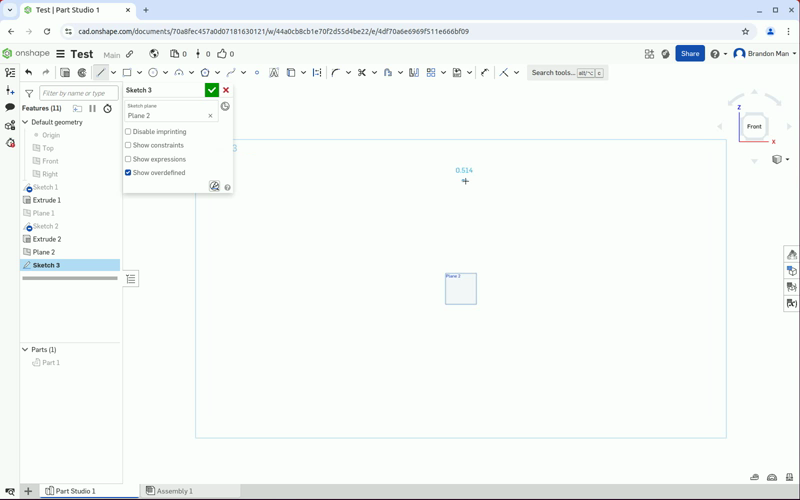
scroll(6)
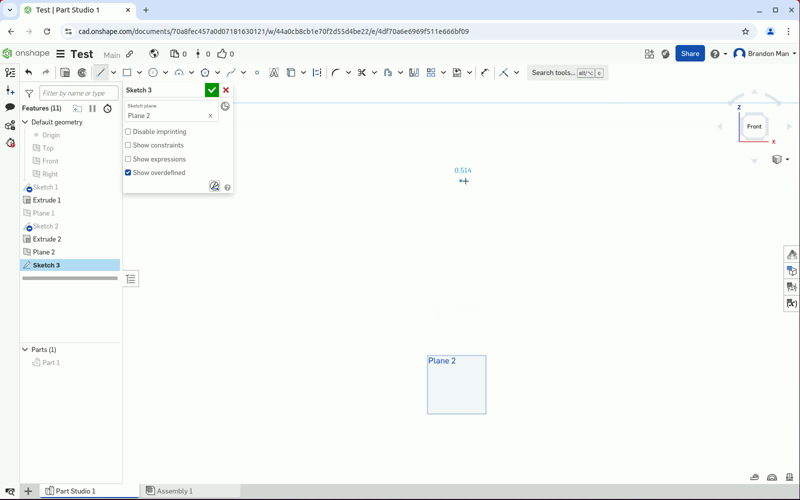
scroll(6)
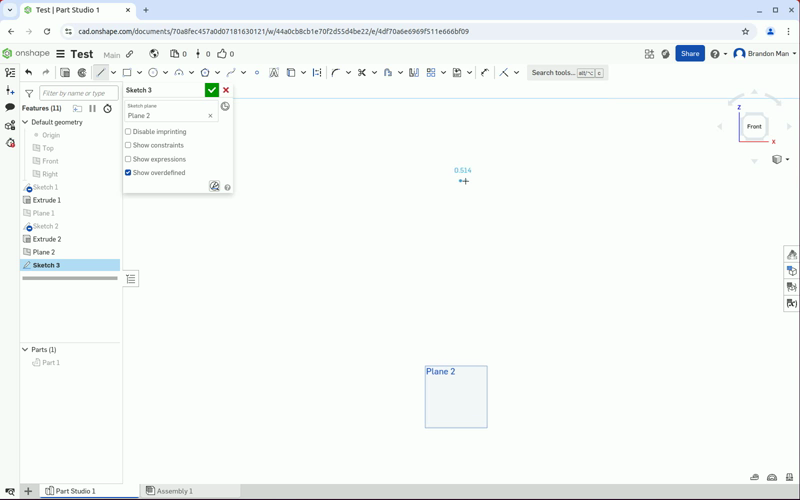
scroll(6)
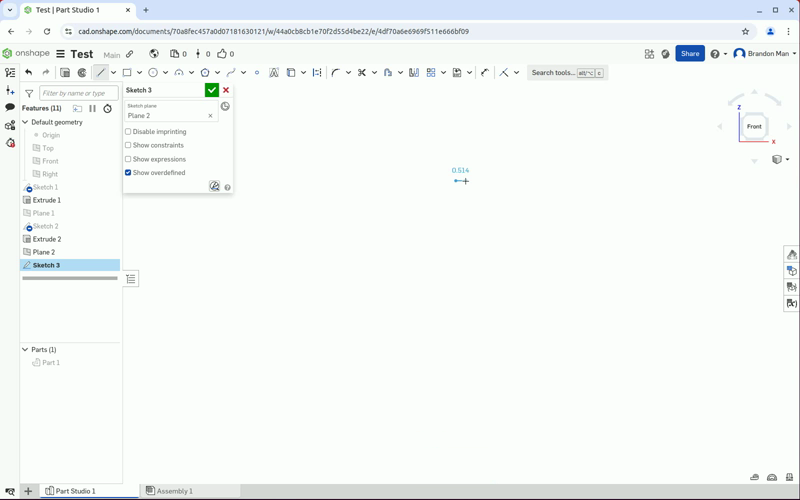
scroll(6)
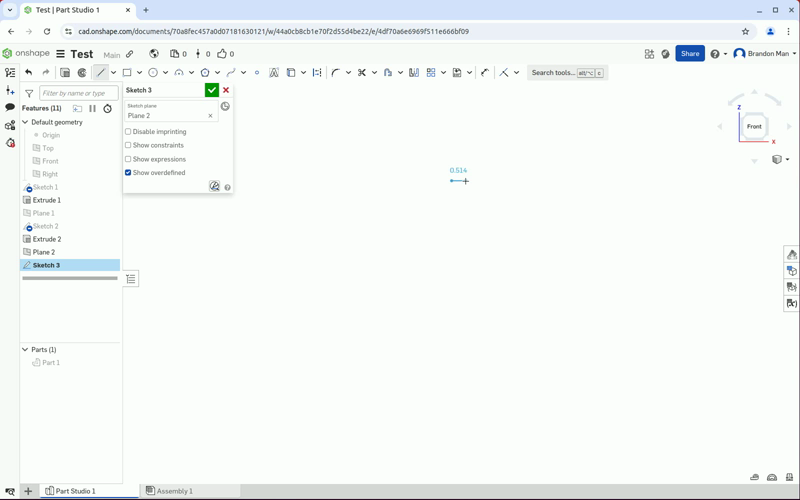
scroll(6)
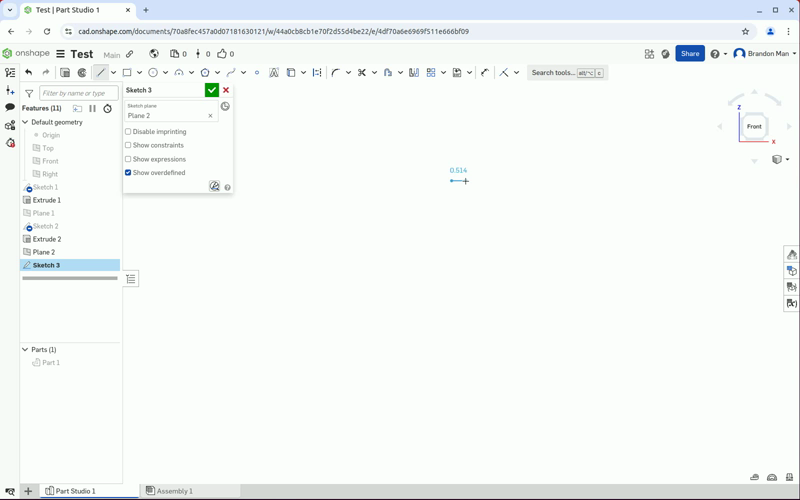
scroll(6)
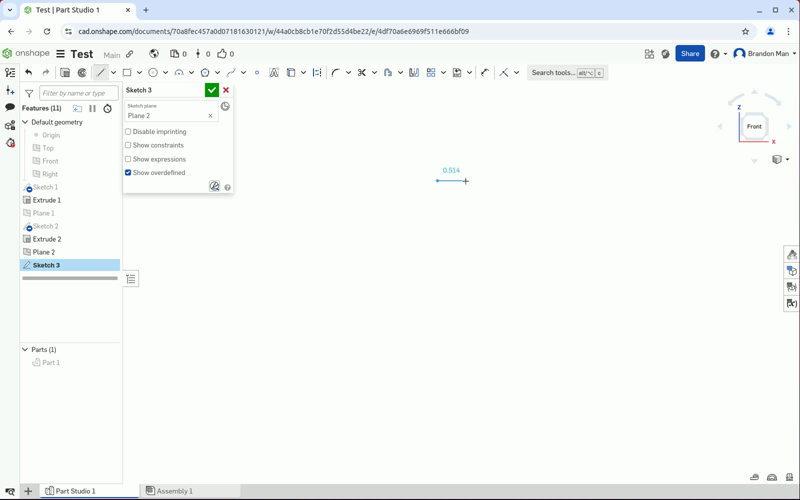
click(465, 180)
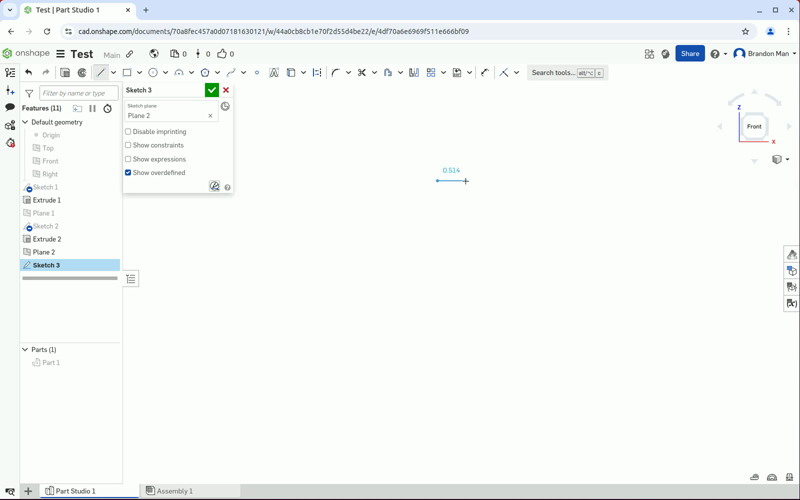
scroll(-6)
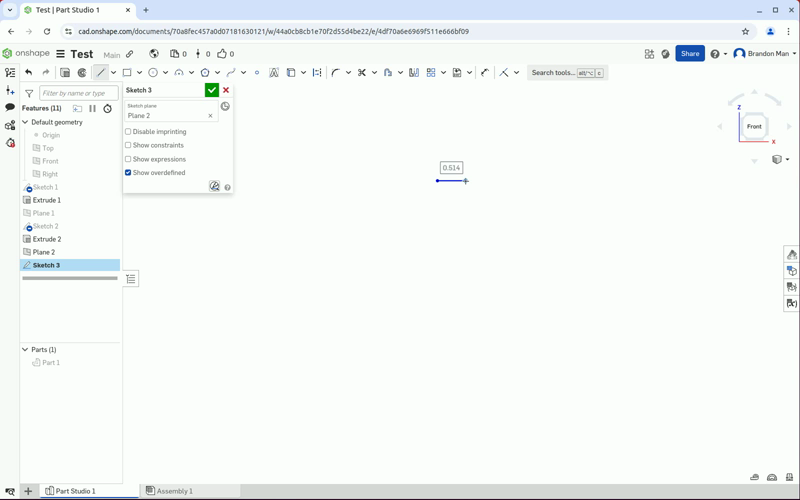
scroll(-6)
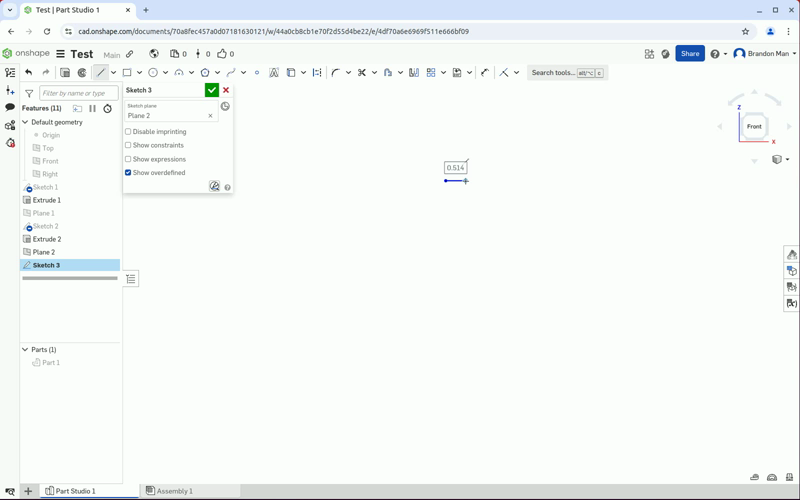
scroll(-6)
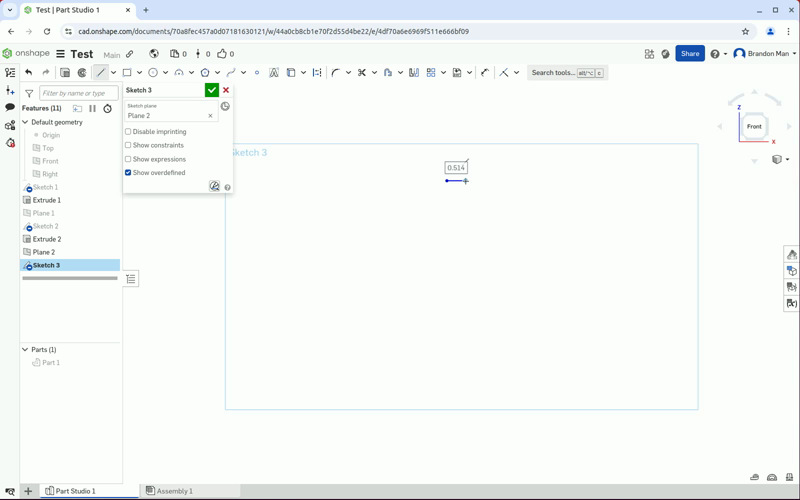
scroll(-6)
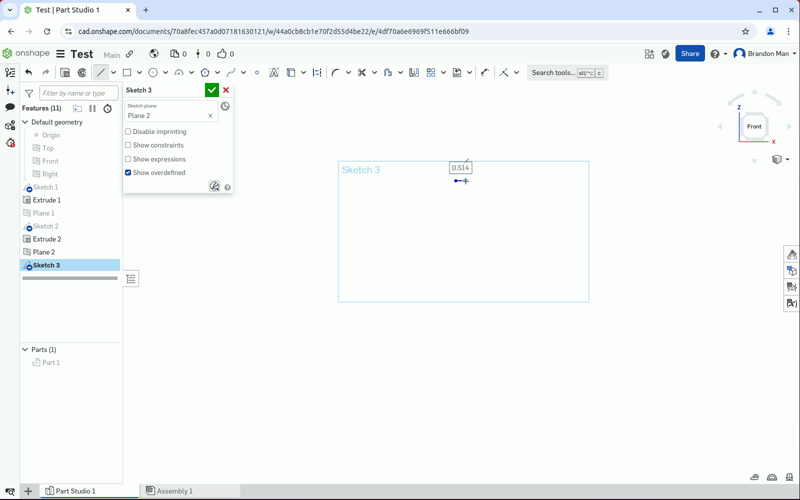
scroll(-6)
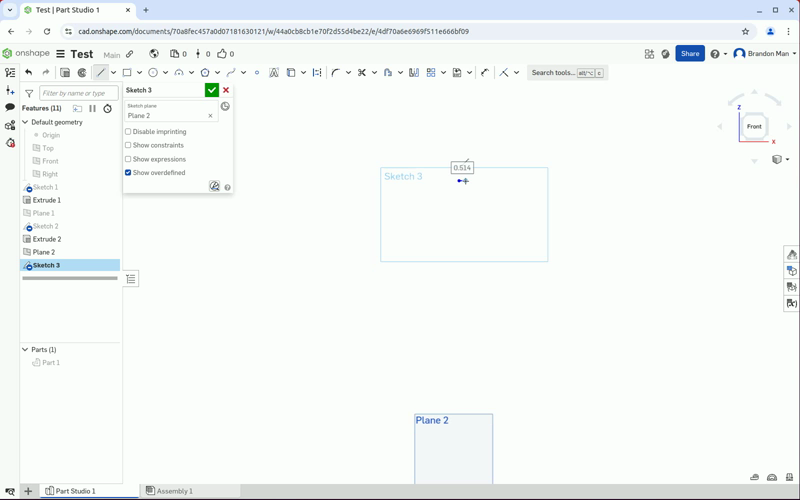
scroll(-6)
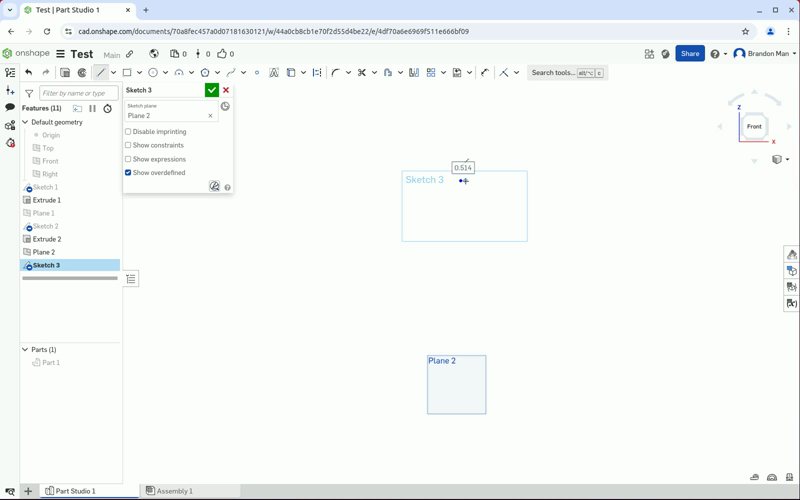
scroll(-6)
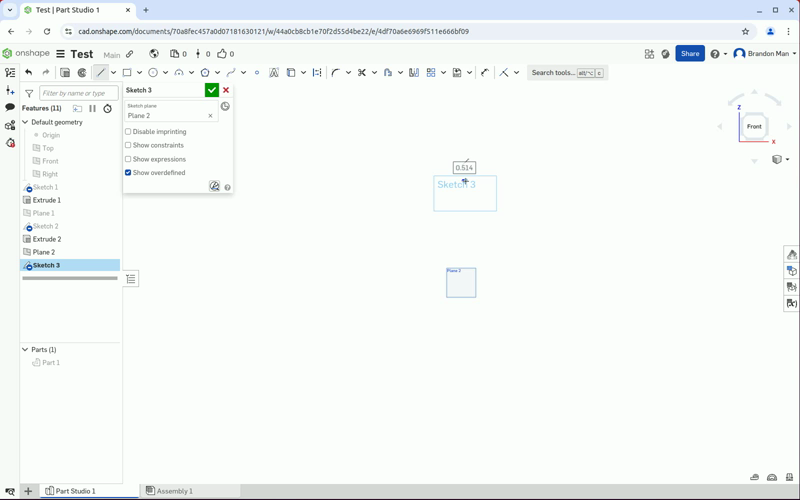
key_up(shift)
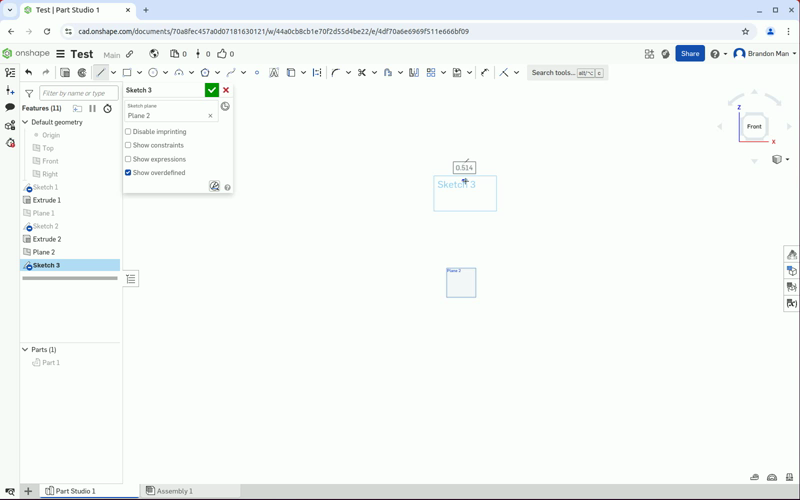
key_down(shift)
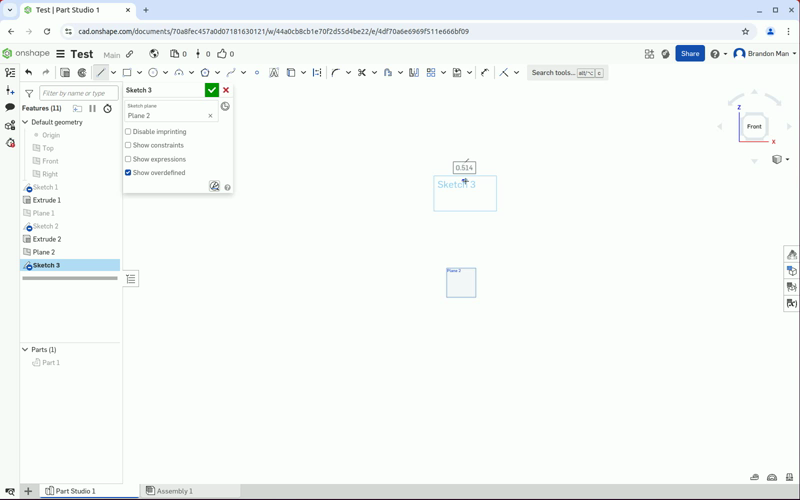
mouse_move(495, 180)
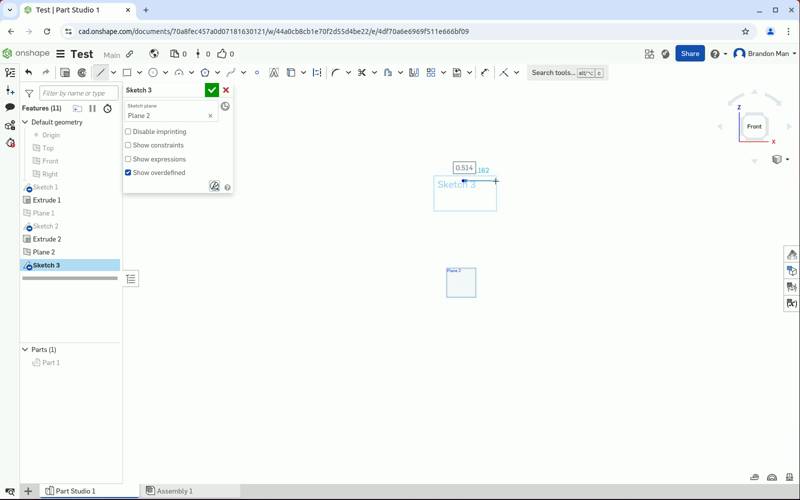
mouse_move(465, 172)
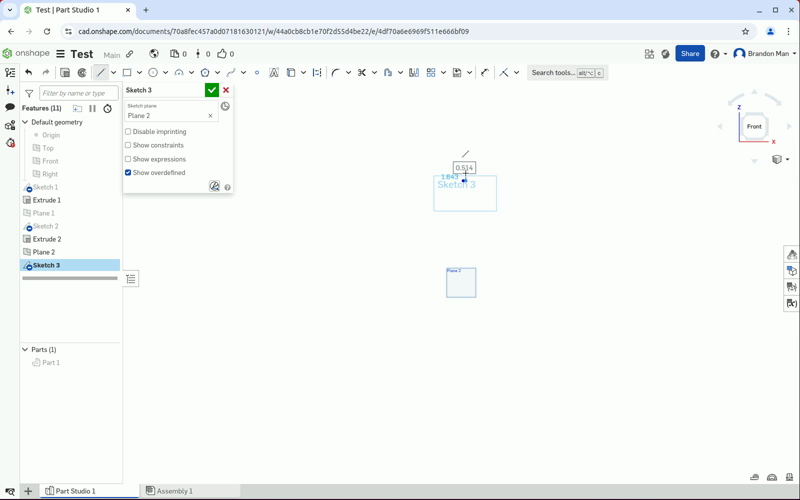
click(465, 172)
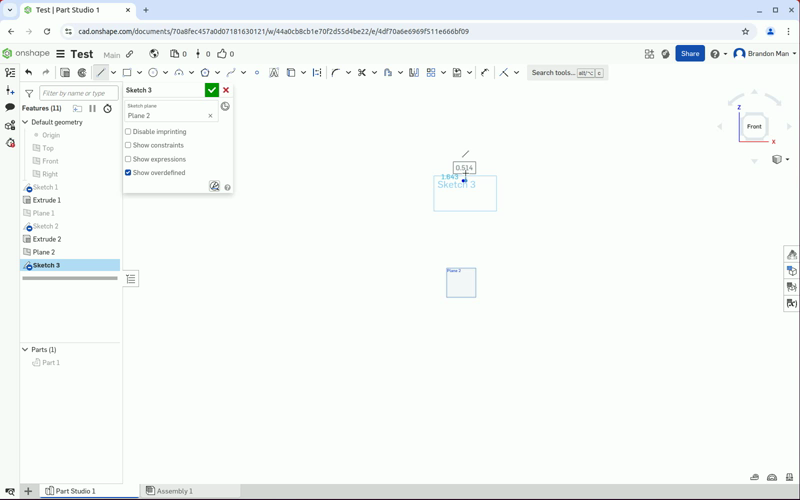
key_up(shift)
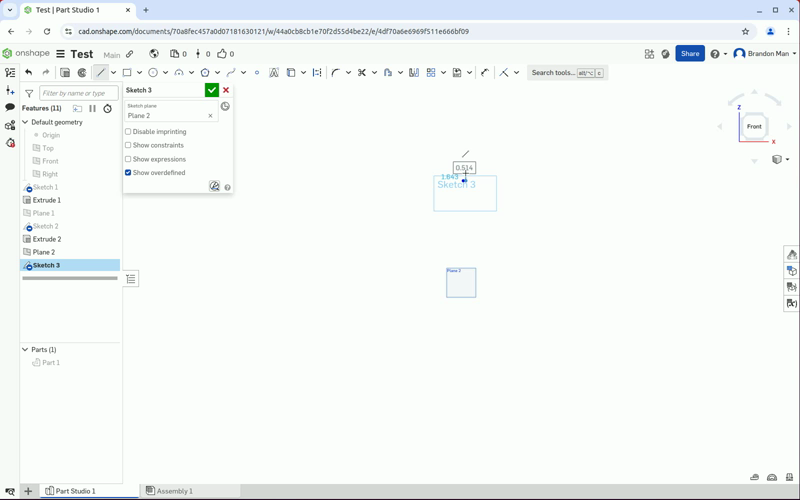
key_down(shift)
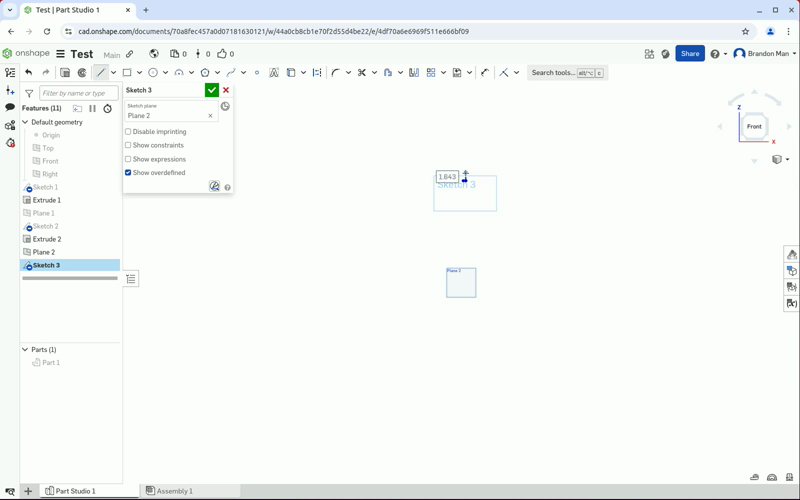
mouse_move(495, 172)
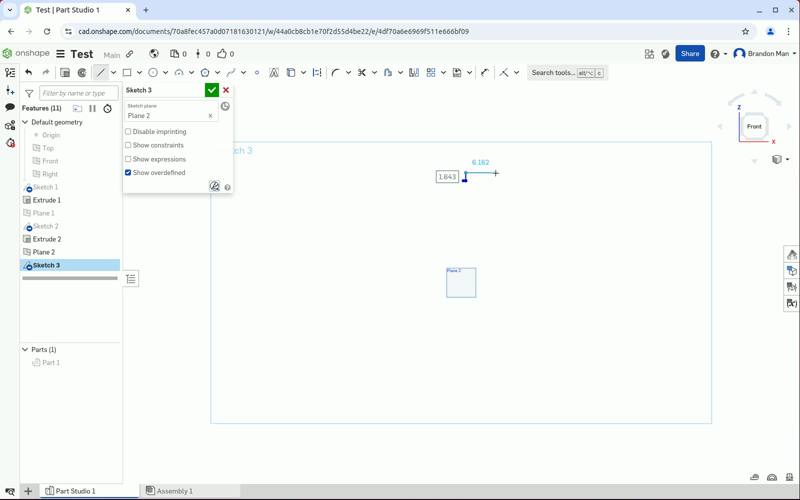
mouse_move(463, 172)
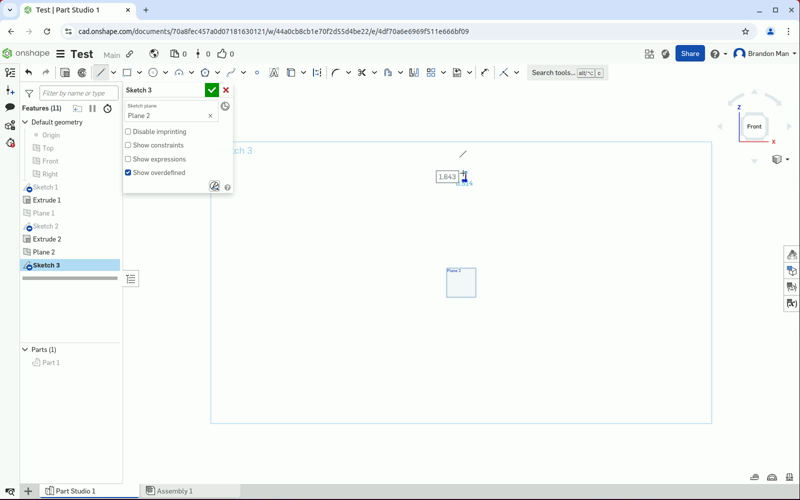
scroll(6)
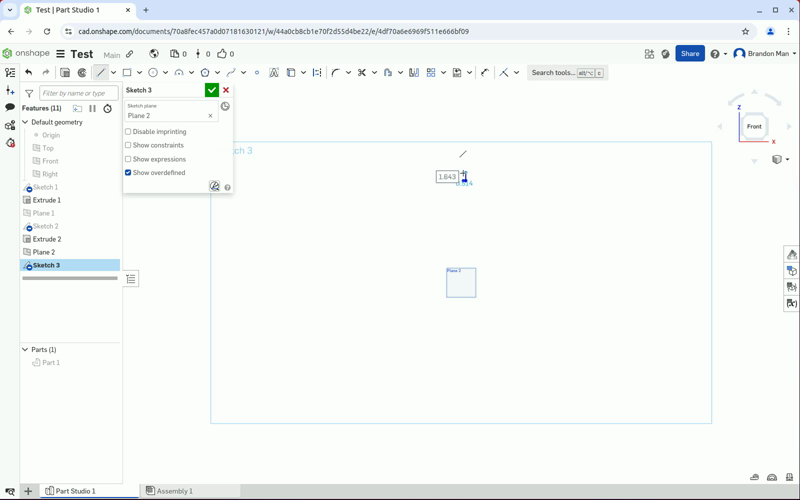
scroll(6)
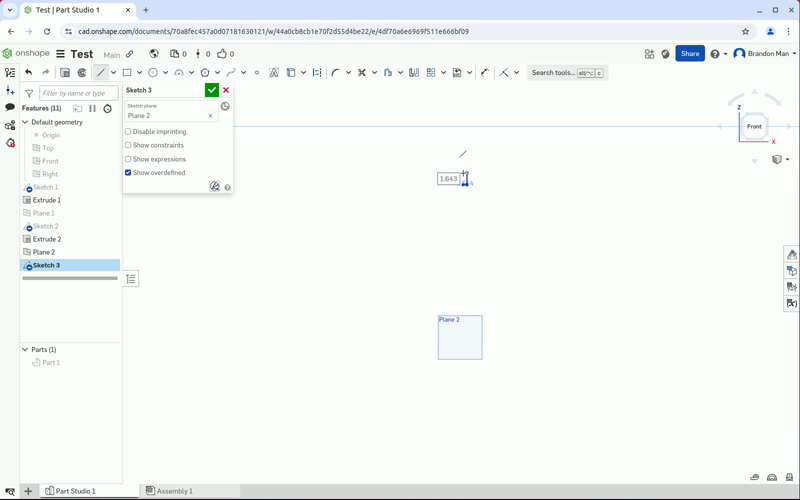
scroll(6)
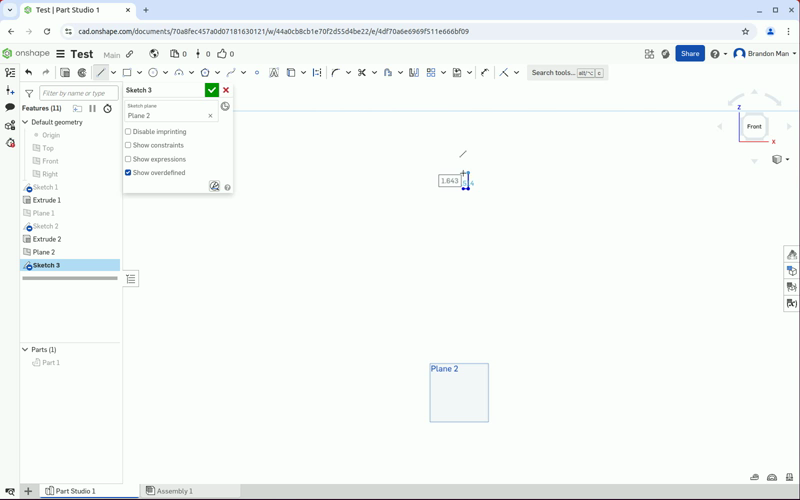
scroll(6)
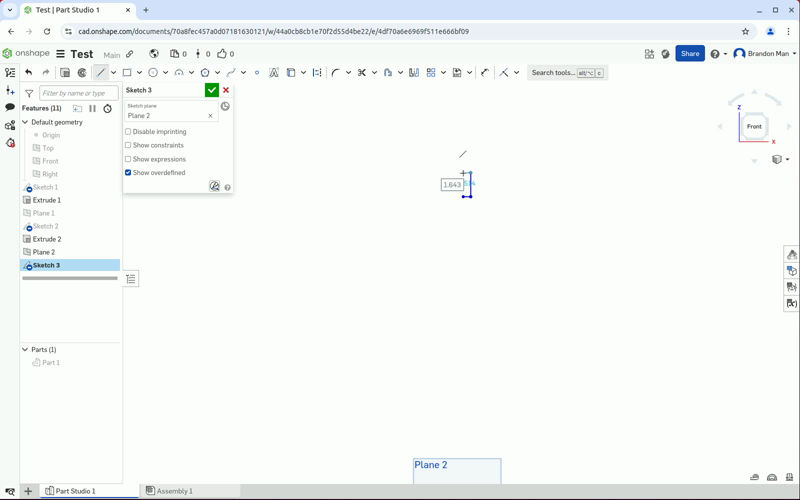
scroll(6)
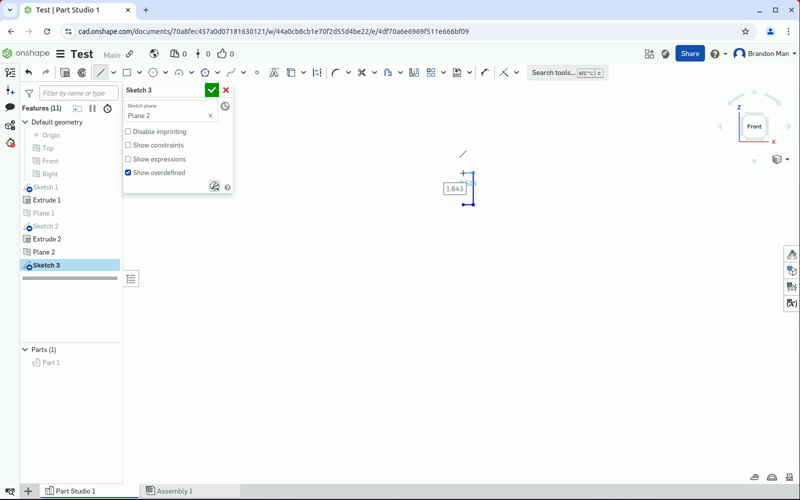
scroll(6)
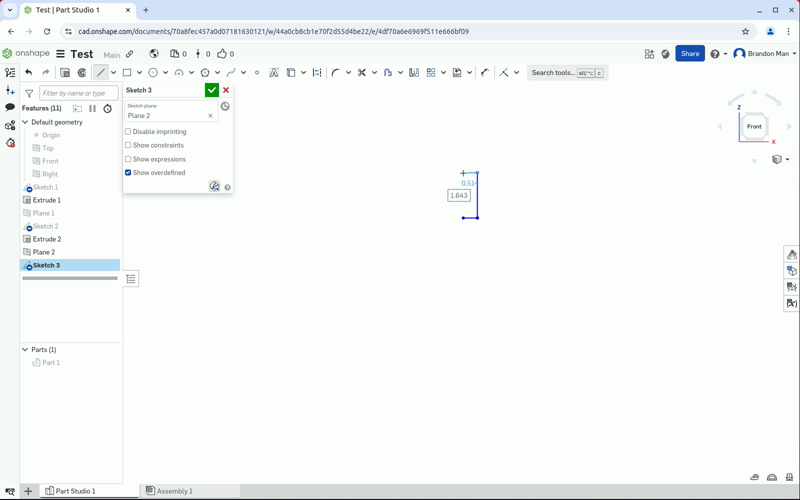
scroll(6)
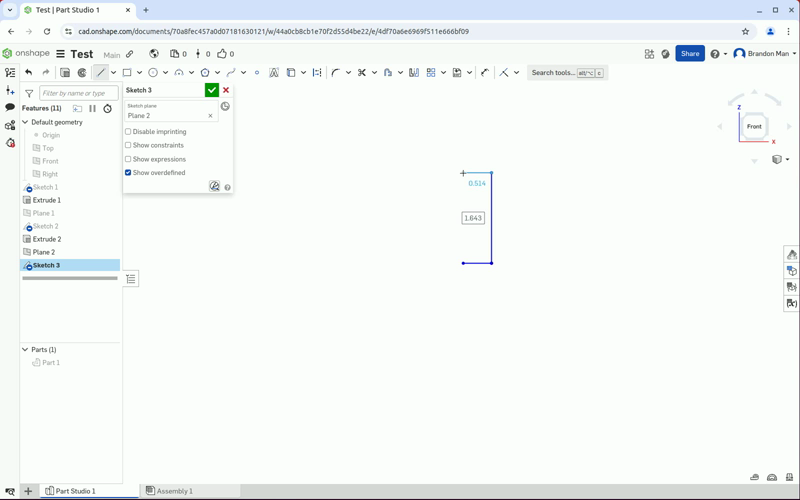
click(463, 172)
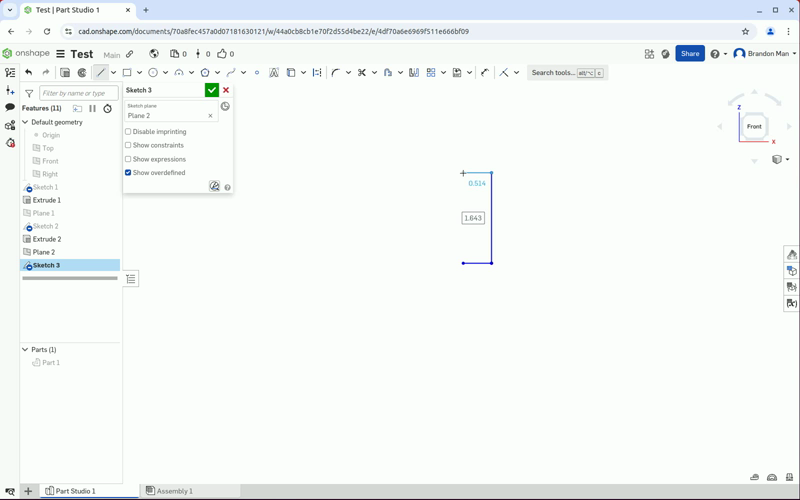
scroll(-6)
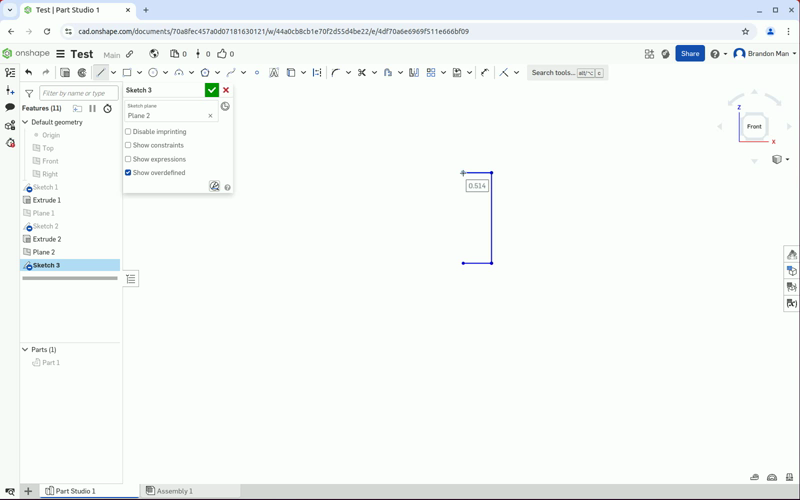
scroll(-6)
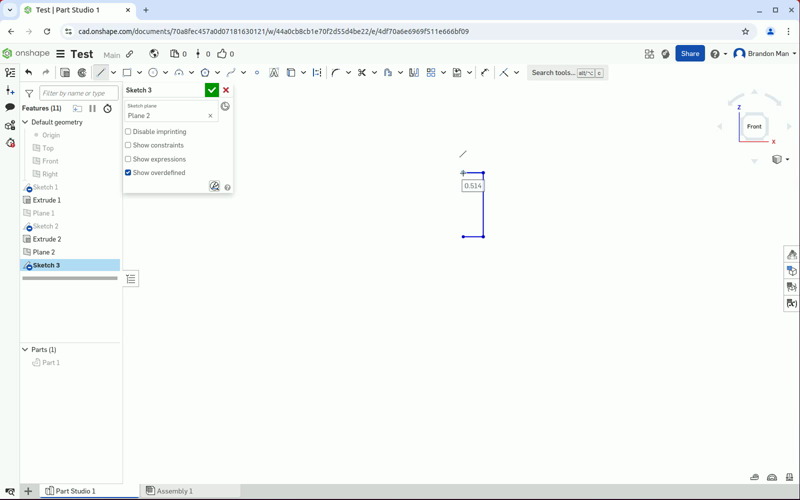
scroll(-6)
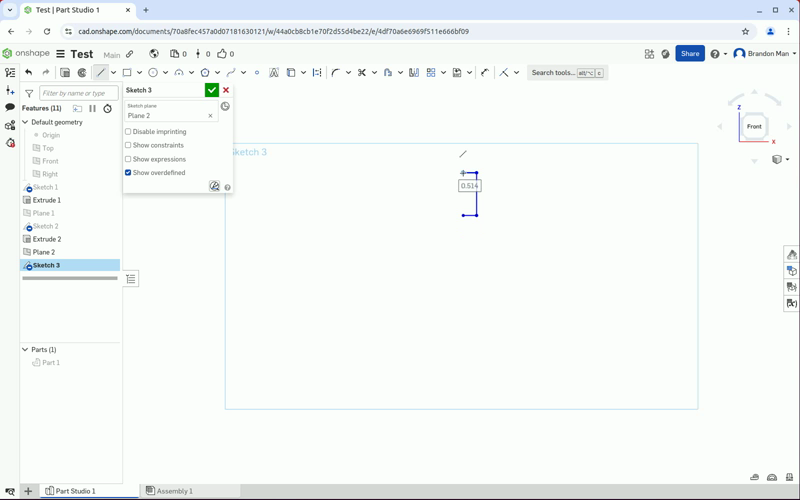
scroll(-6)
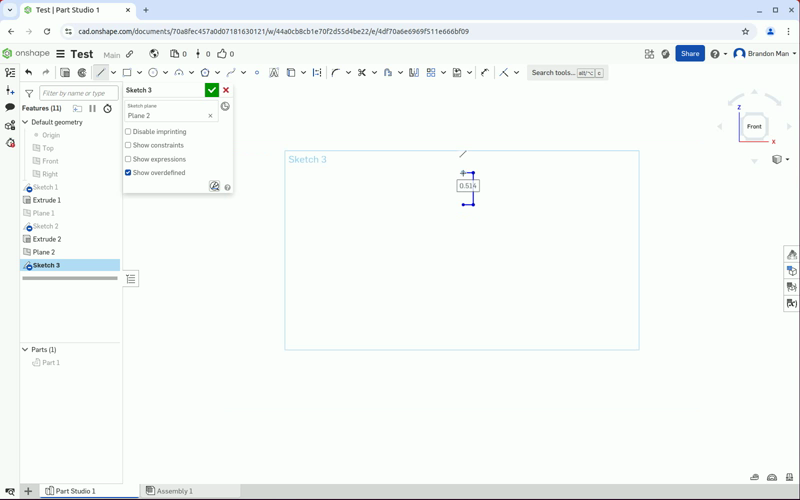
scroll(-6)
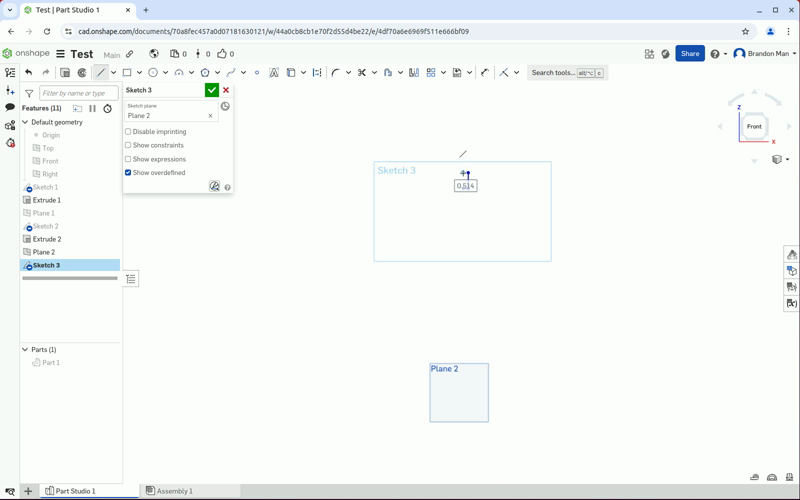
scroll(-6)
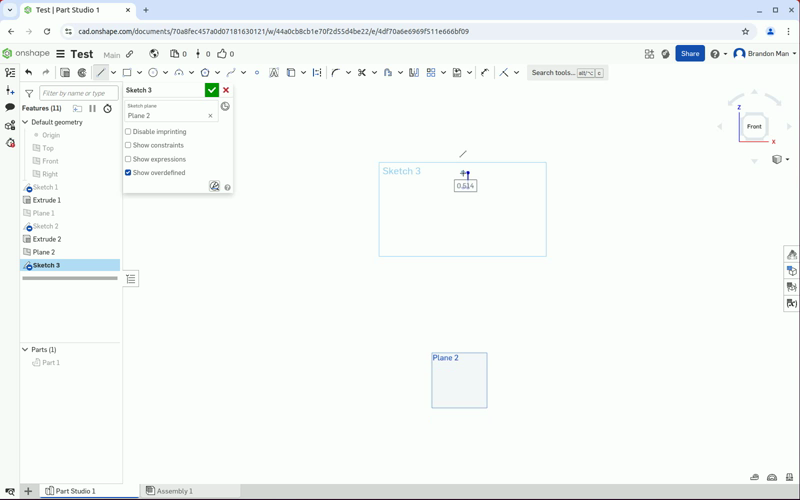
scroll(-6)
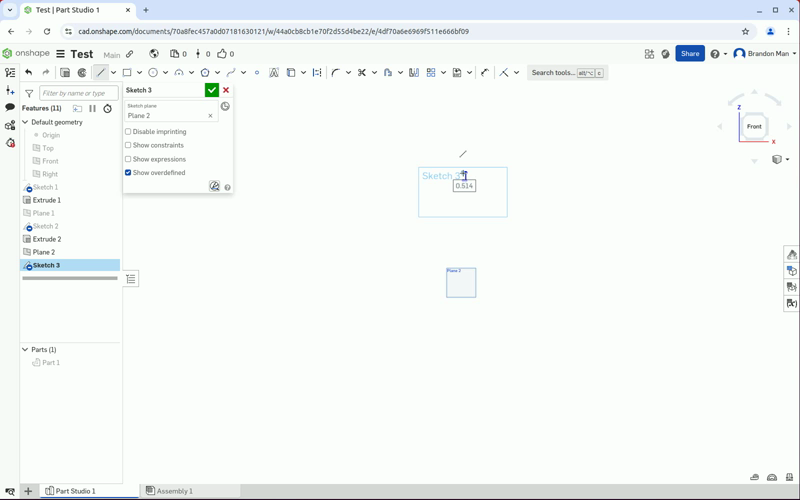
key_up(shift)
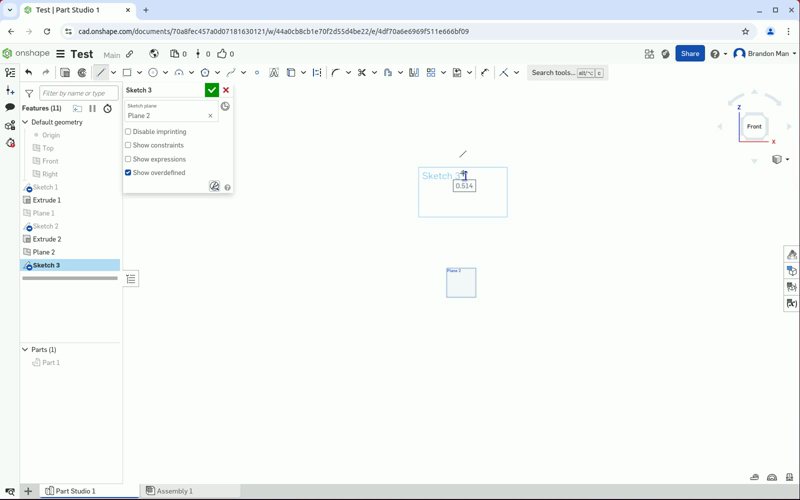
mouse_move(493, 172)
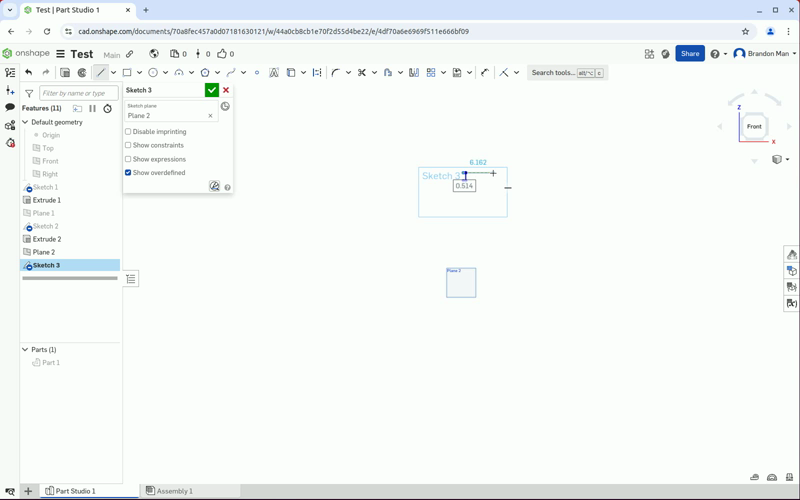
key_down(shift)
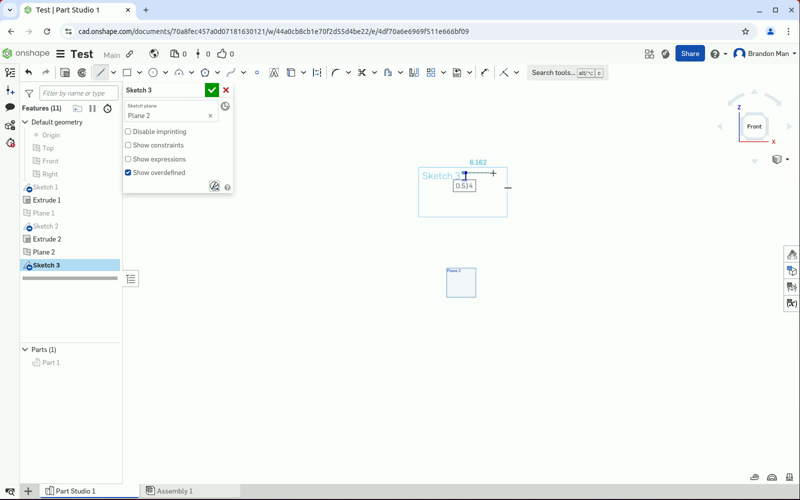
mouse_move(463, 180)
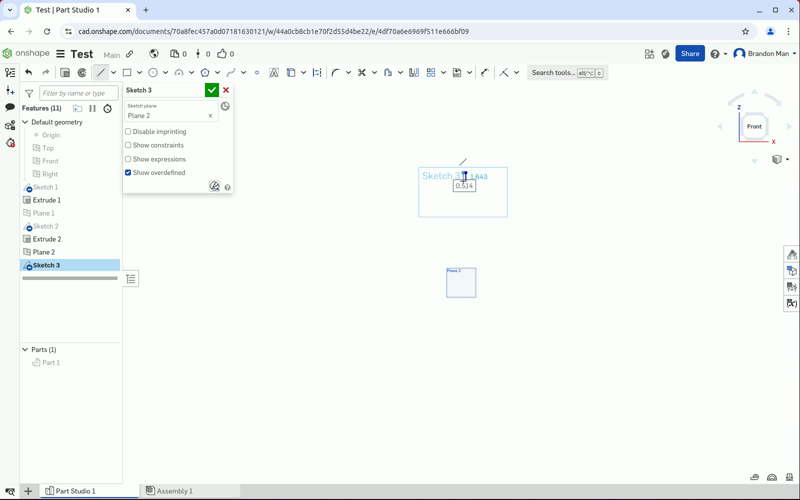
scroll(6)
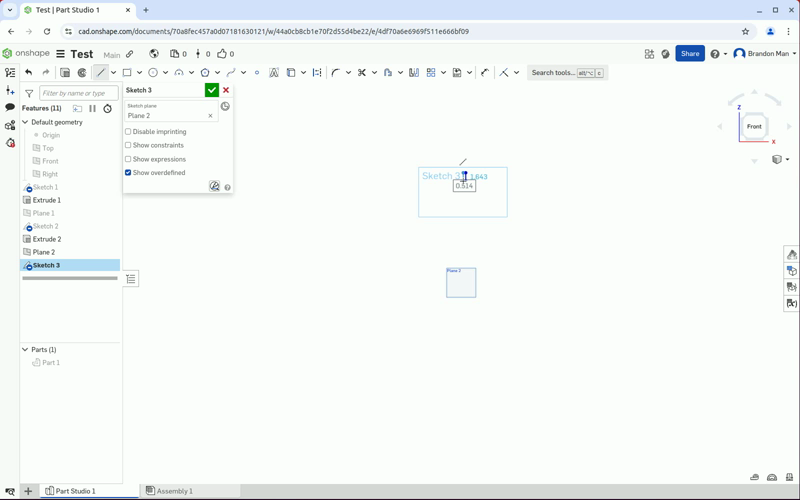
scroll(6)
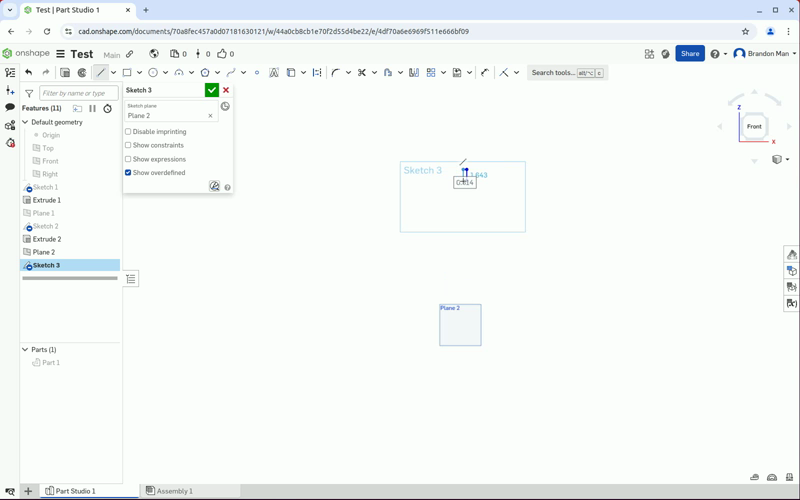
scroll(6)
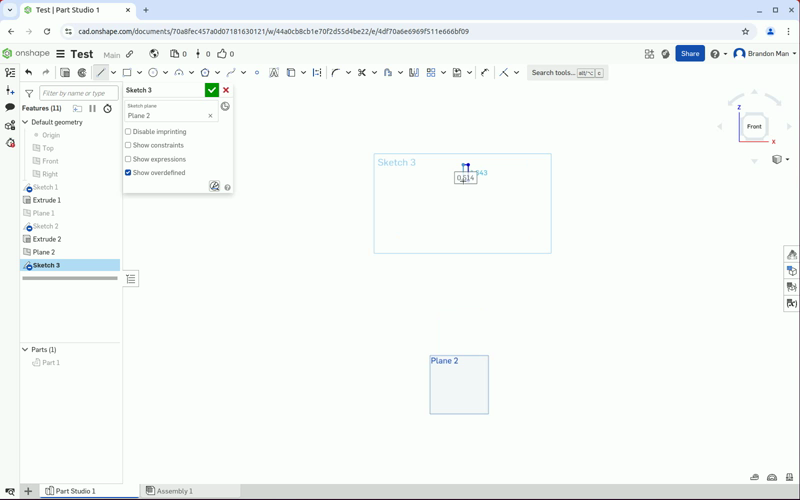
scroll(6)
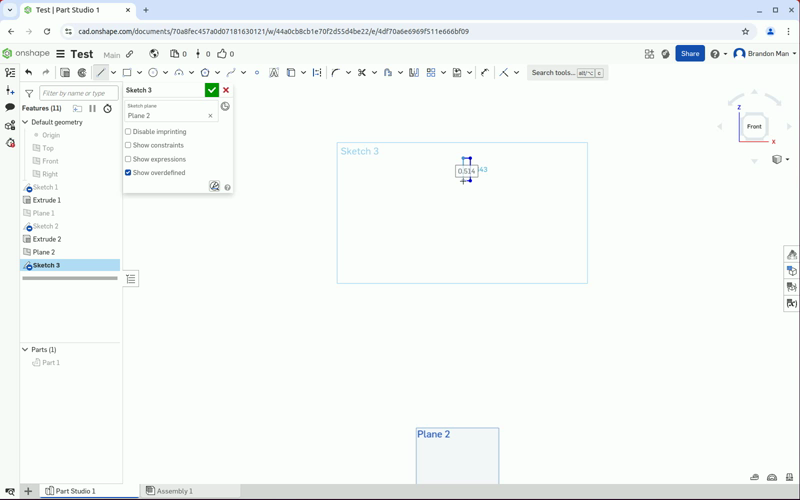
scroll(6)
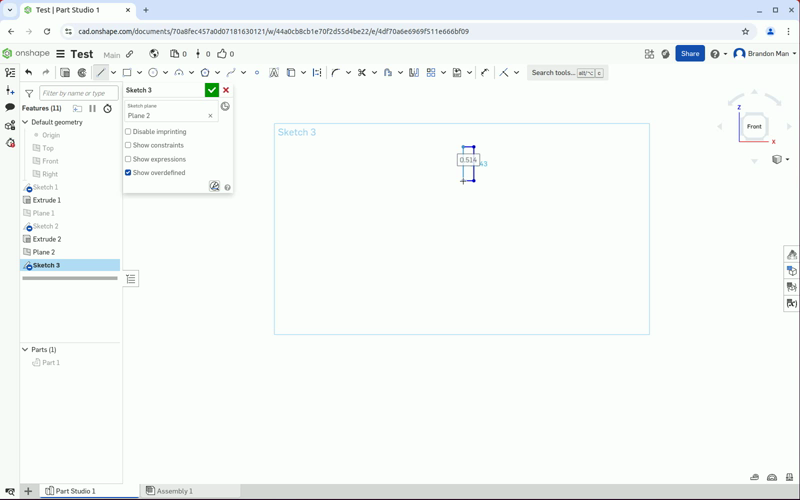
scroll(6)
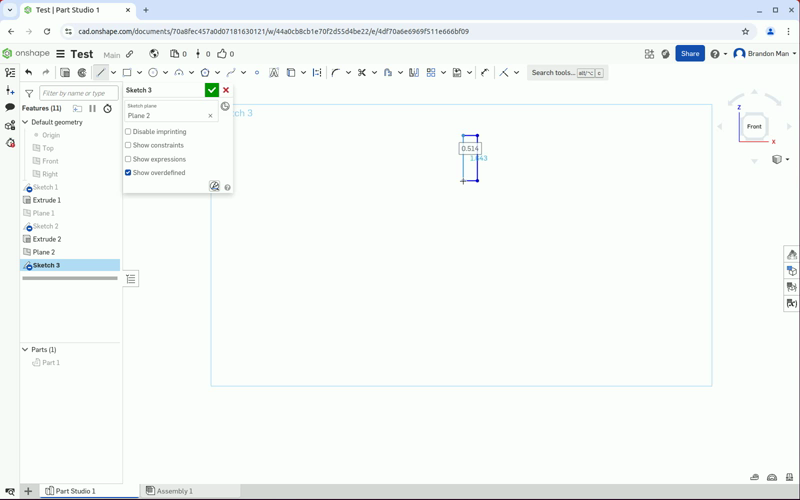
scroll(6)
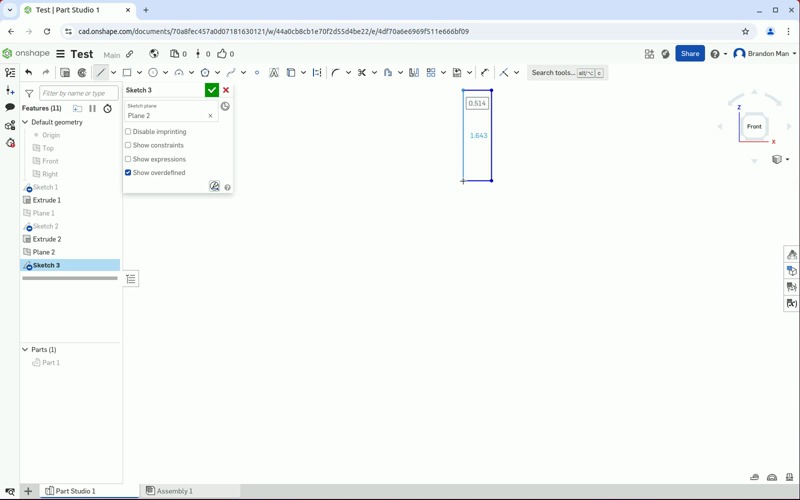
key_up(shift)
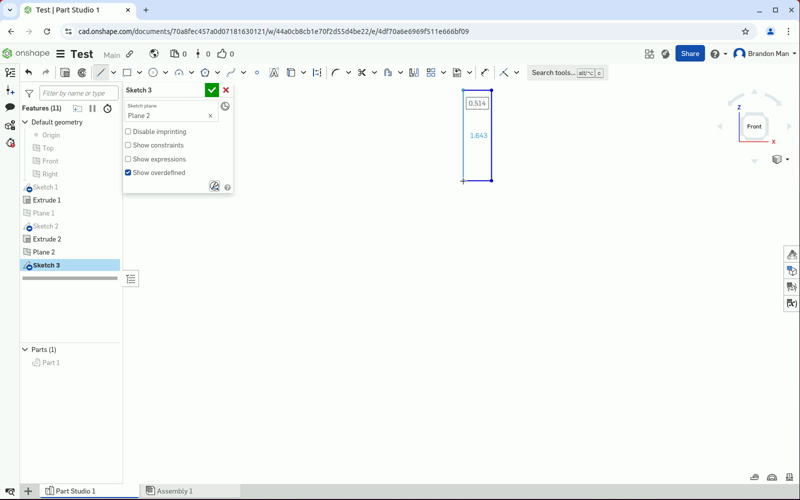
click(463, 180)
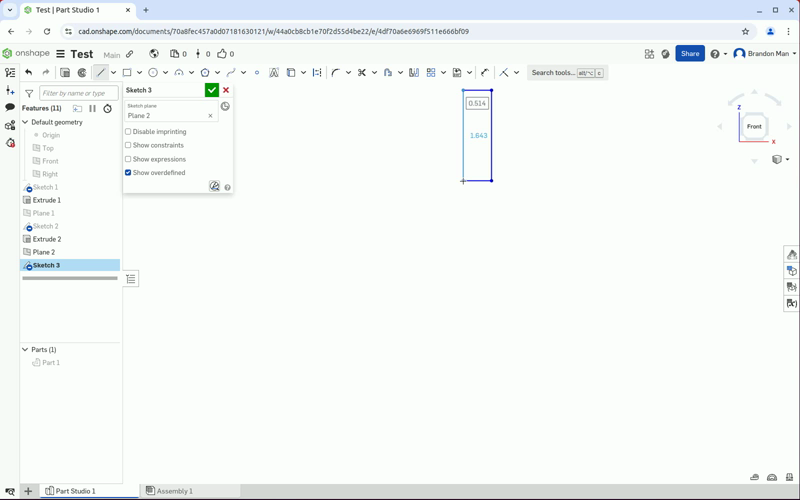
scroll(-6)
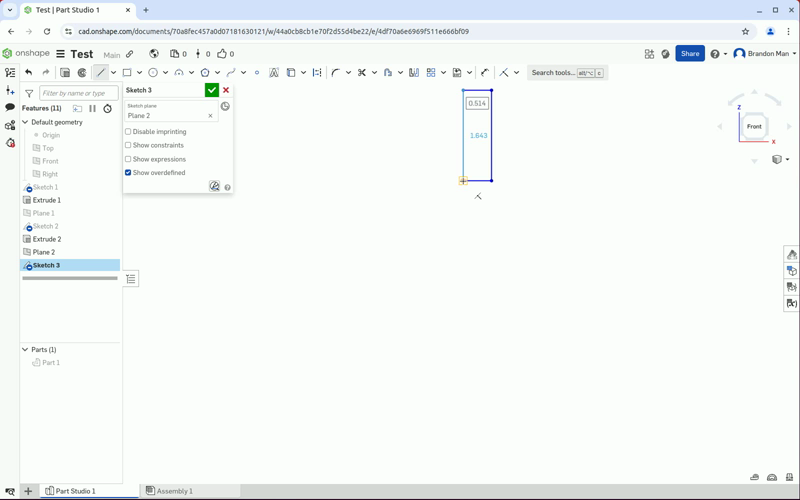
scroll(-6)
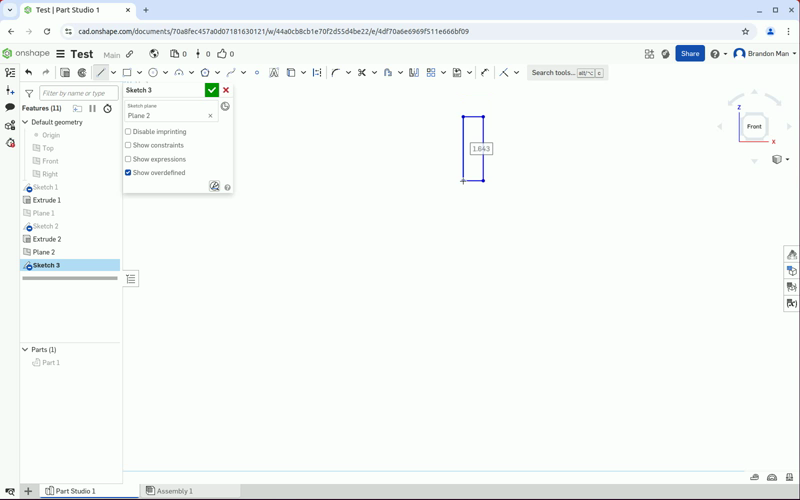
scroll(-6)
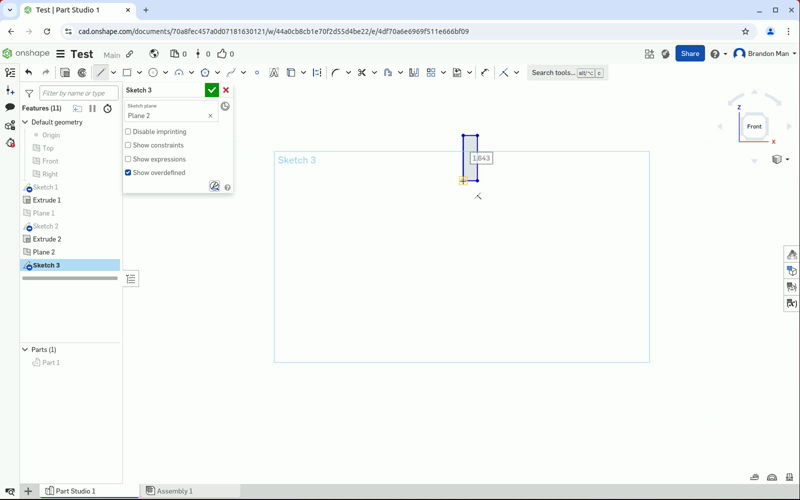
scroll(-6)
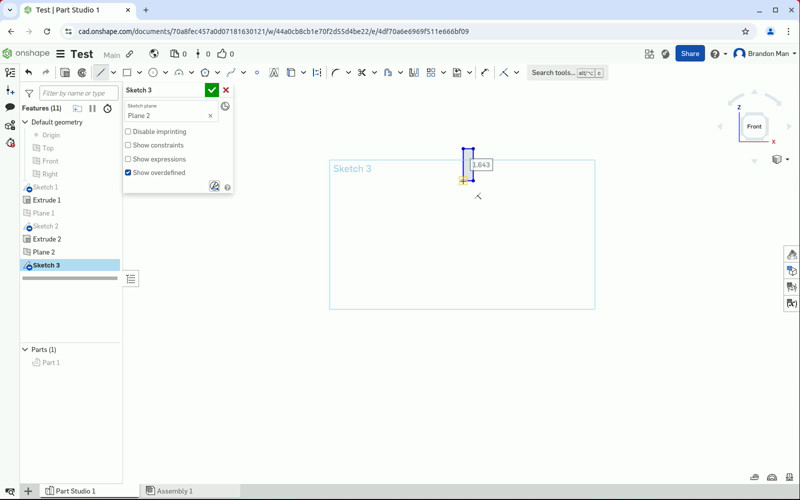
scroll(-6)
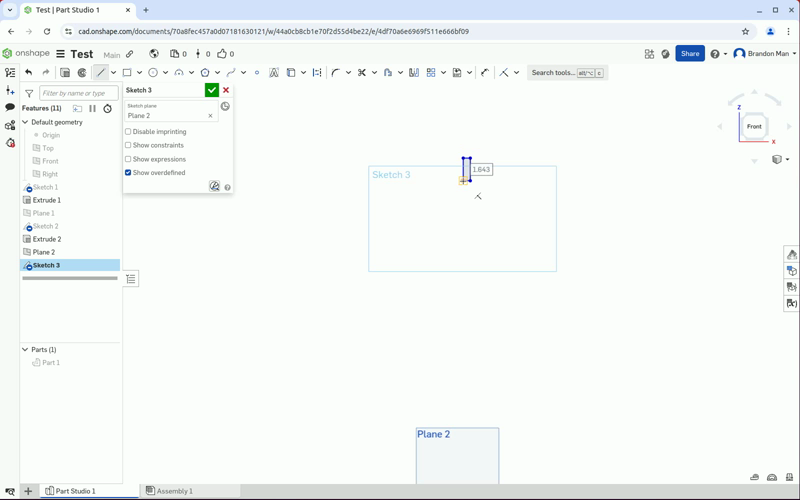
scroll(-6)
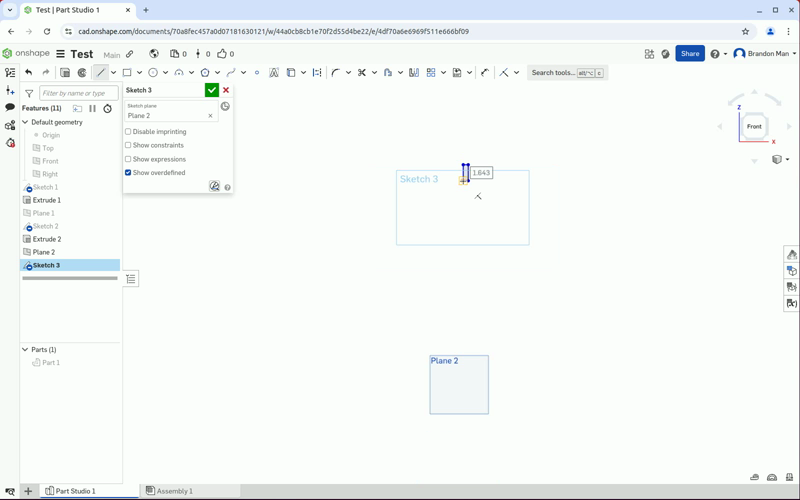
scroll(-6)
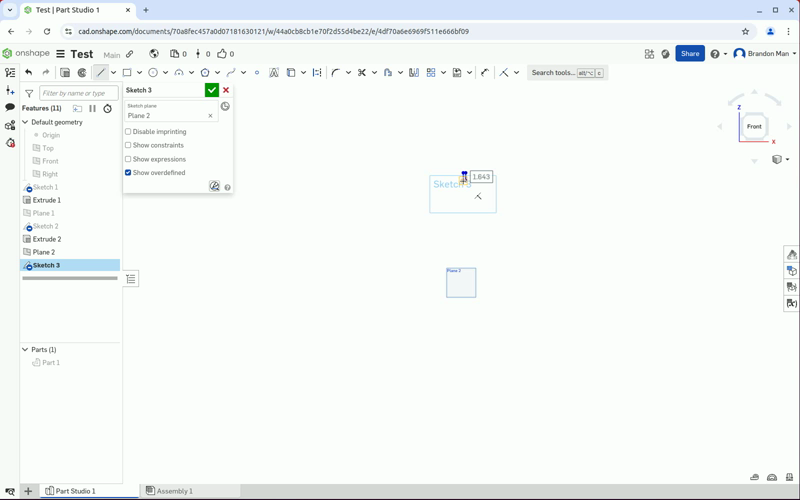
key(esc)
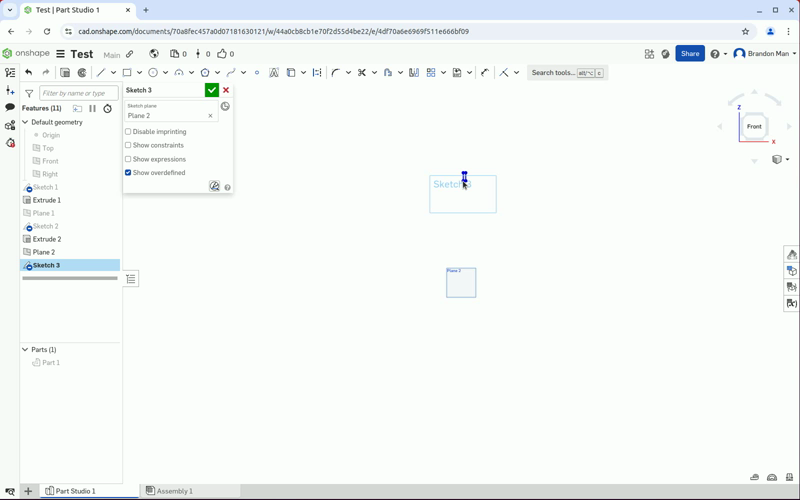
mouse_move(463, 177)
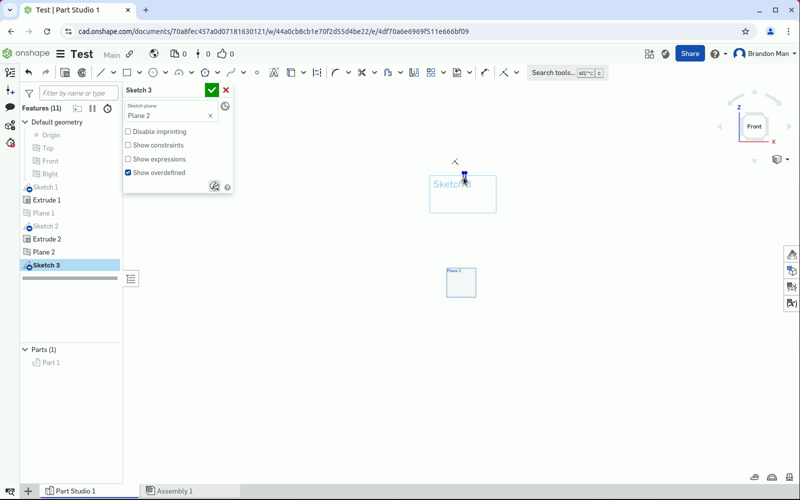
scroll(6)
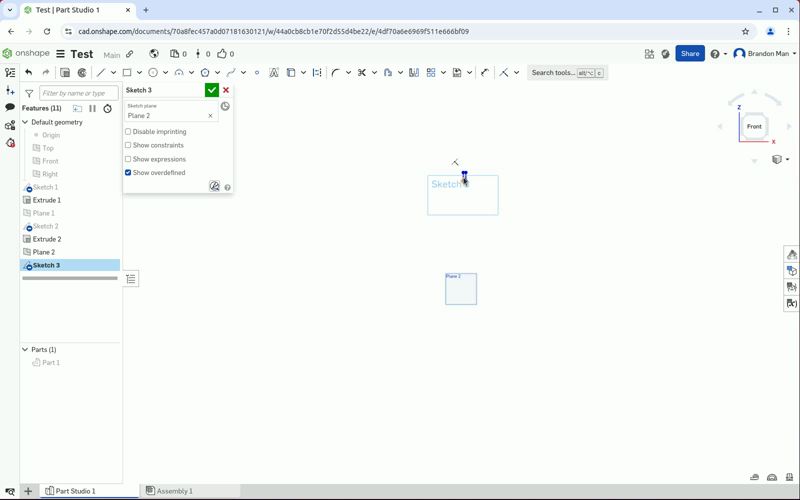
scroll(6)
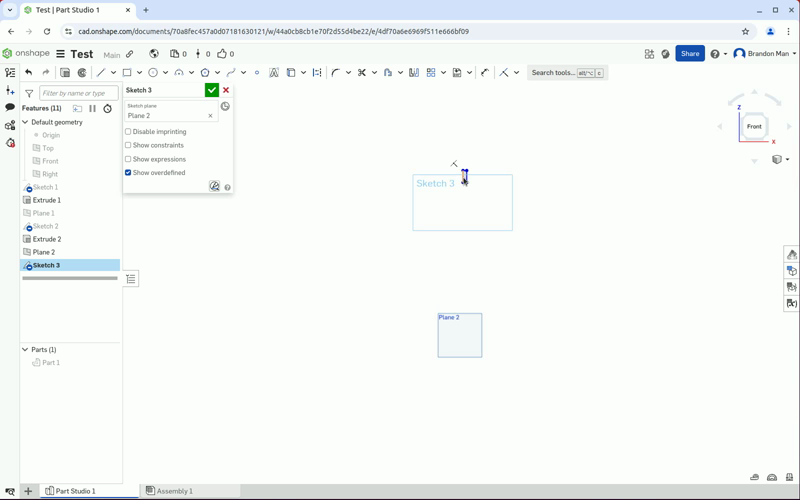
scroll(6)
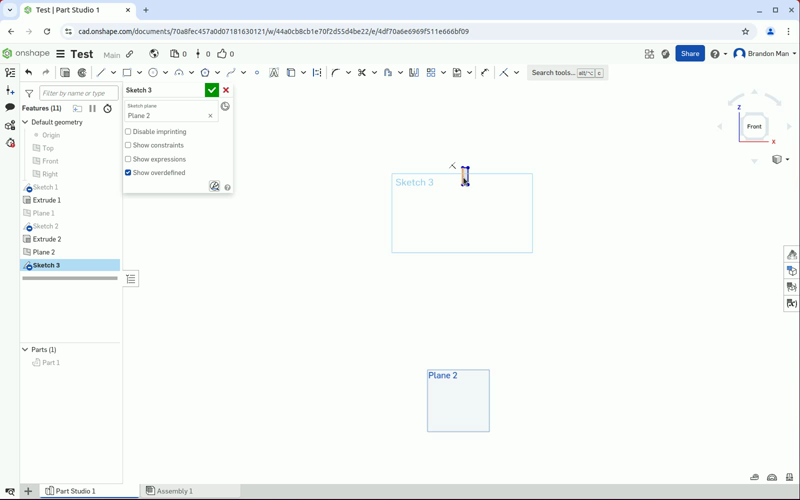
scroll(6)
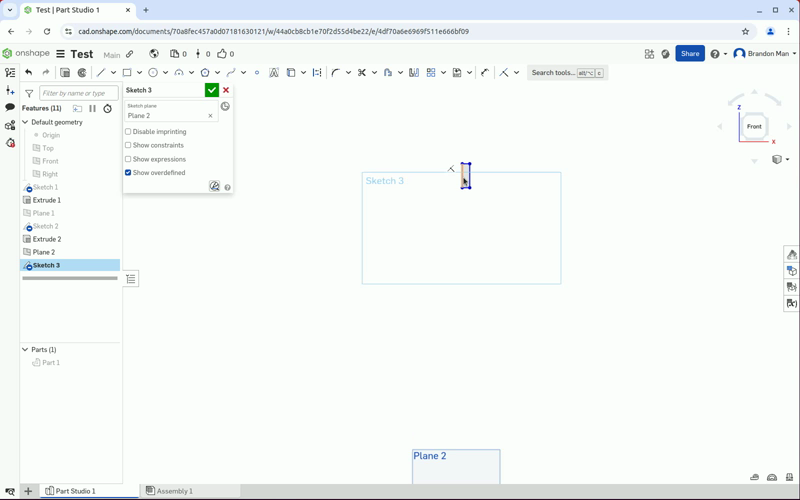
scroll(6)
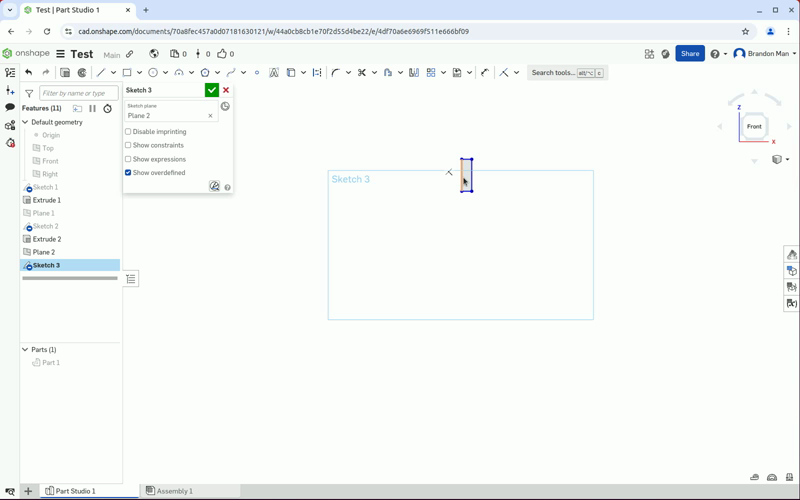
scroll(6)
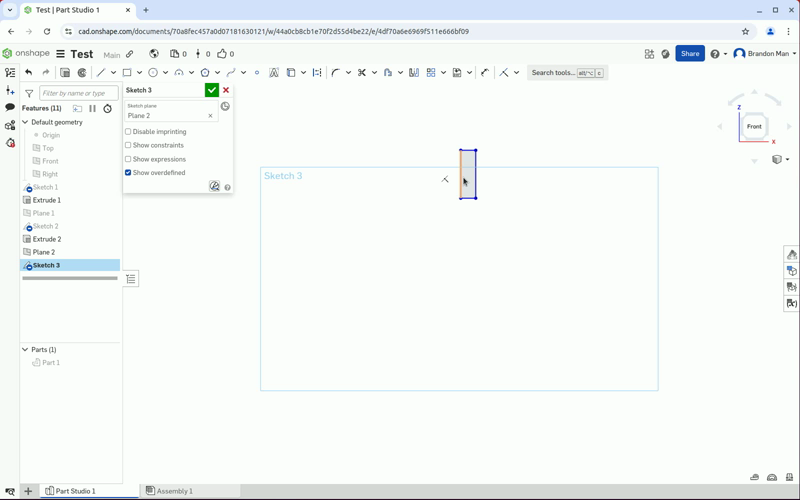
scroll(6)
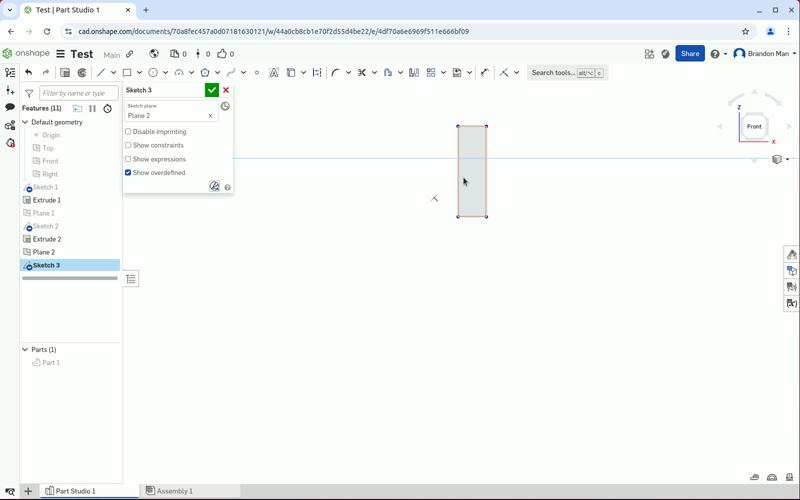
click(463, 177)
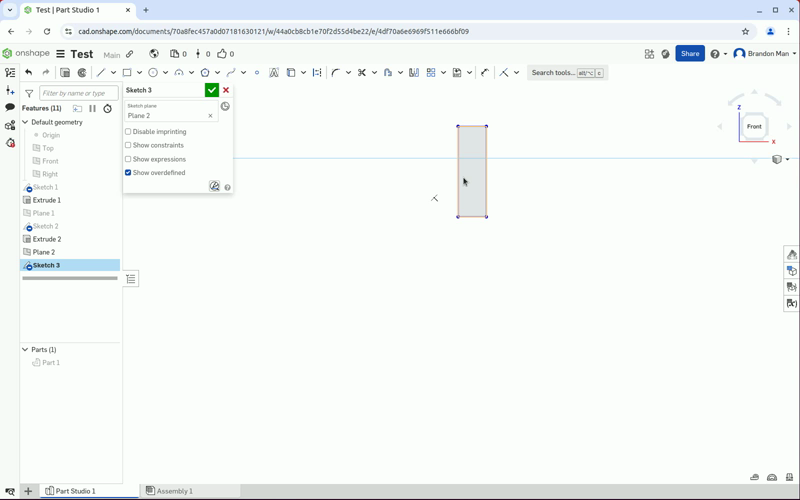
scroll(-6)
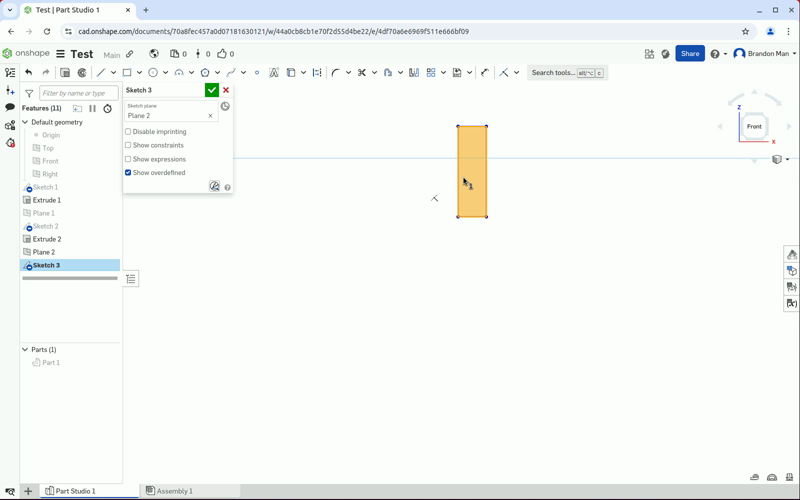
scroll(-6)
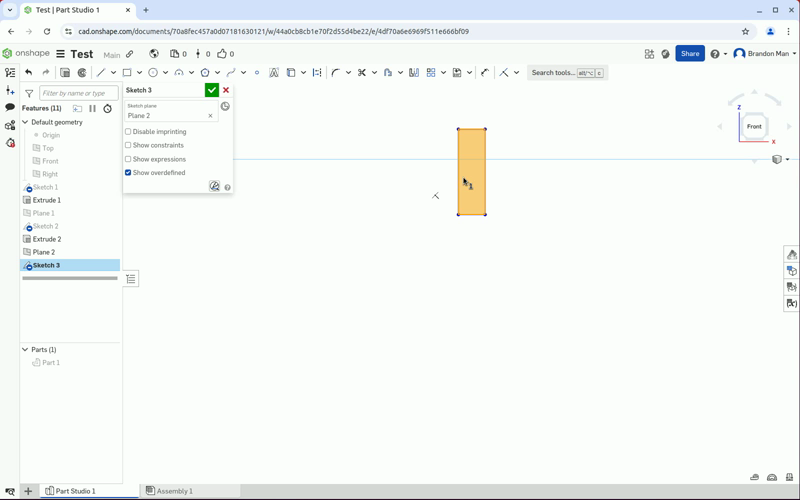
scroll(-6)
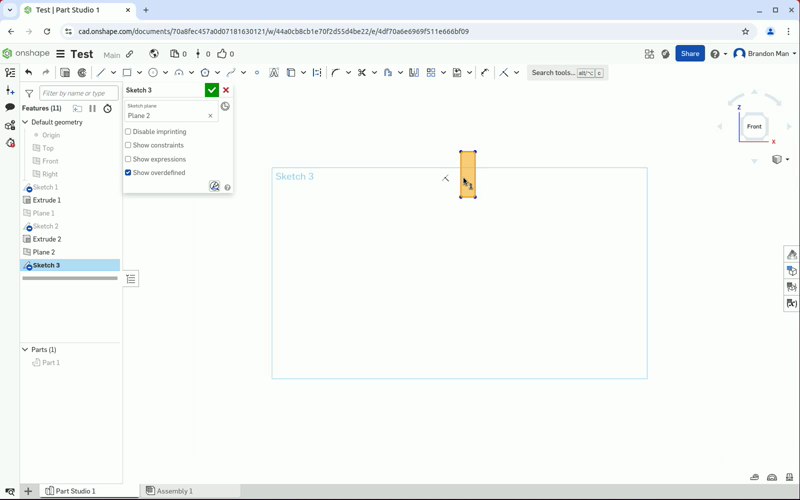
scroll(-6)
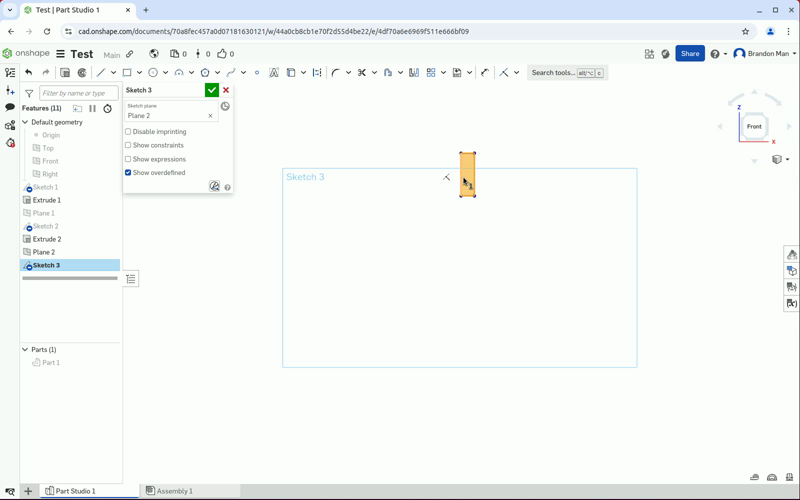
scroll(-6)
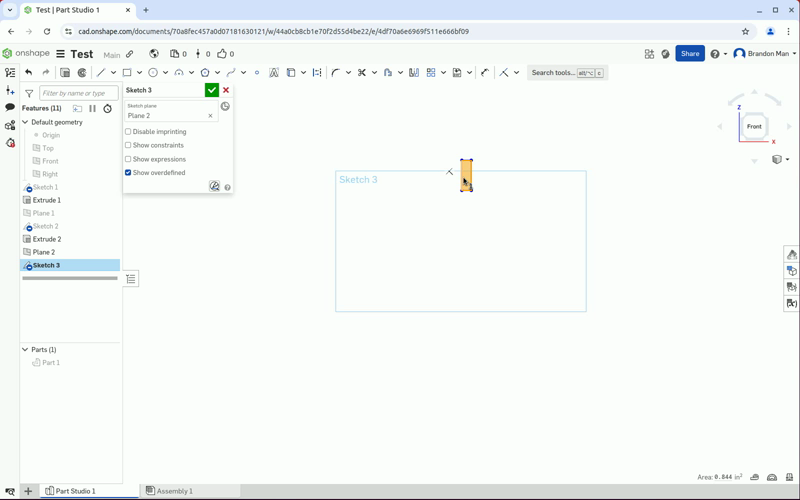
scroll(-6)
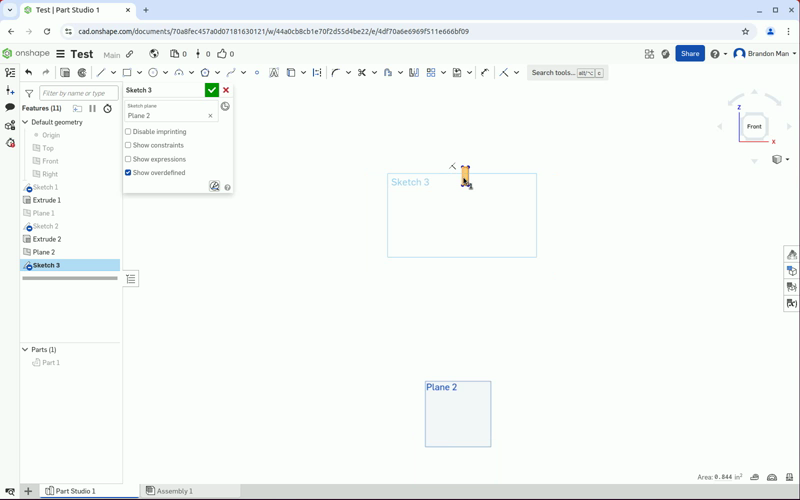
scroll(-6)
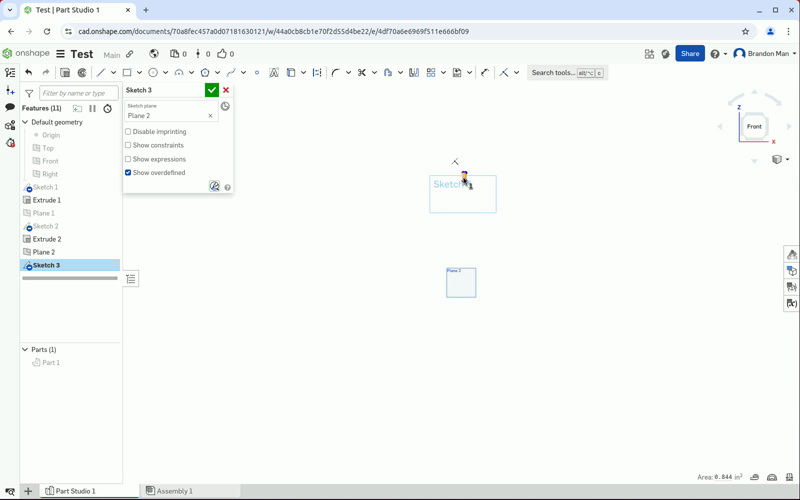
mouse_move(73, 352)
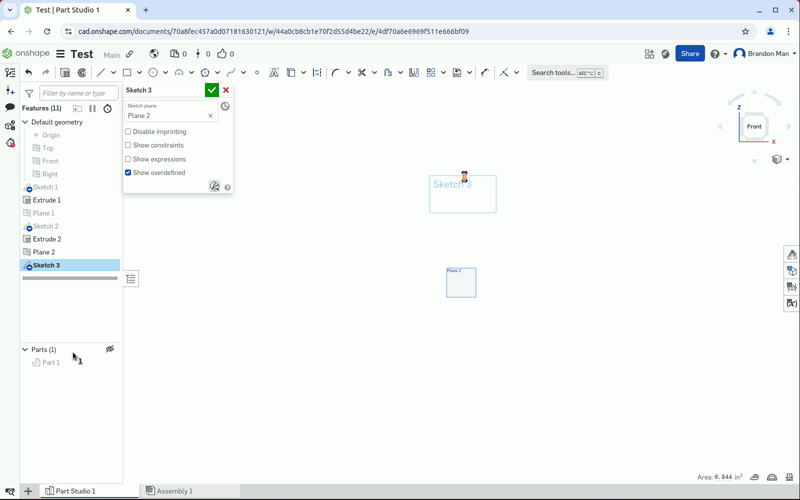
key(shift+y)
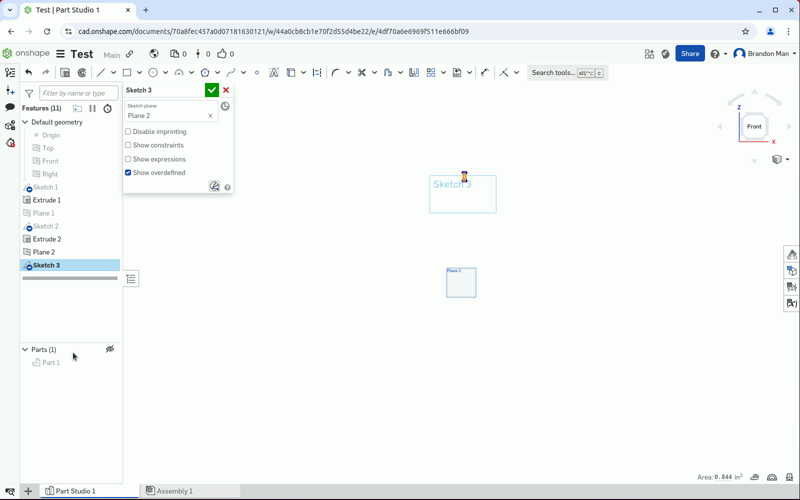
key(shift+e)
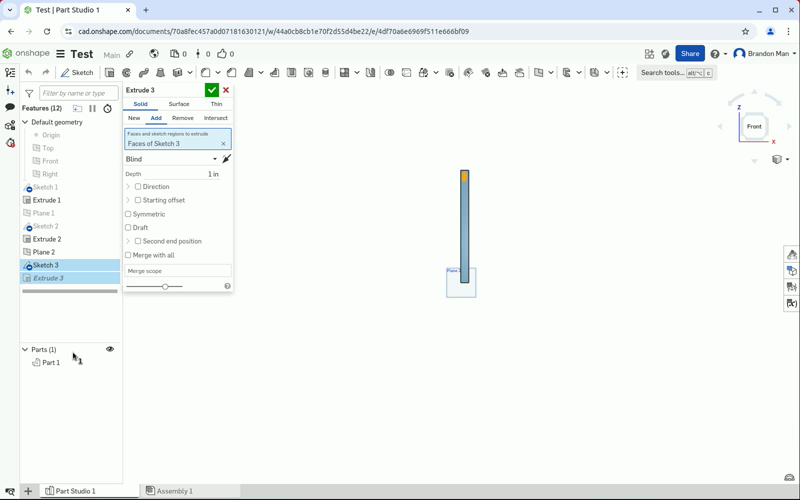
mouse_move(143, 106)
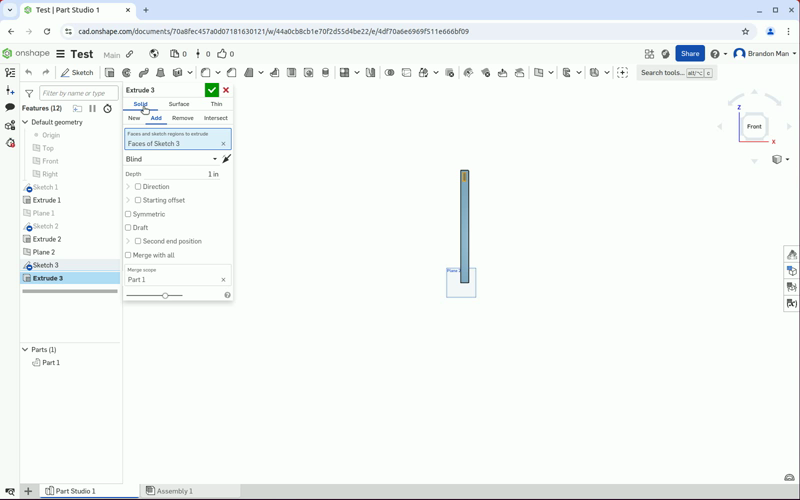
click(143, 106)
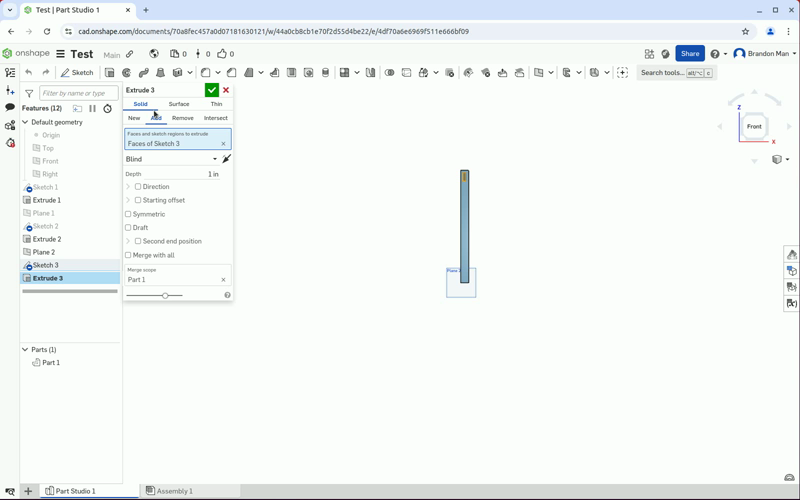
mouse_move(186, 120)
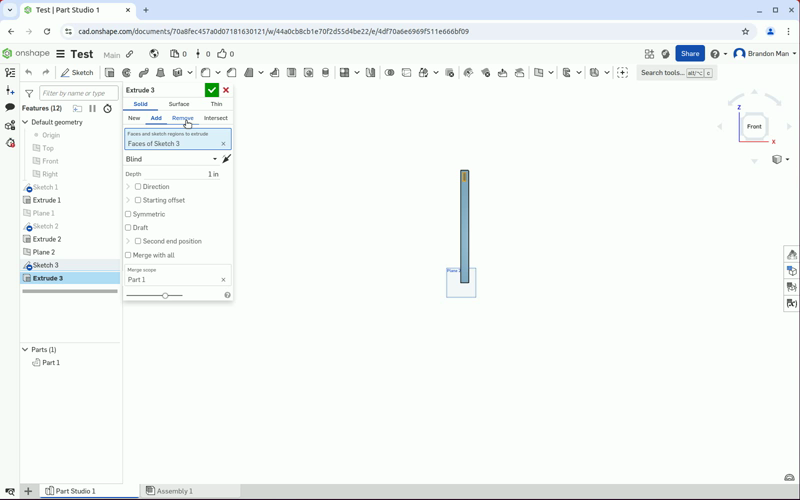
click(186, 120)
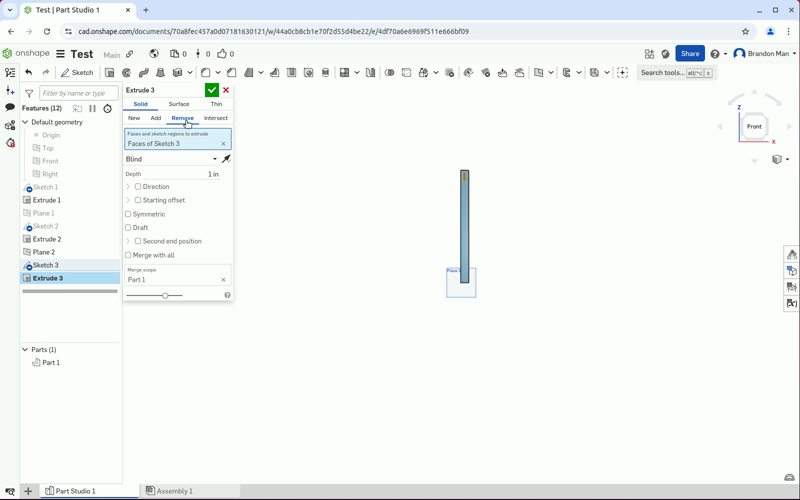
key(tab, 4)
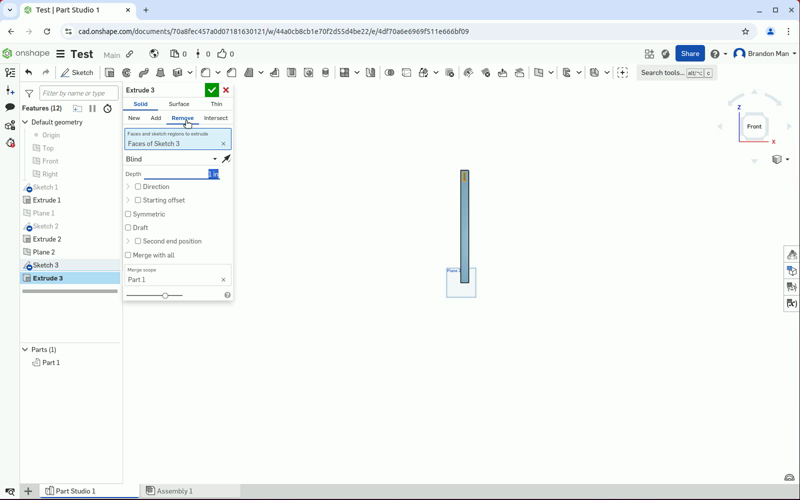
text(0.481)
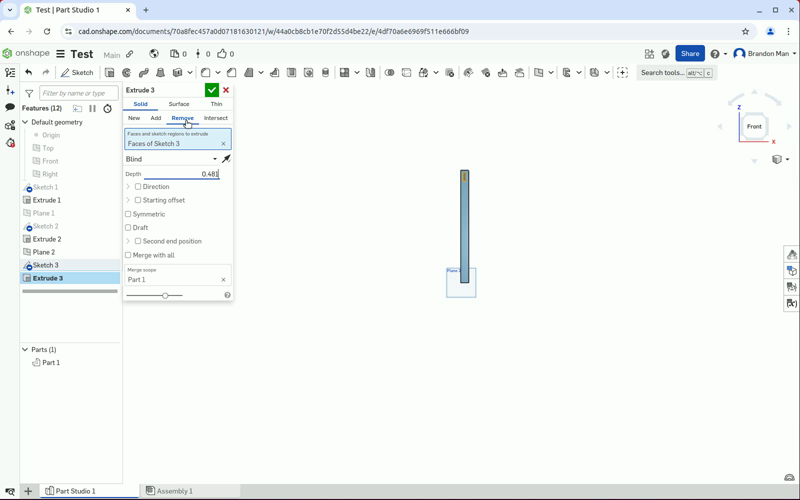
key(tab, 6)
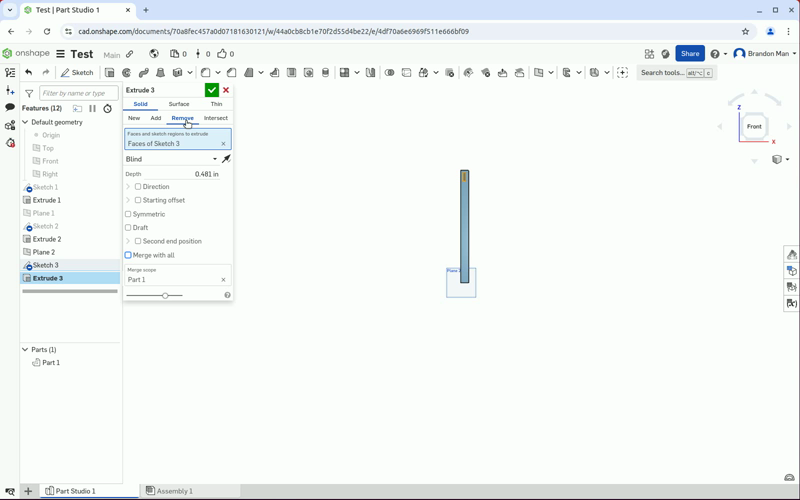
key(space)
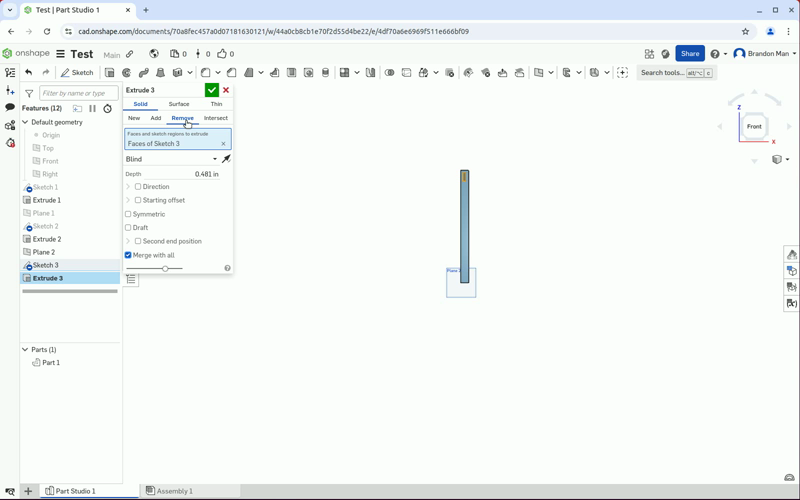
key(enter)
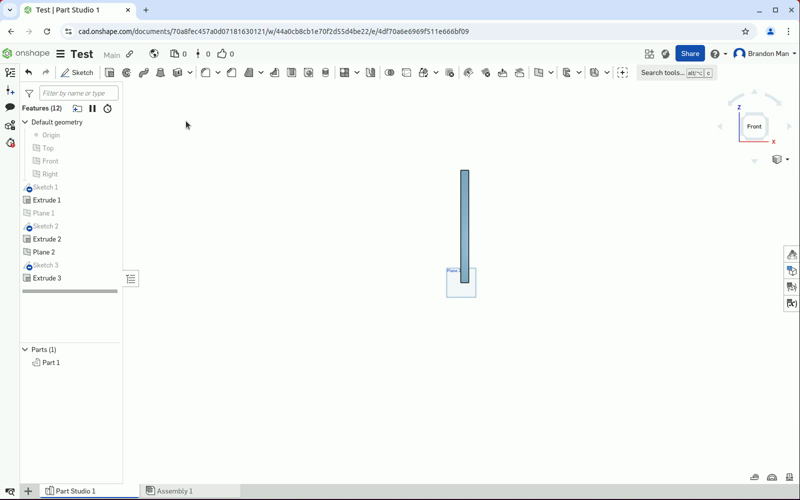
key(shift+h)
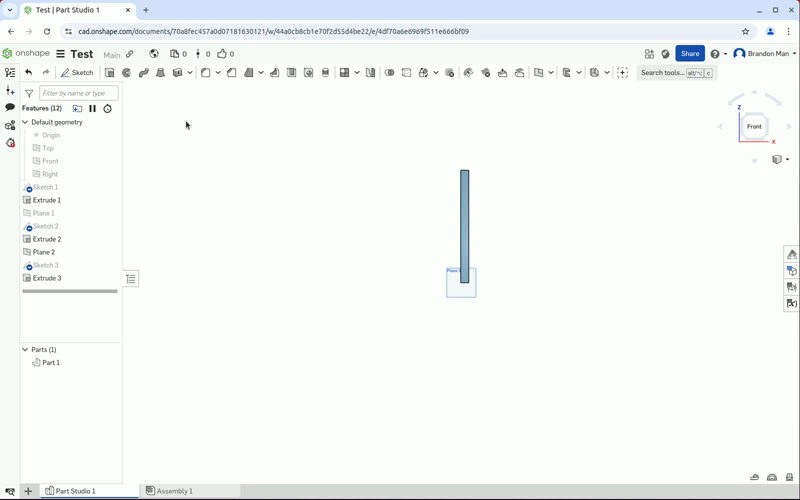
key(shift+h)
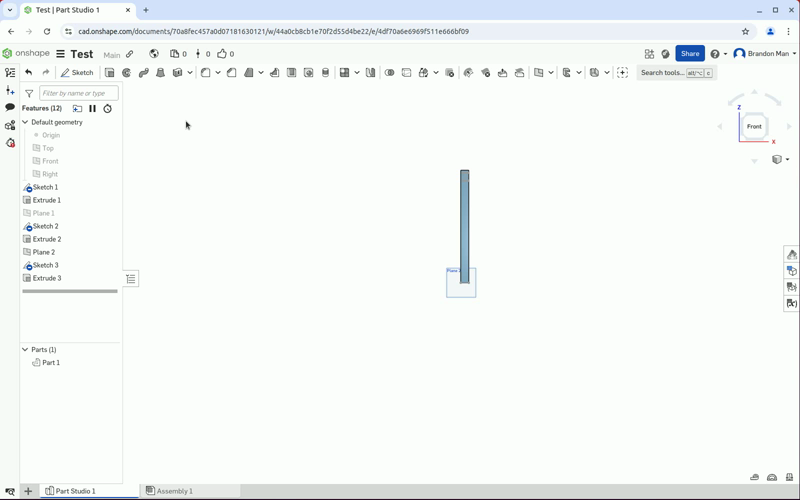
key(shift+7)
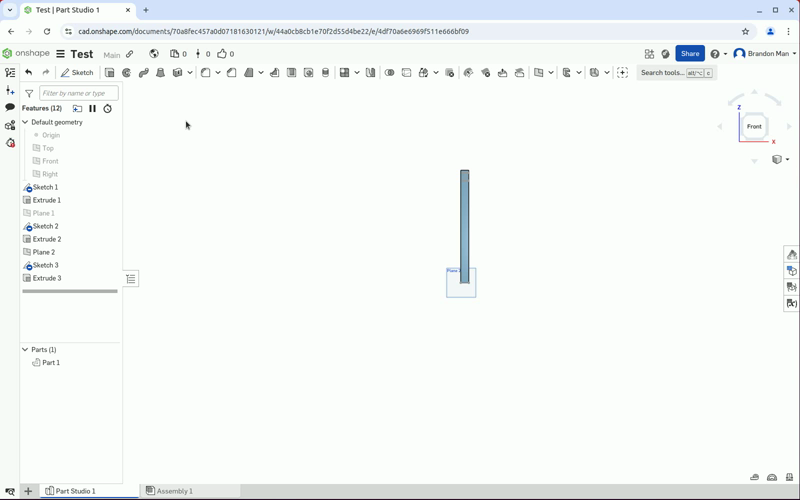
key(left, 2)
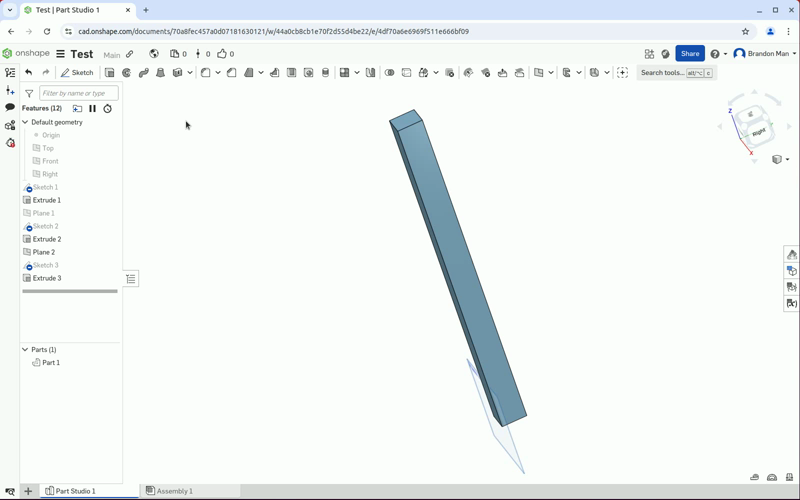
key(down, 2)
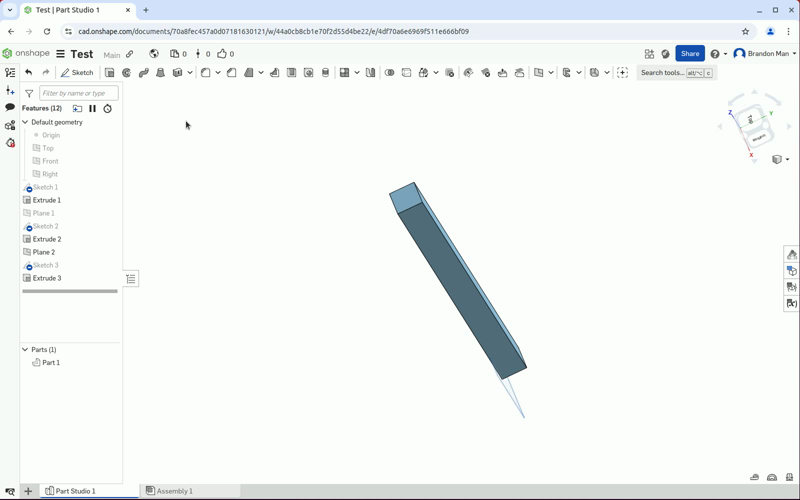
key(up, 2)
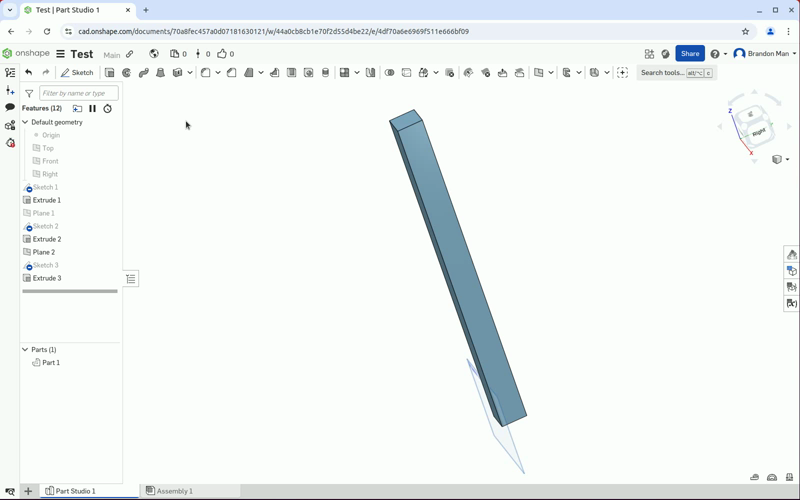
key(right, 2)
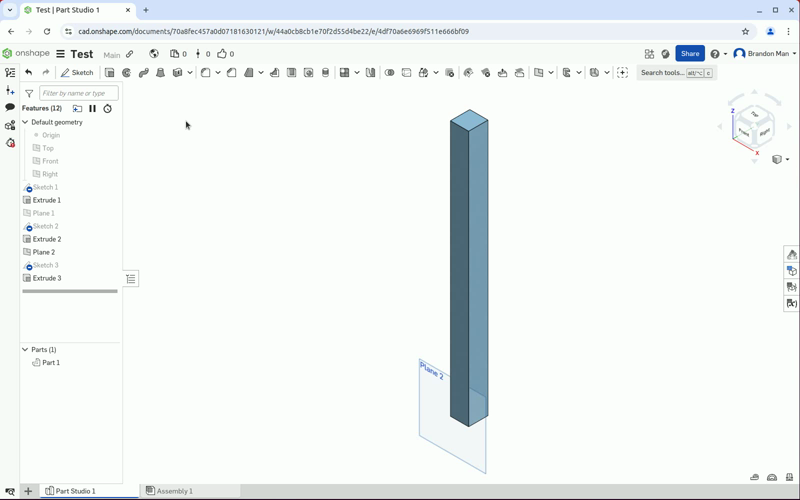
mouse_move(73, 189)
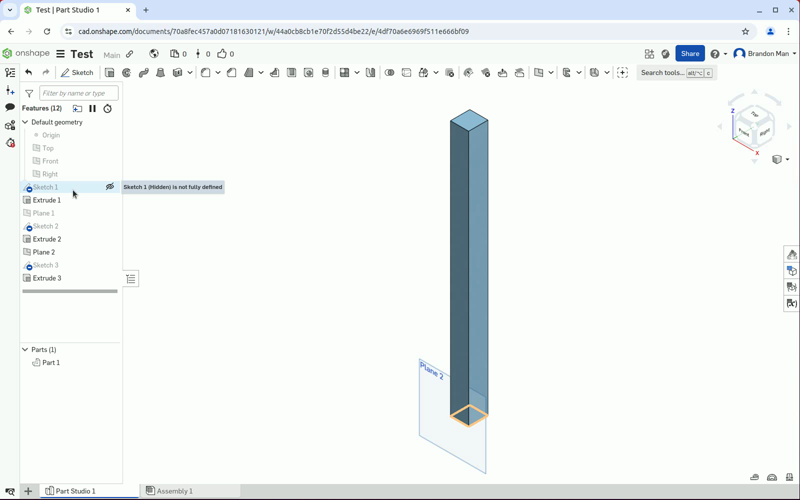
click(73, 189)